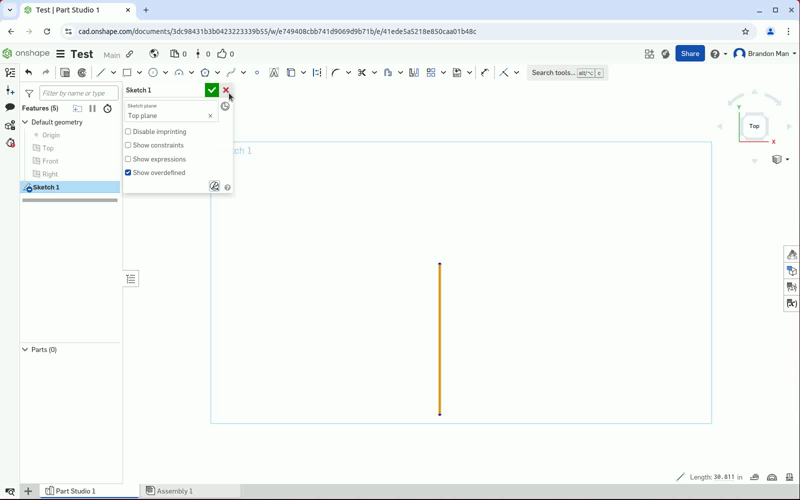
key(shift+h)
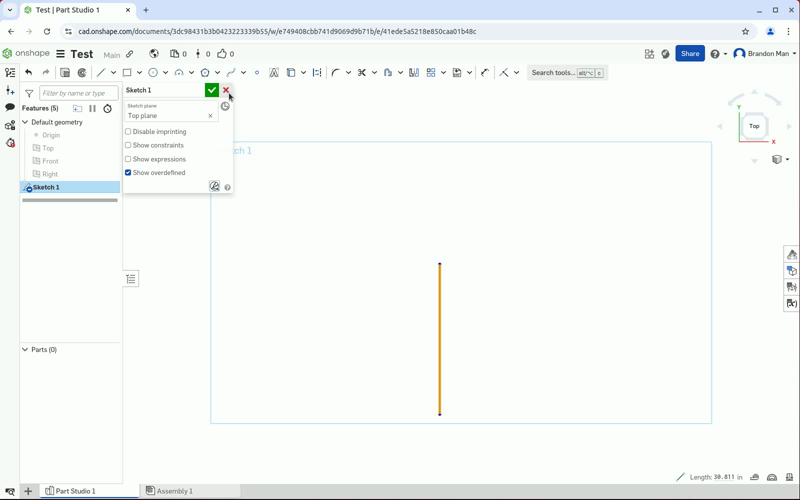
key(shift+s)
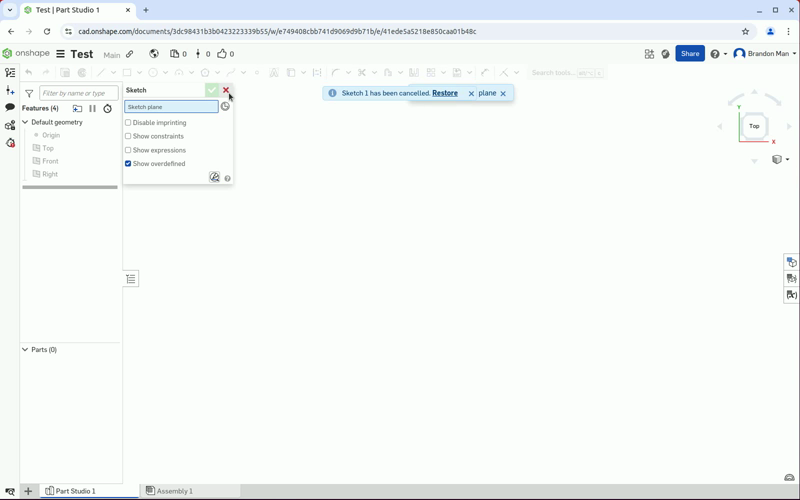
mouse_move(73, 150)
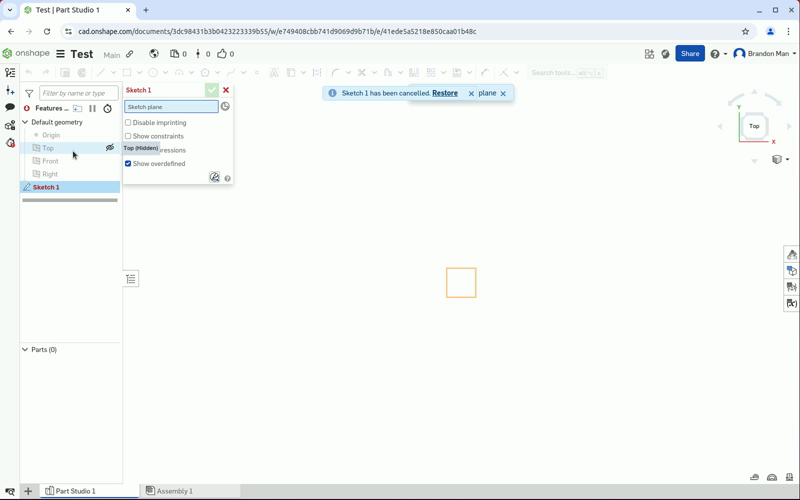
click(73, 150)
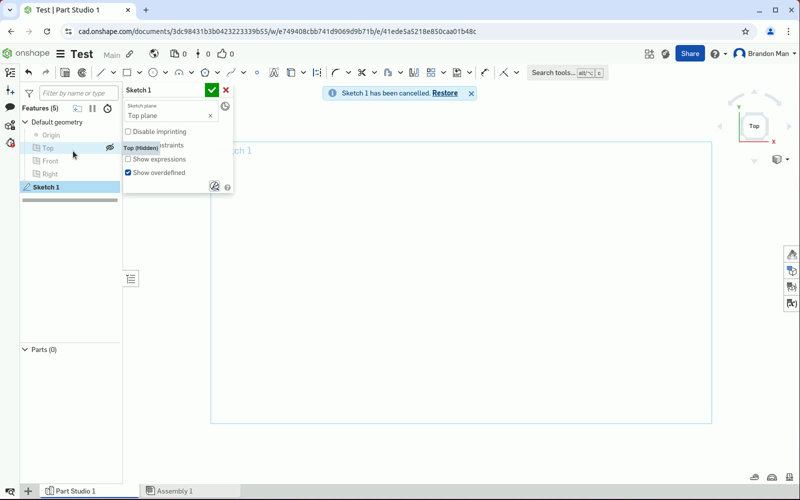
mouse_move(73, 352)
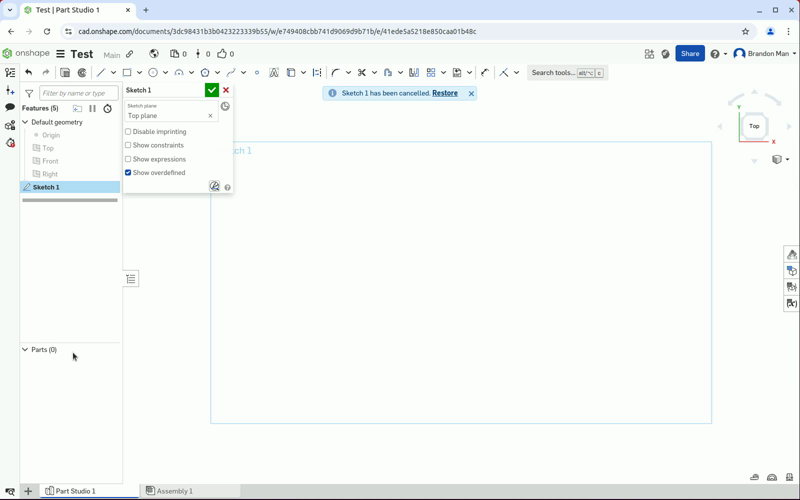
key(y)
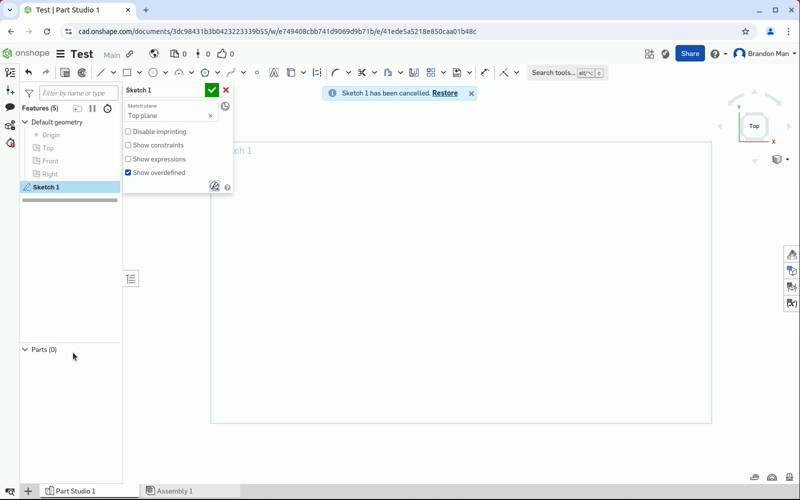
key(l)
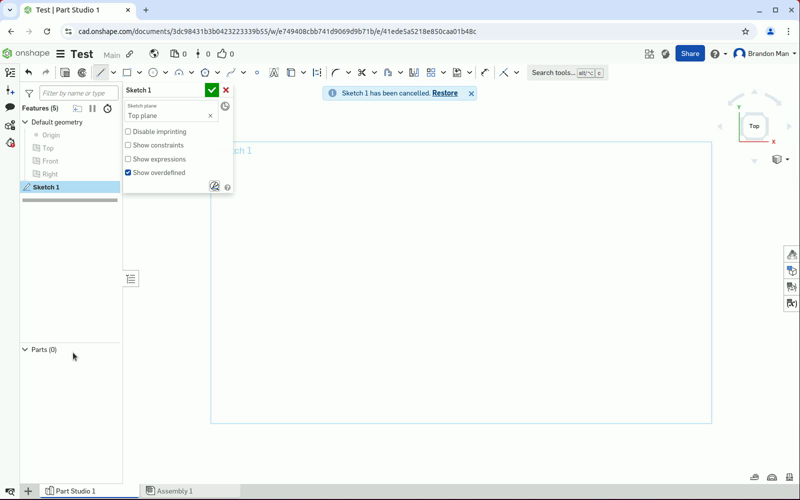
key_down(shift)
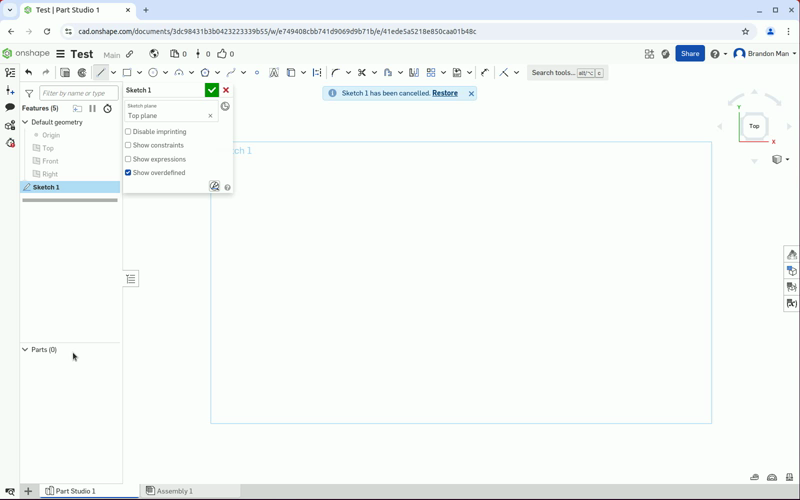
mouse_move(348, 236)
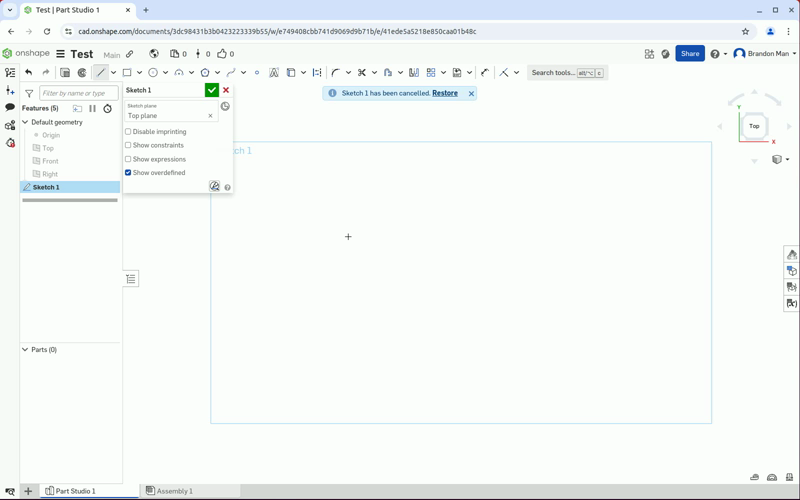
click(348, 236)
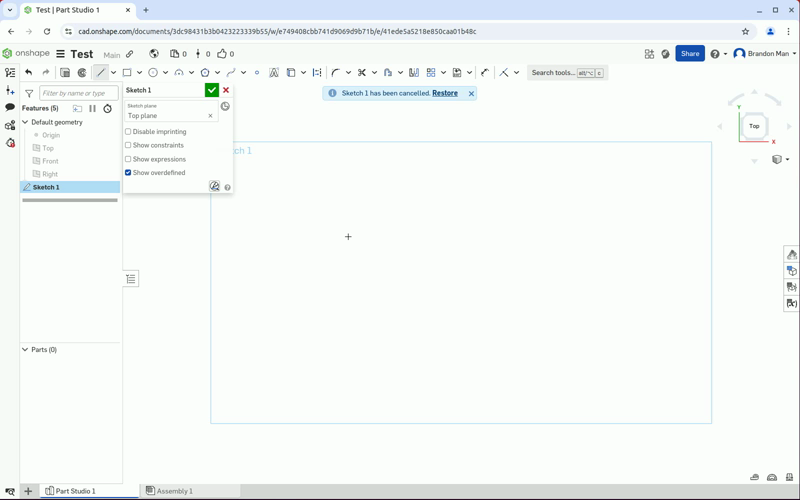
key_up(shift)
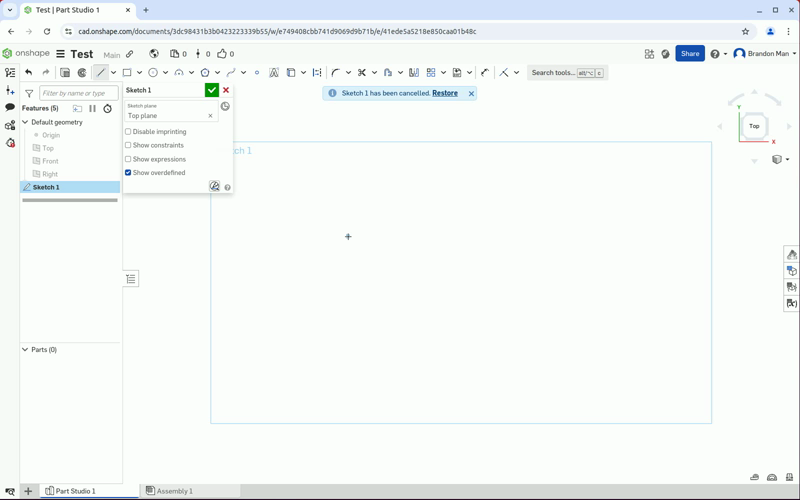
key_down(shift)
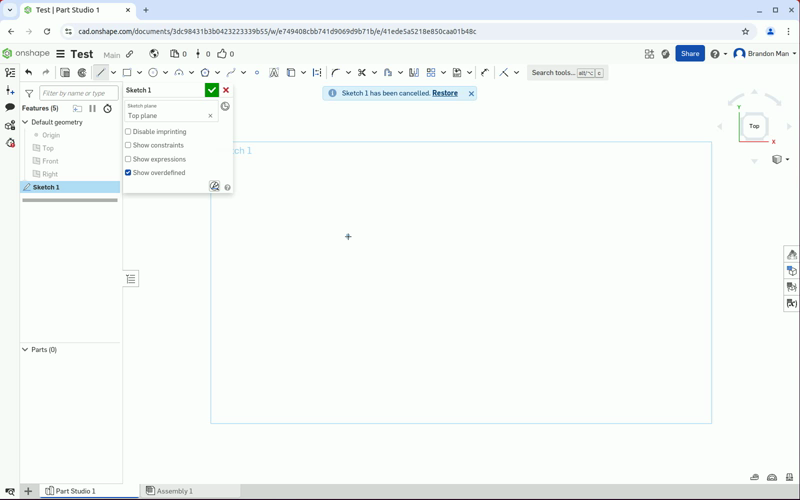
mouse_move(378, 236)
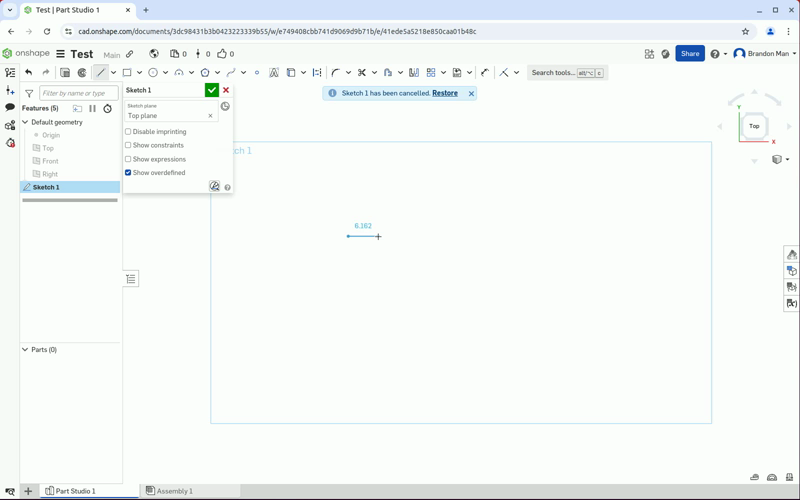
mouse_move(356, 236)
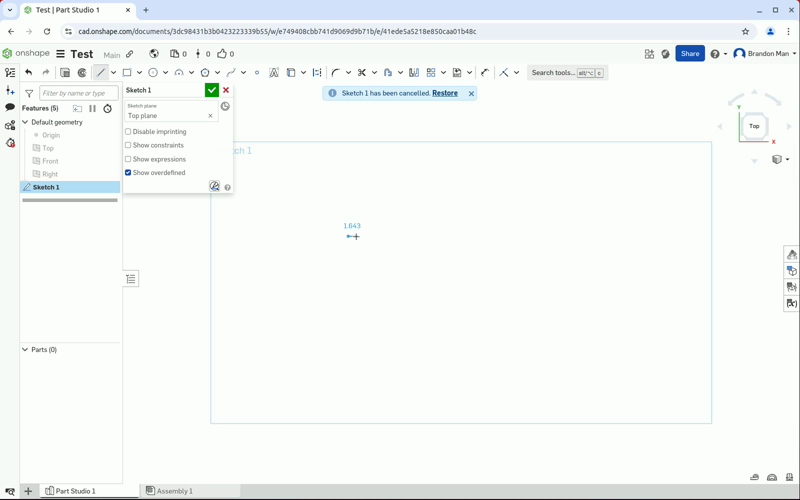
click(356, 236)
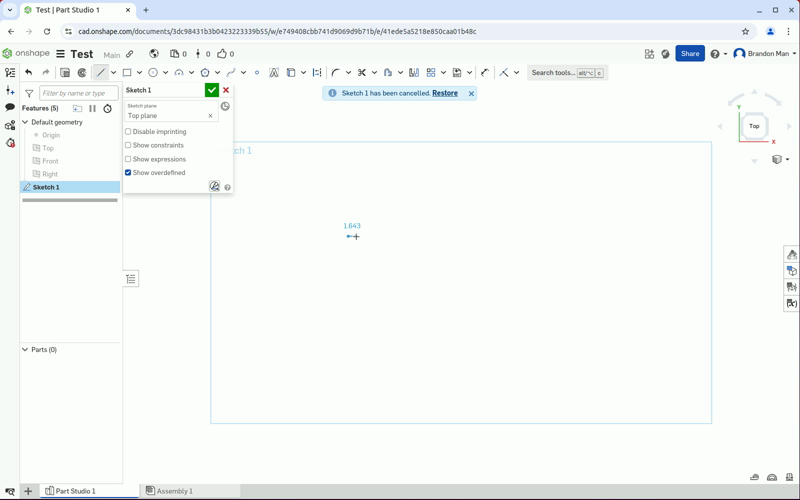
key_up(shift)
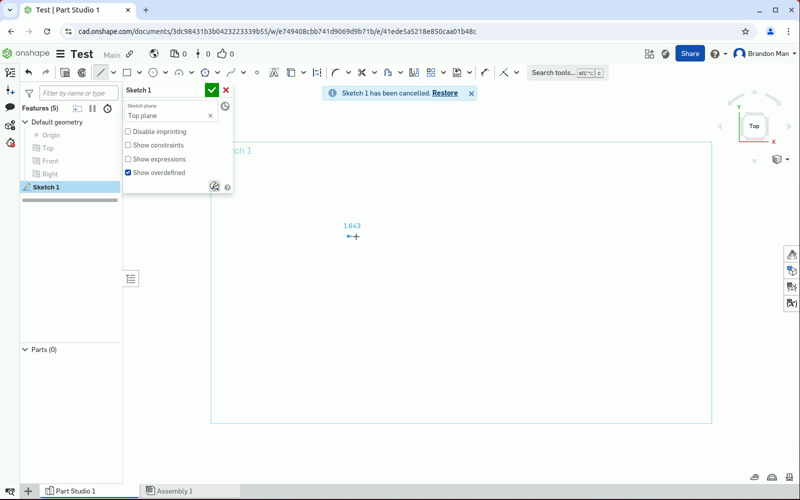
key_down(shift)
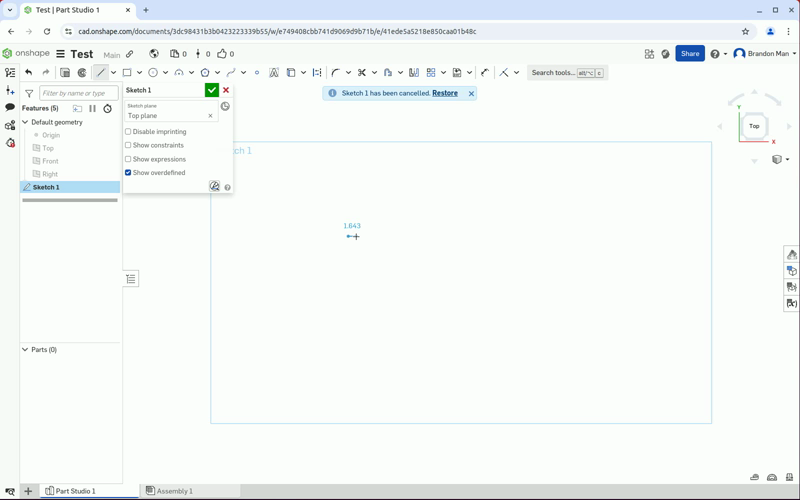
mouse_move(386, 236)
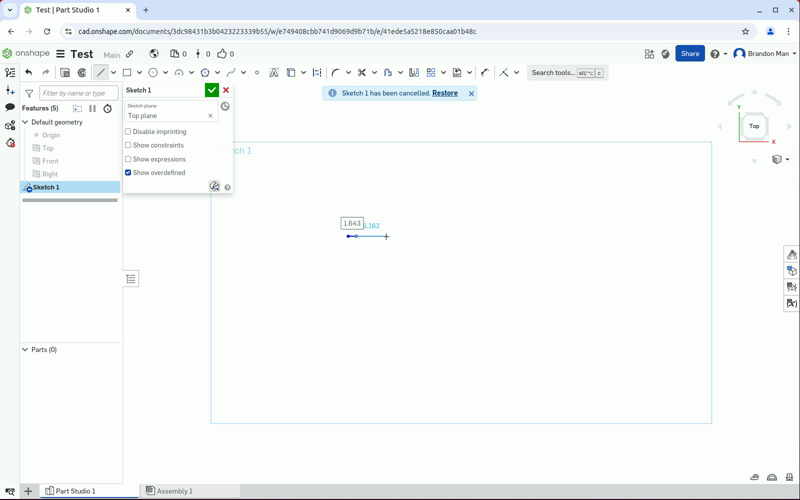
mouse_move(356, 212)
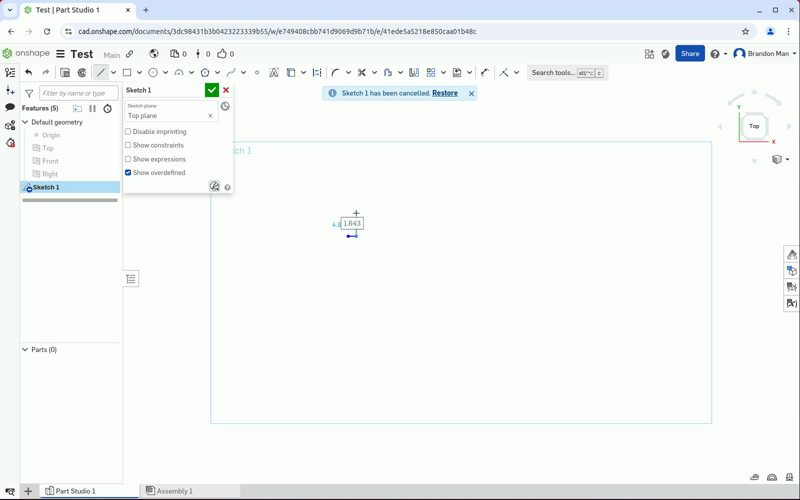
click(356, 212)
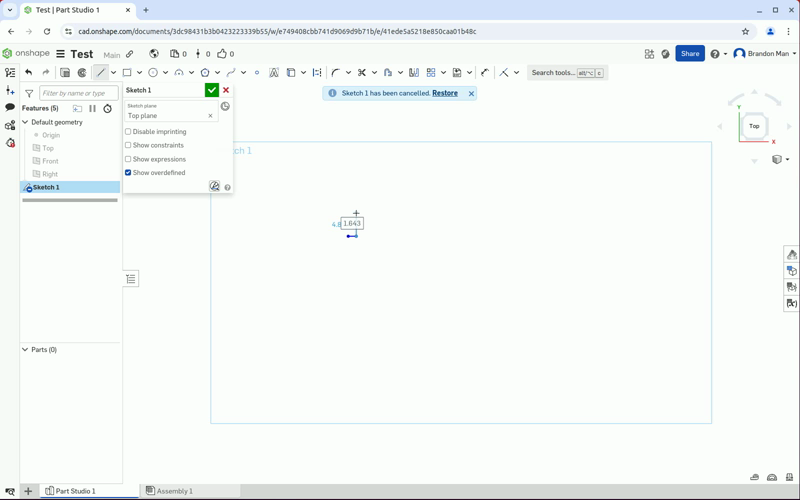
key_up(shift)
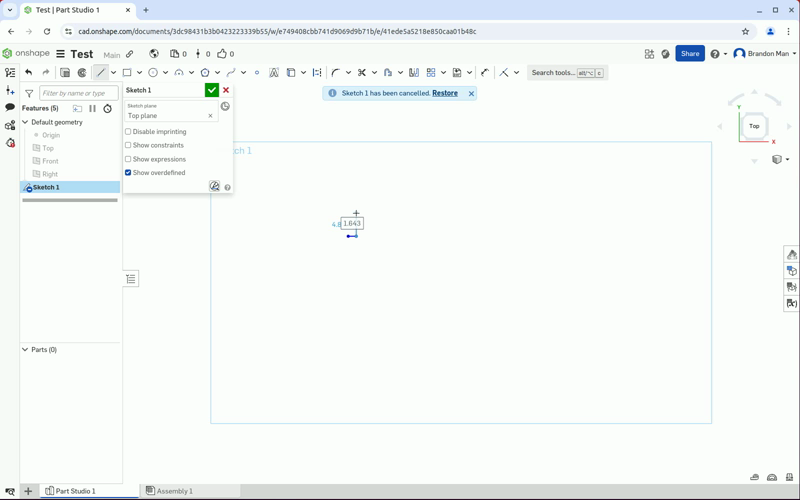
key_down(shift)
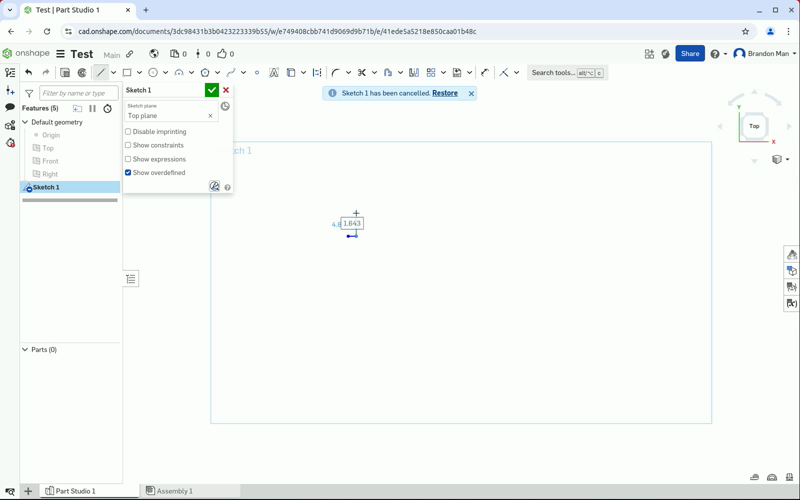
mouse_move(386, 212)
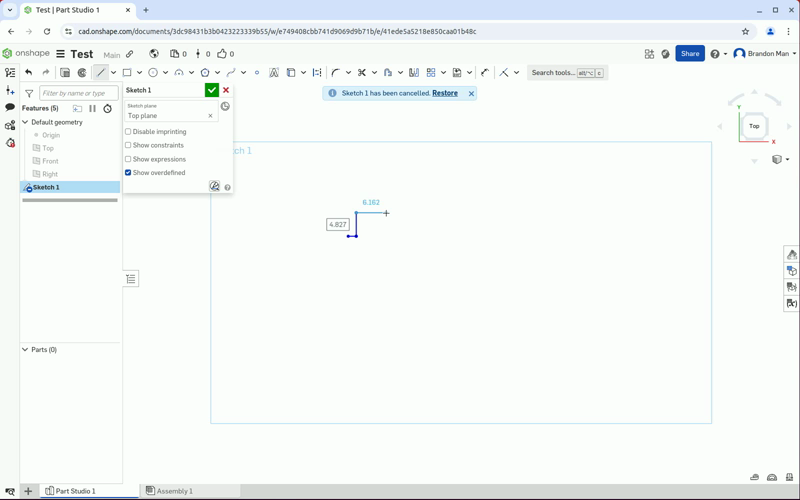
mouse_move(356, 204)
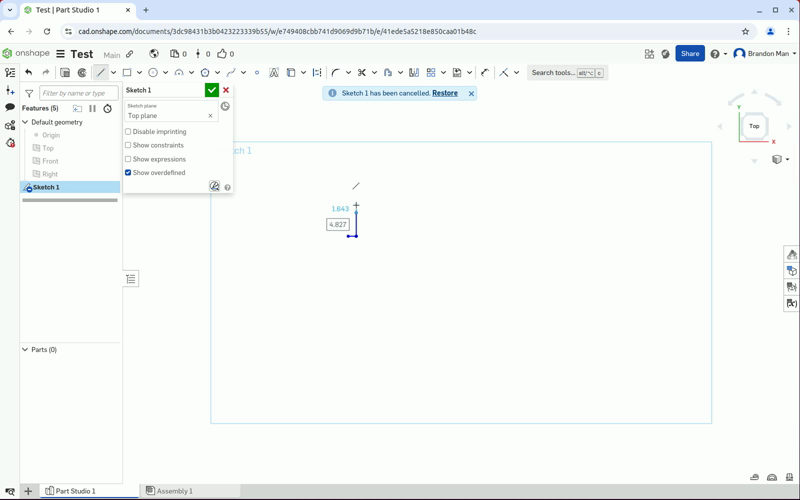
click(356, 204)
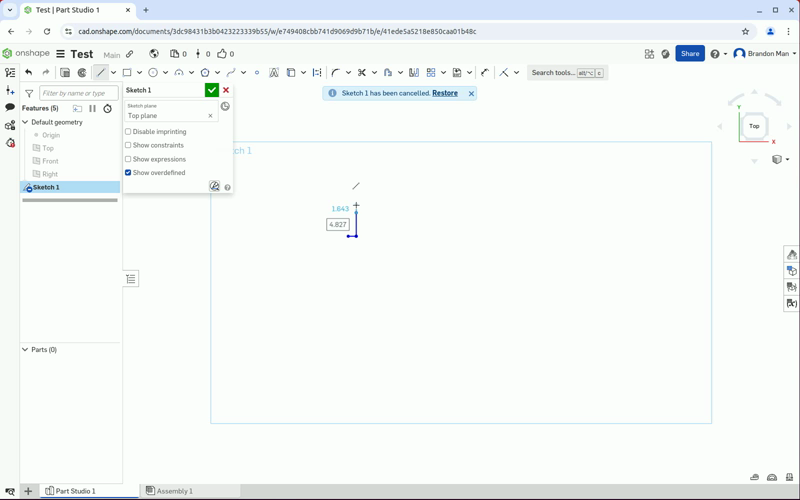
key_up(shift)
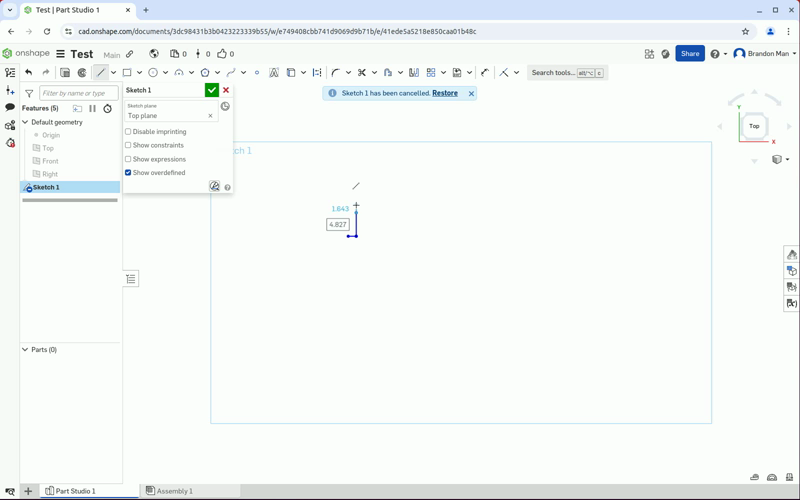
key_down(shift)
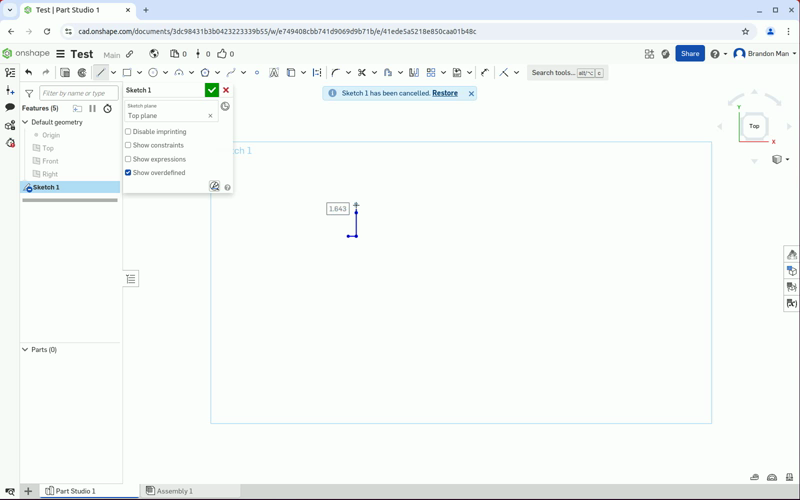
mouse_move(386, 204)
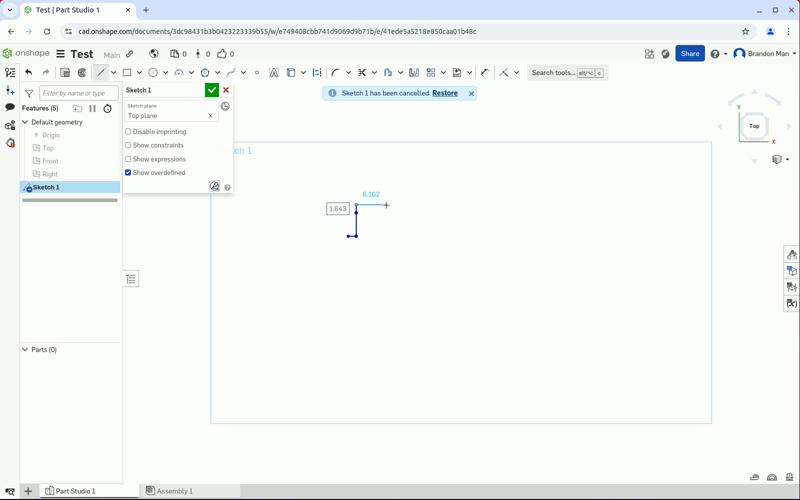
mouse_move(348, 204)
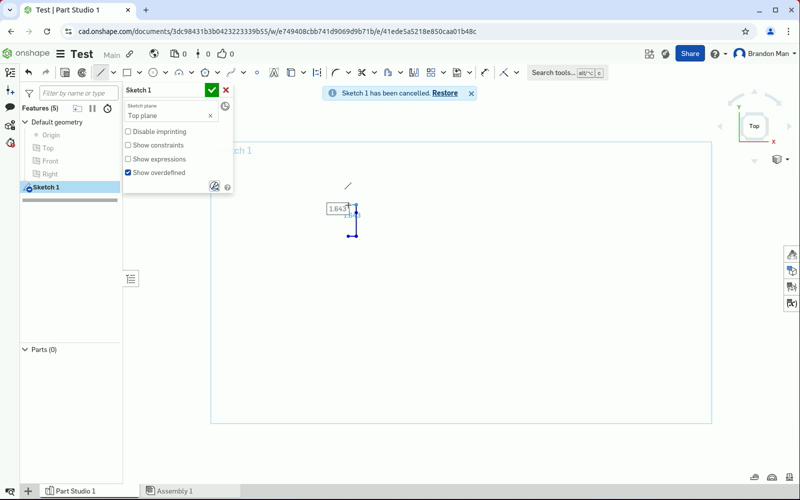
click(348, 204)
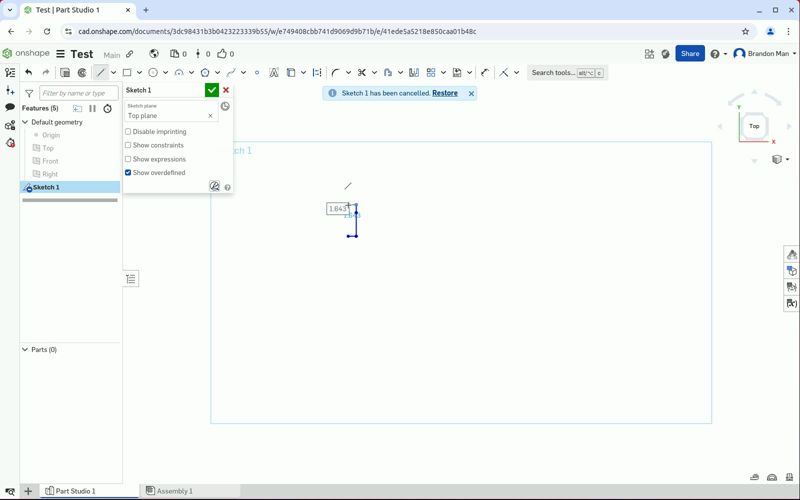
key_up(shift)
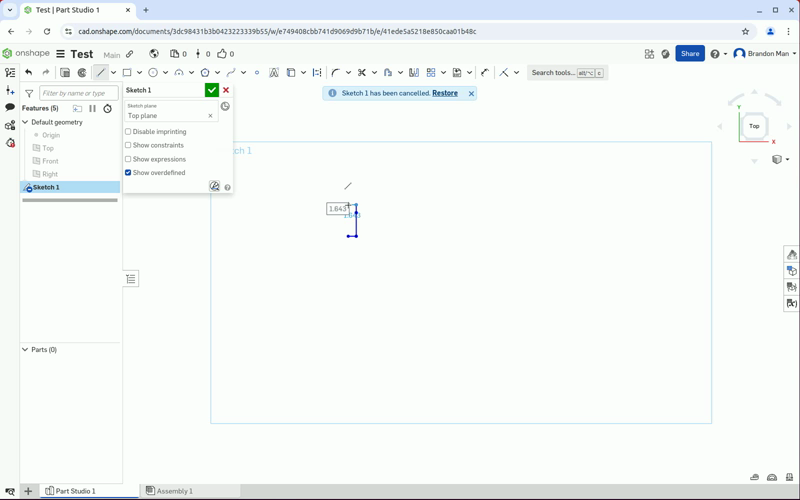
mouse_move(378, 204)
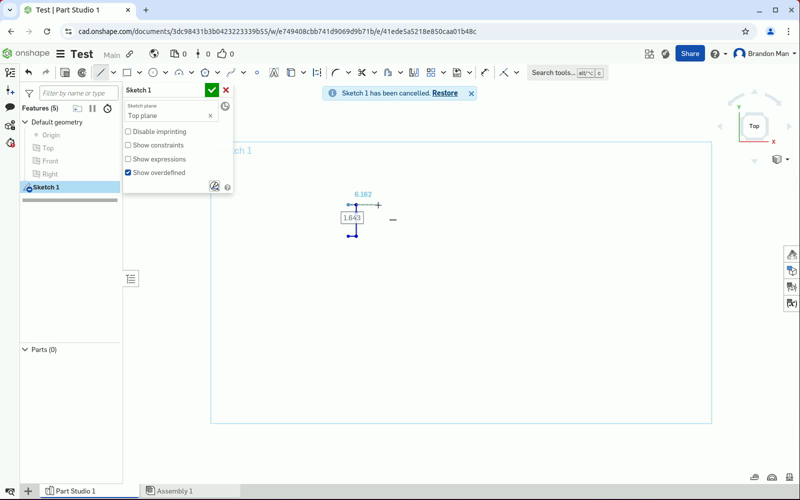
key_down(shift)
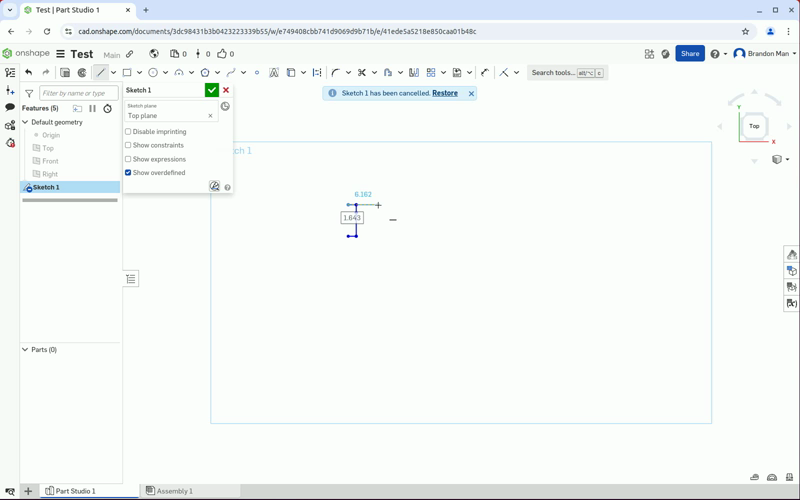
mouse_move(348, 236)
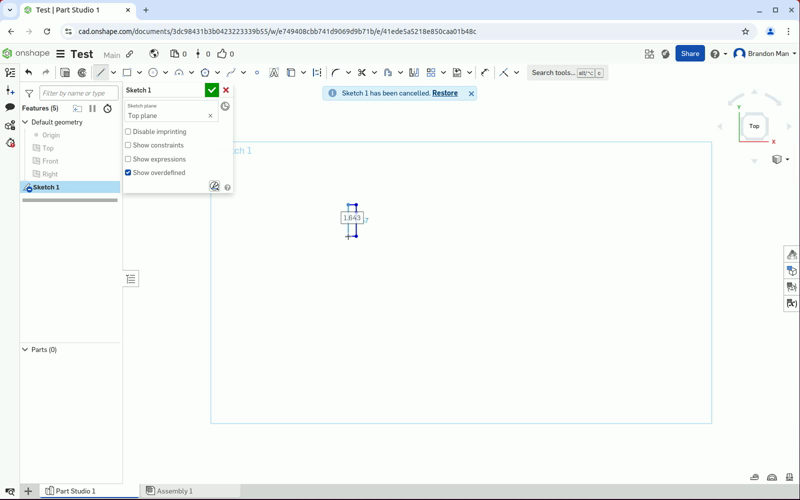
key_up(shift)
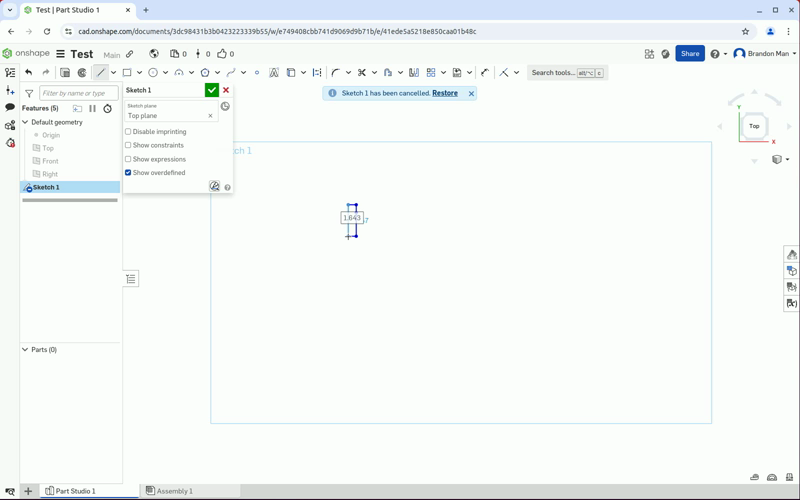
click(348, 236)
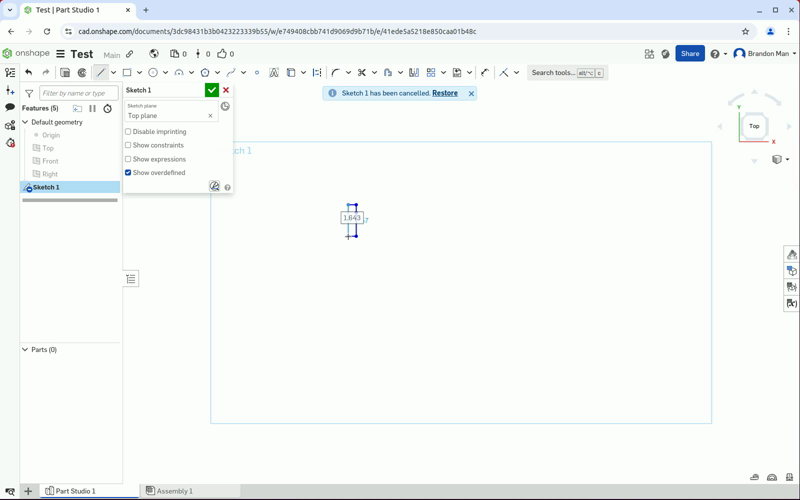
key(esc)
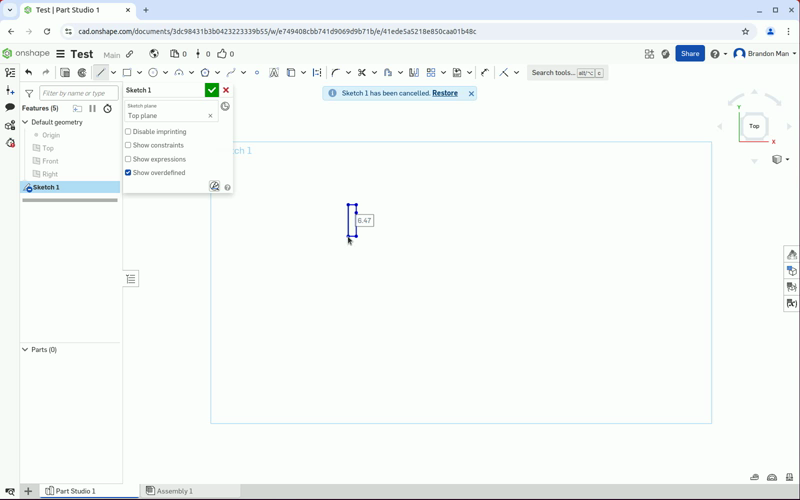
mouse_move(353, 209)
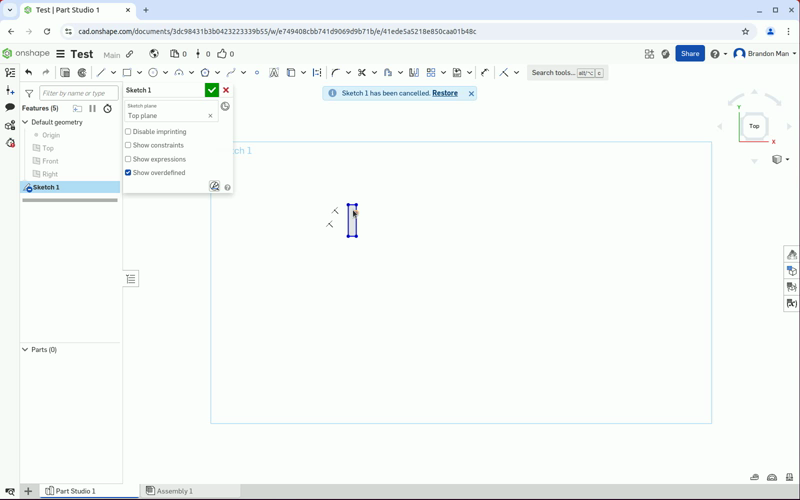
scroll(6)
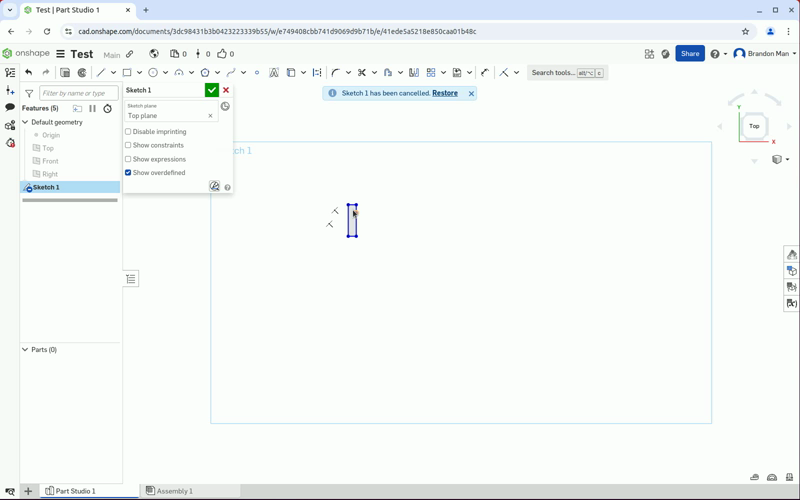
scroll(6)
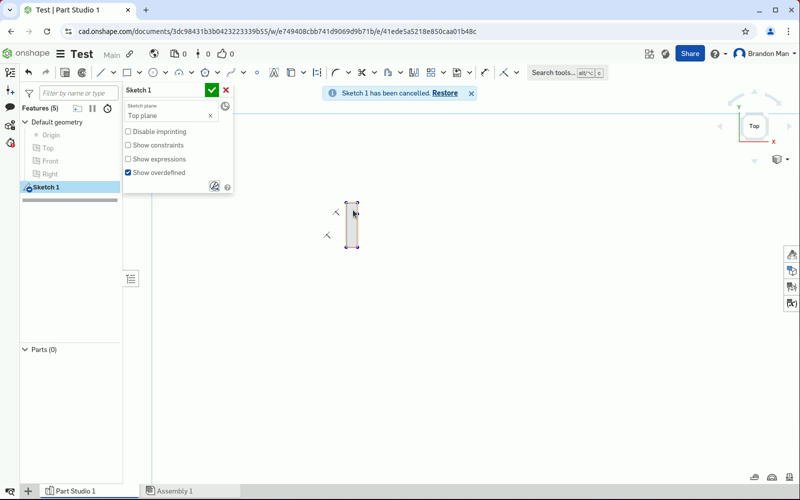
scroll(6)
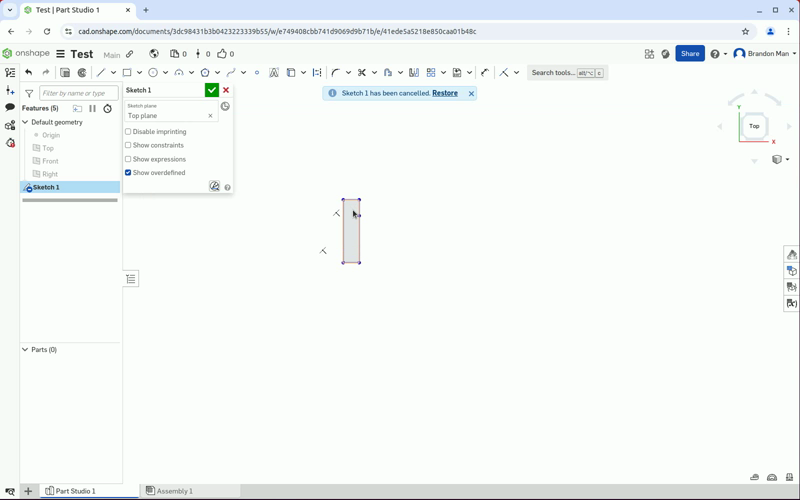
scroll(6)
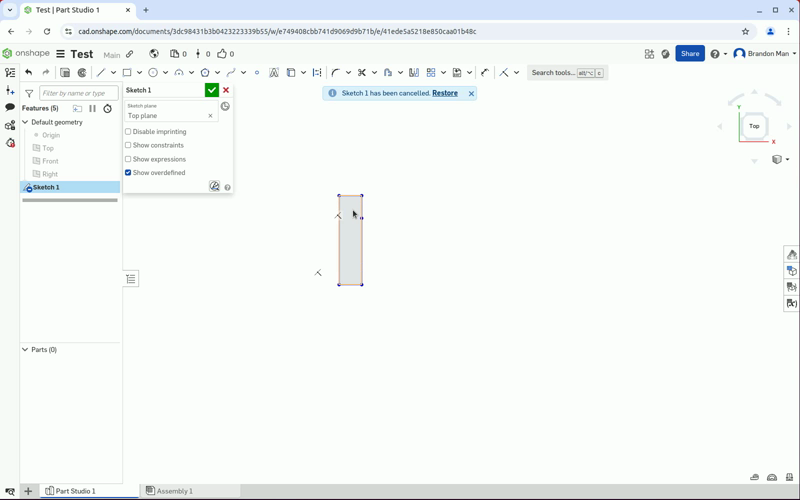
scroll(6)
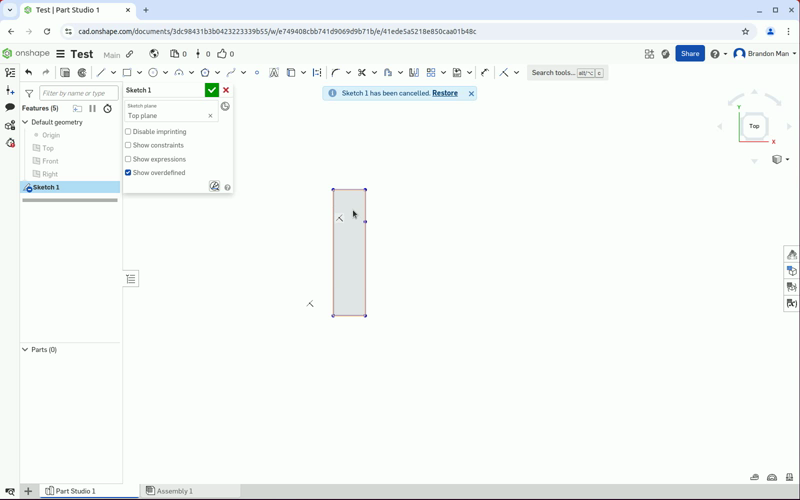
scroll(6)
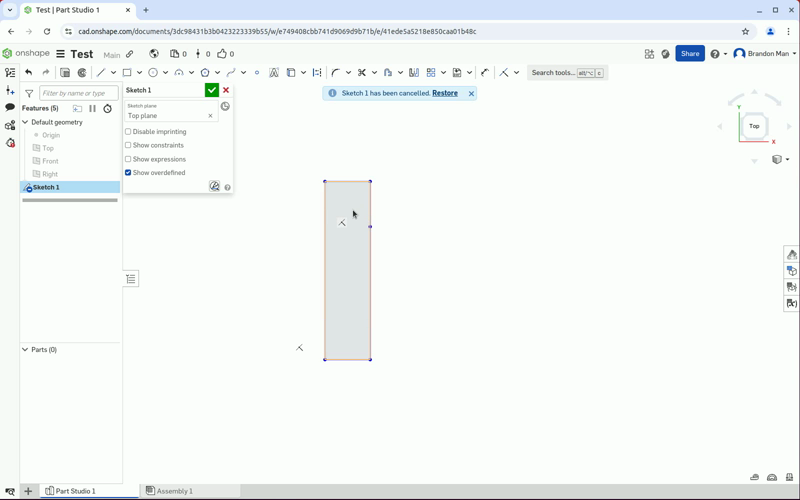
scroll(6)
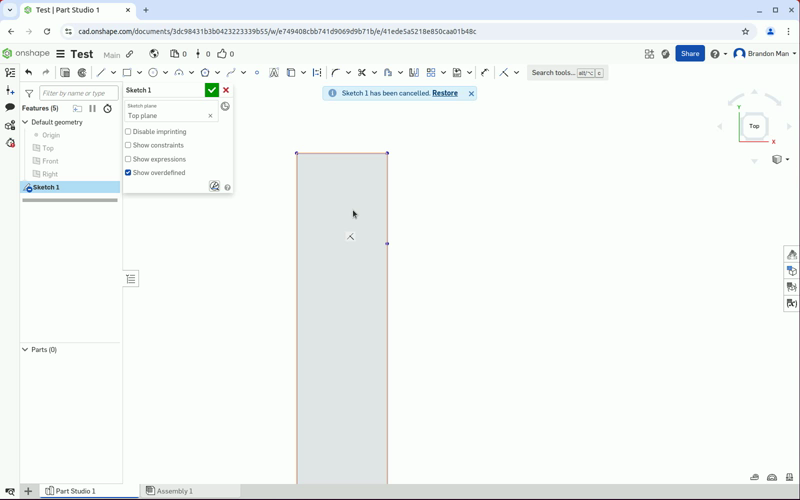
click(353, 209)
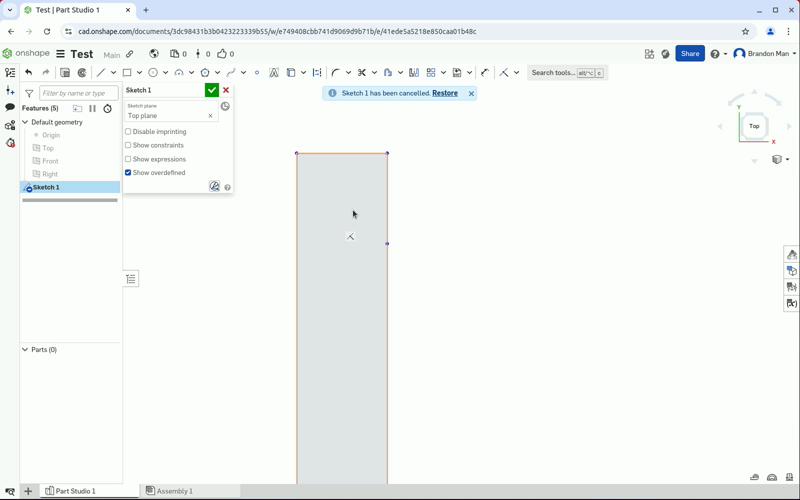
scroll(-6)
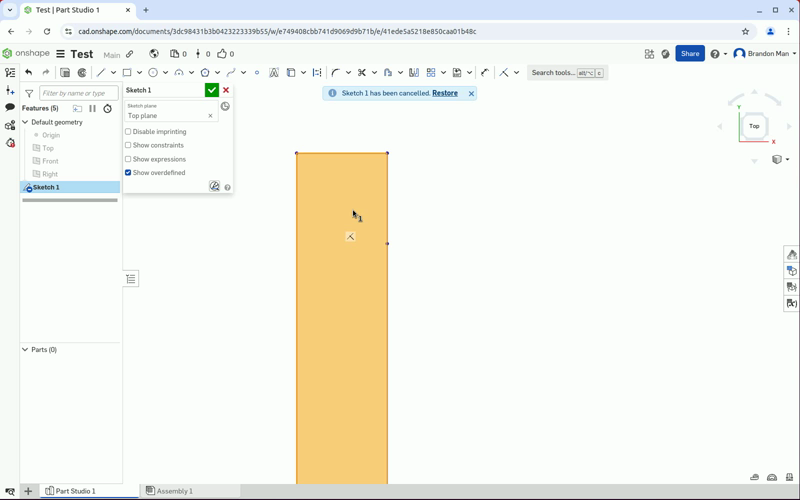
scroll(-6)
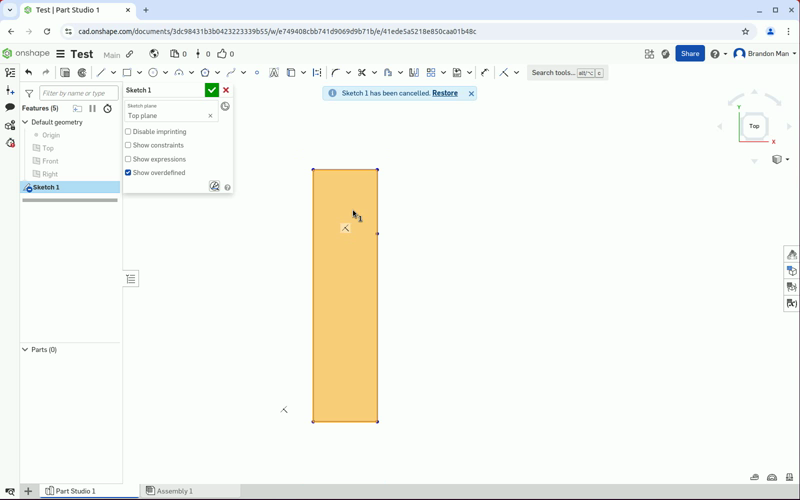
scroll(-6)
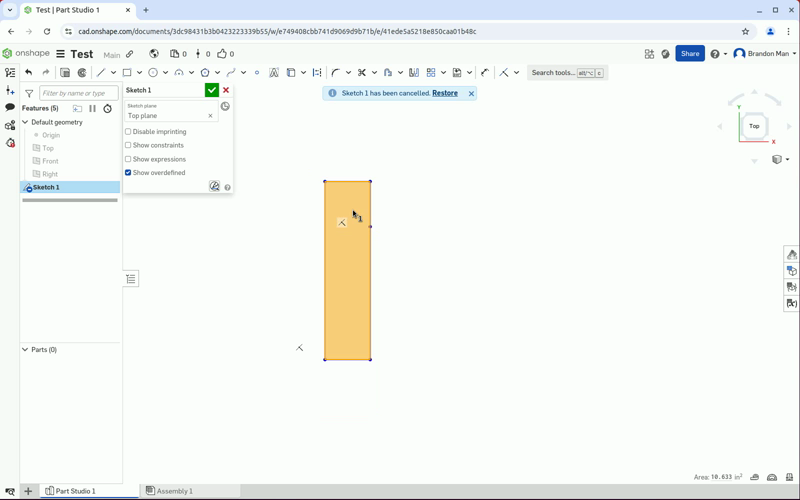
scroll(-6)
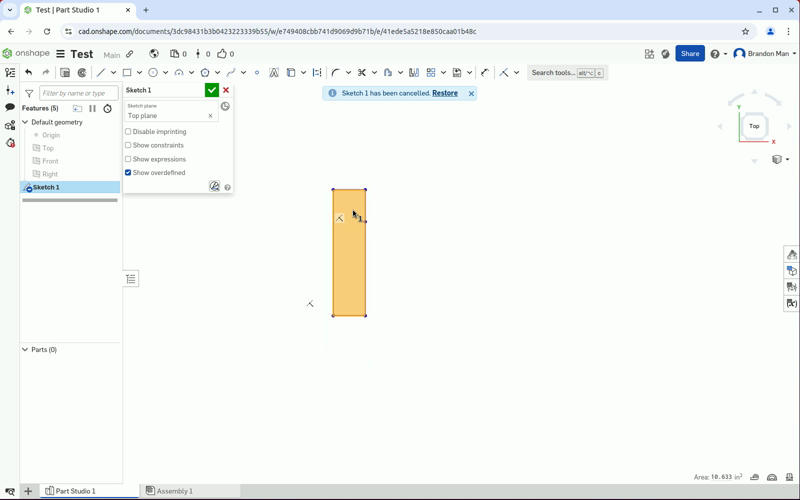
scroll(-6)
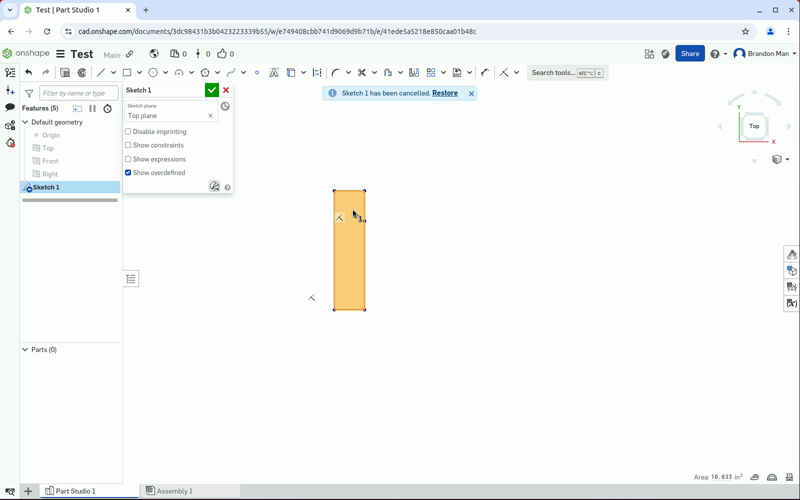
scroll(-6)
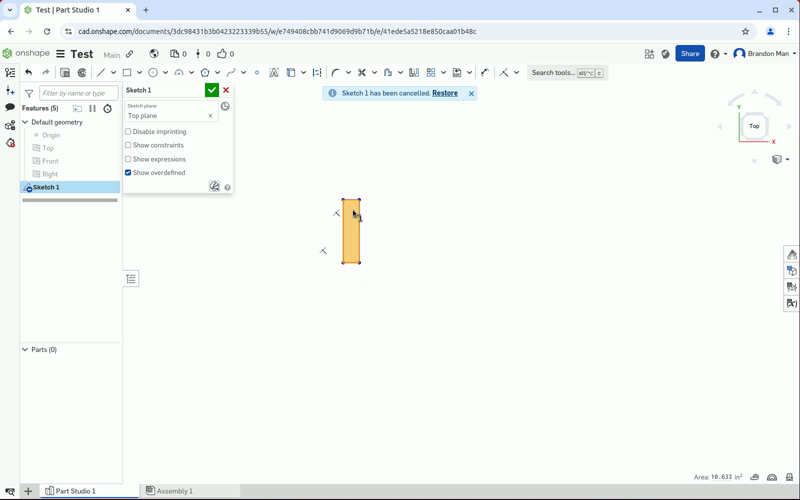
scroll(-6)
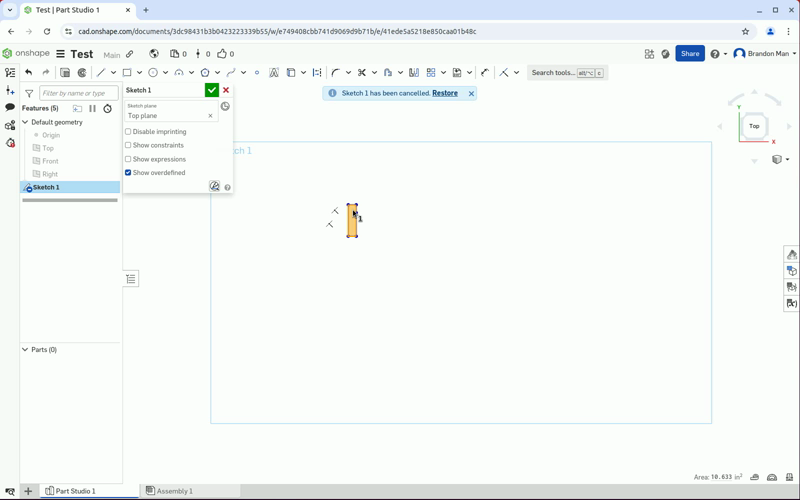
mouse_move(73, 352)
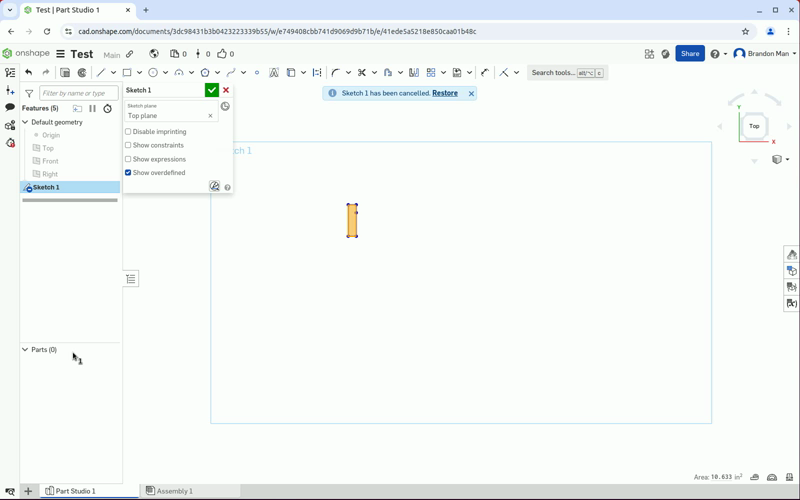
key(shift+y)
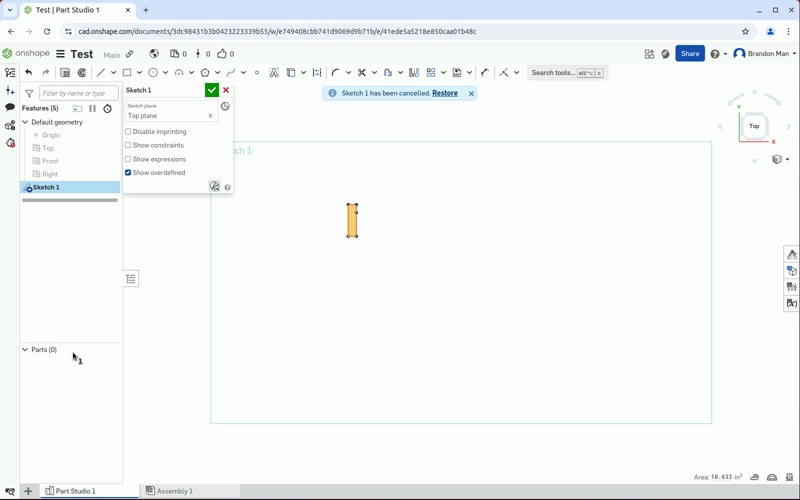
key(shift+e)
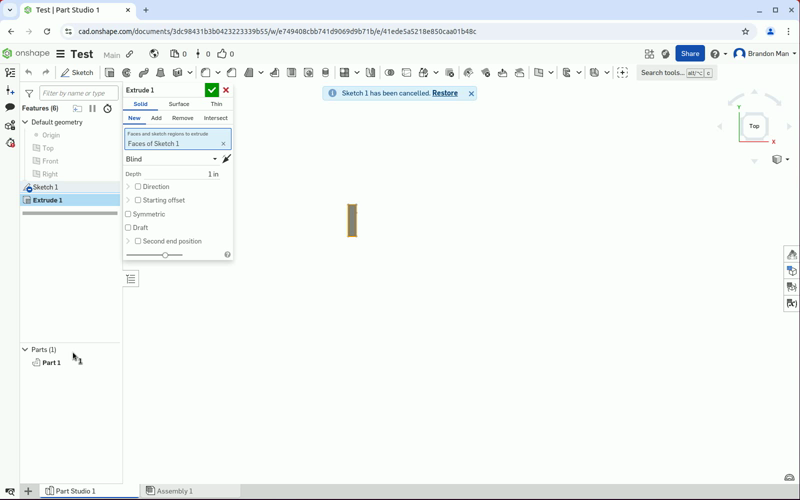
mouse_move(143, 106)
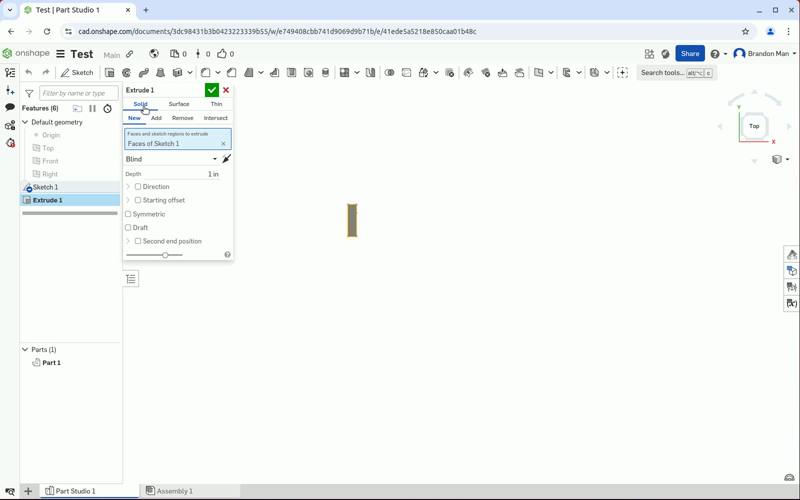
click(143, 106)
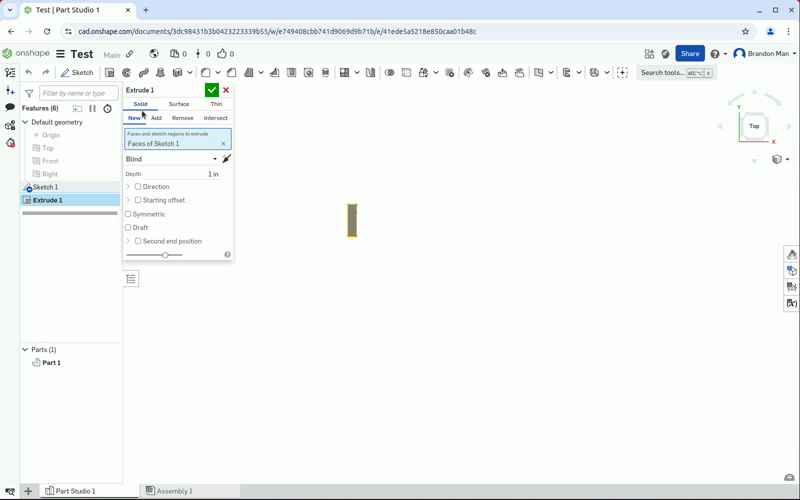
mouse_move(137, 120)
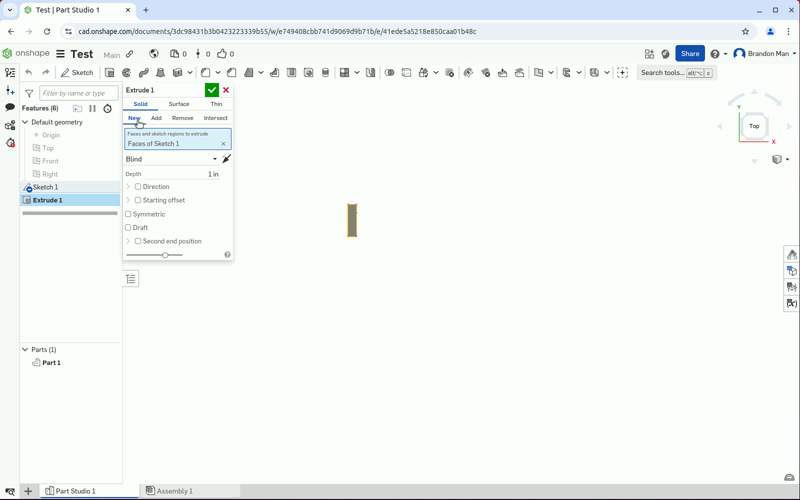
click(137, 120)
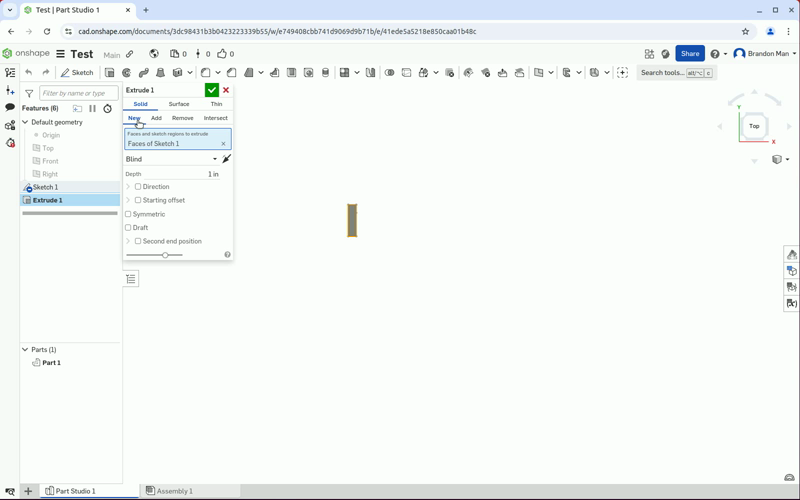
key(tab, 4)
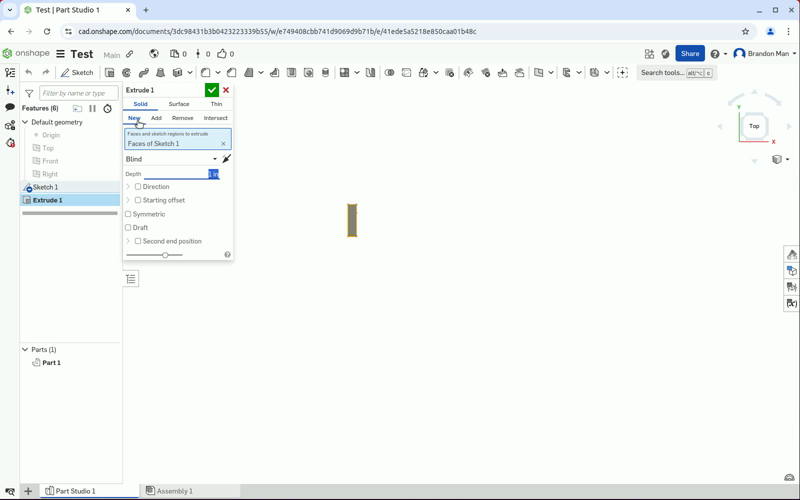
text(6.258)
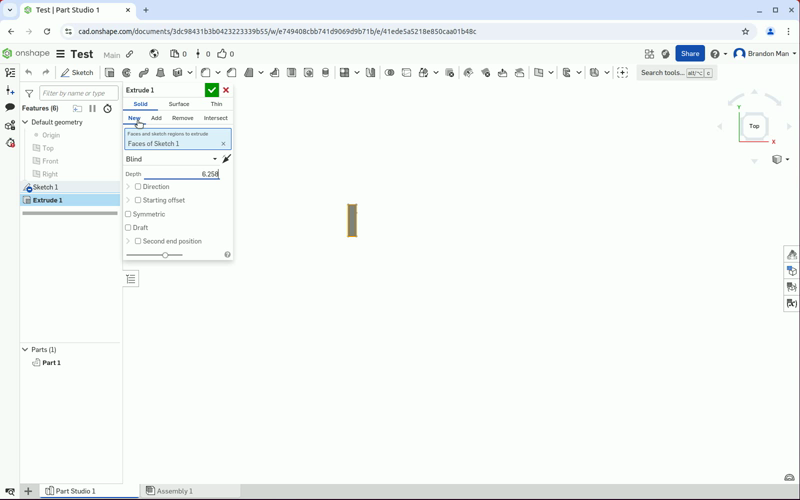
key(enter)
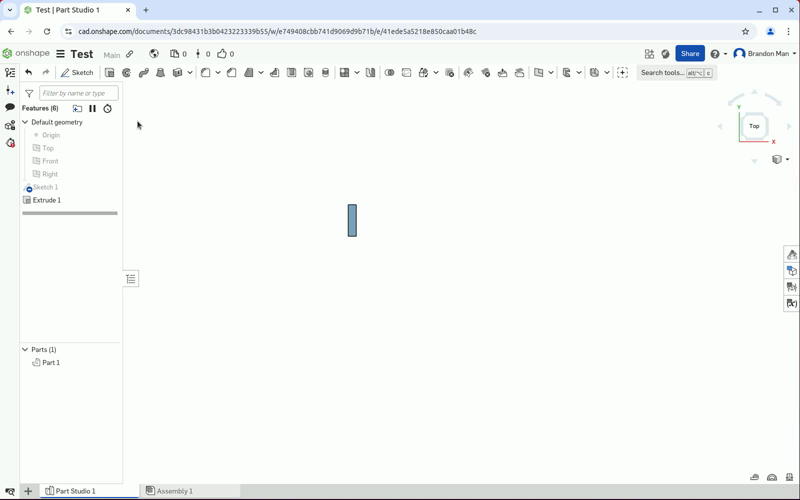
key(shift+h)
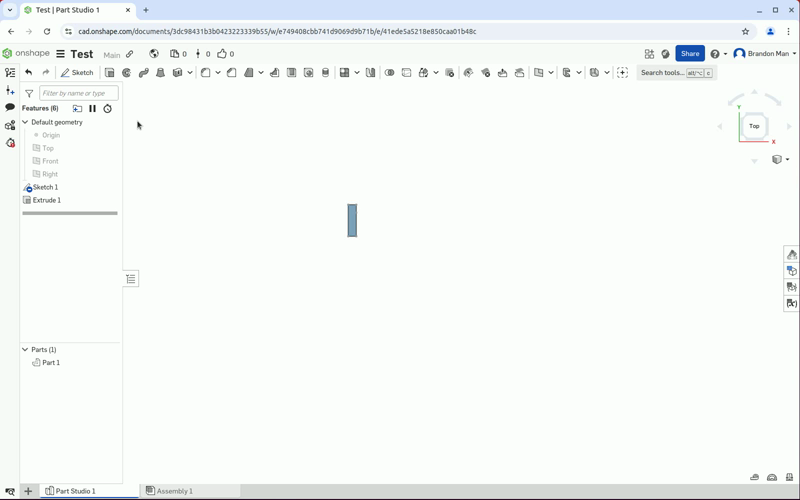
key(shift+h)
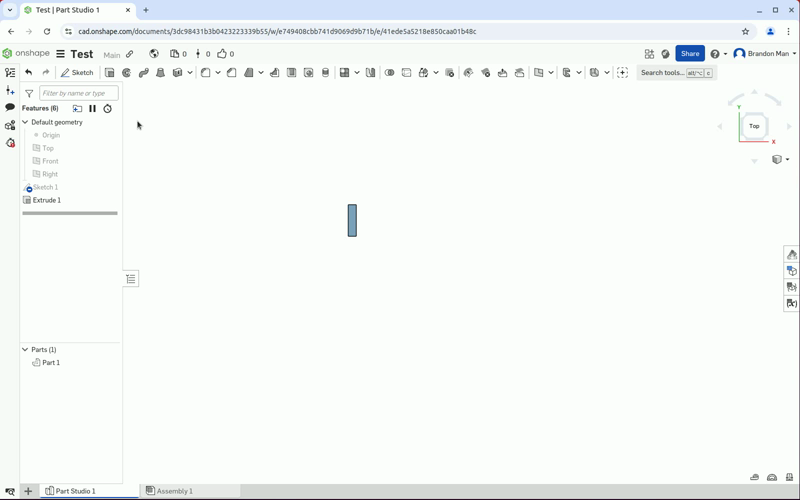
mouse_move(73, 189)
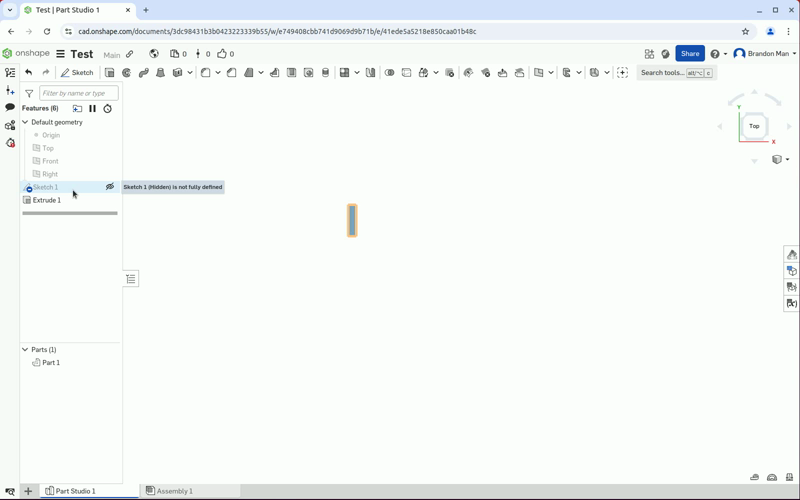
click(73, 189)
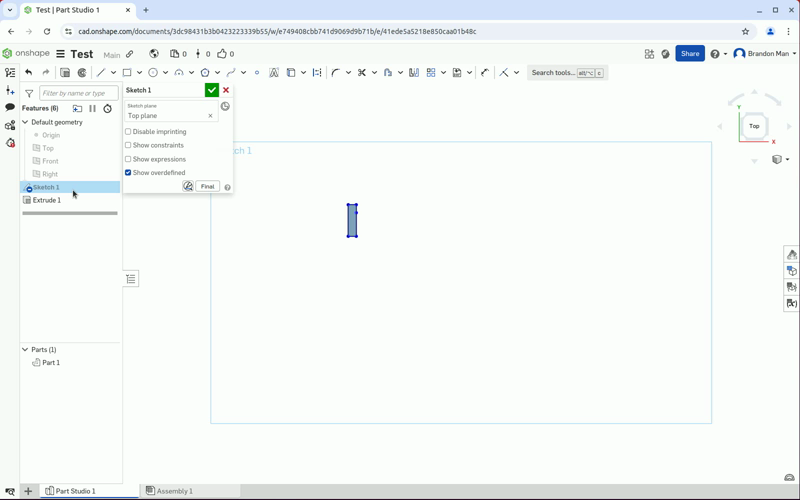
mouse_move(229, 92)
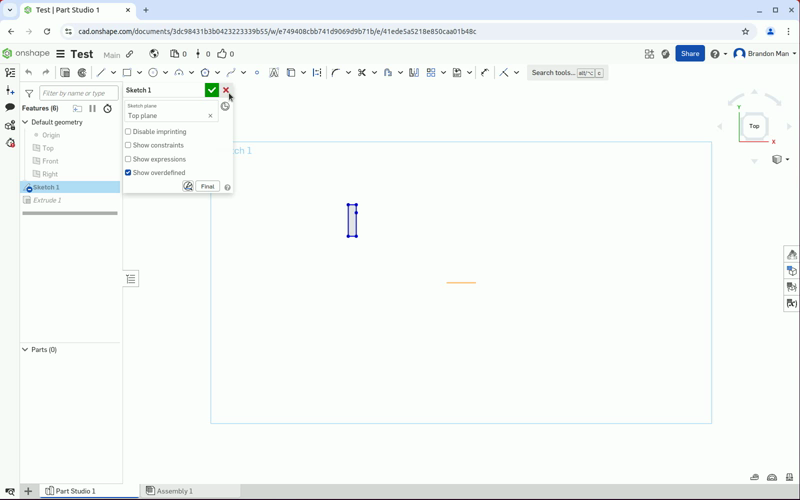
click(229, 92)
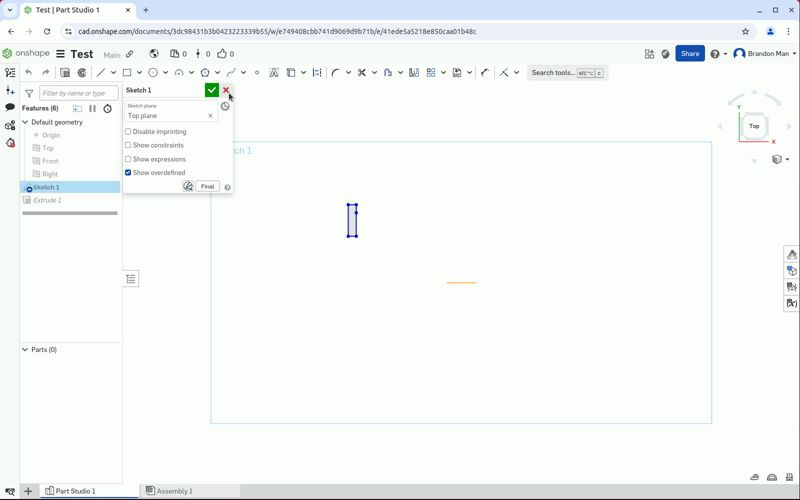
key(shift+s)
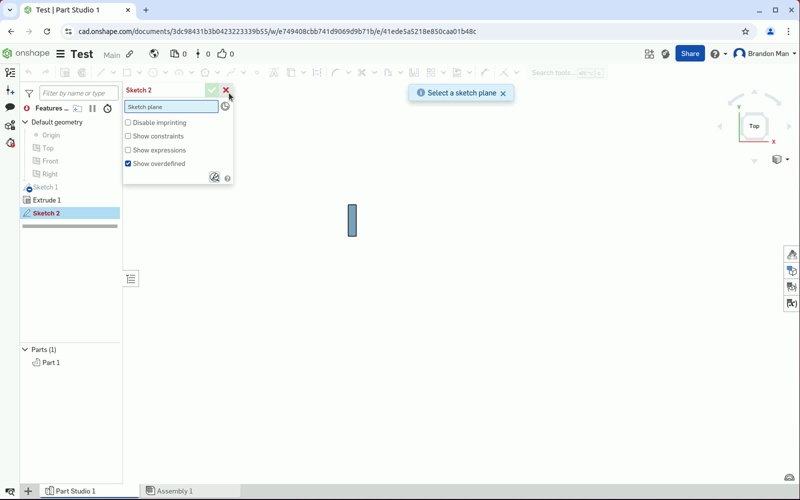
mouse_move(73, 150)
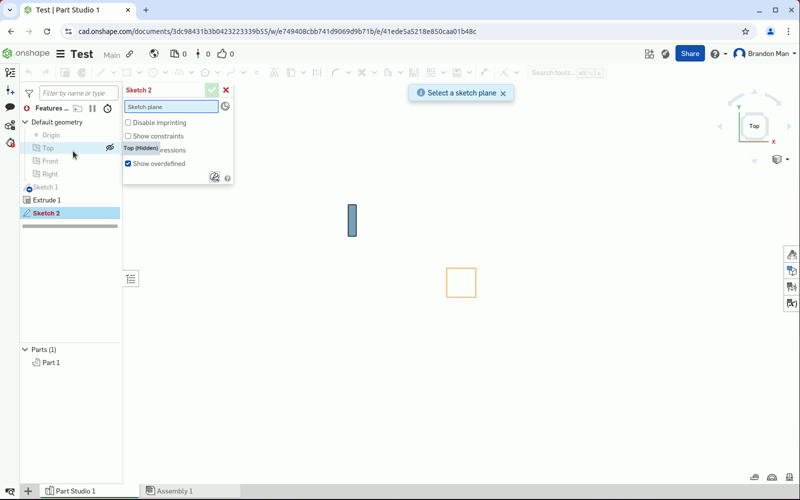
click(73, 150)
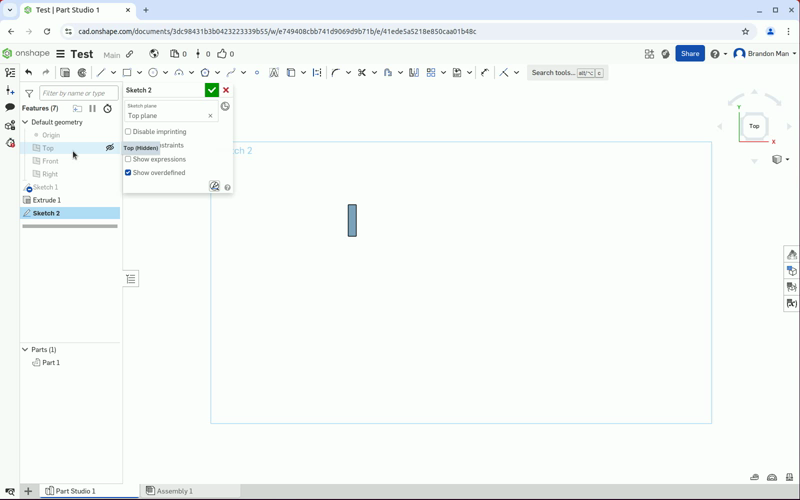
mouse_move(73, 352)
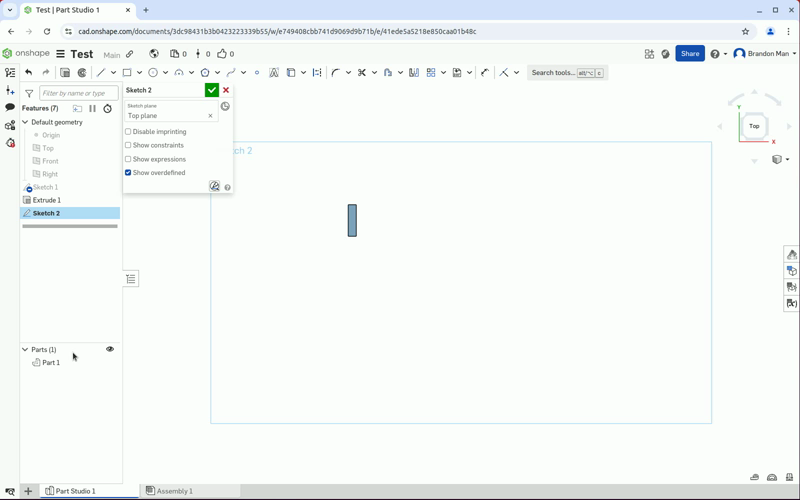
key(y)
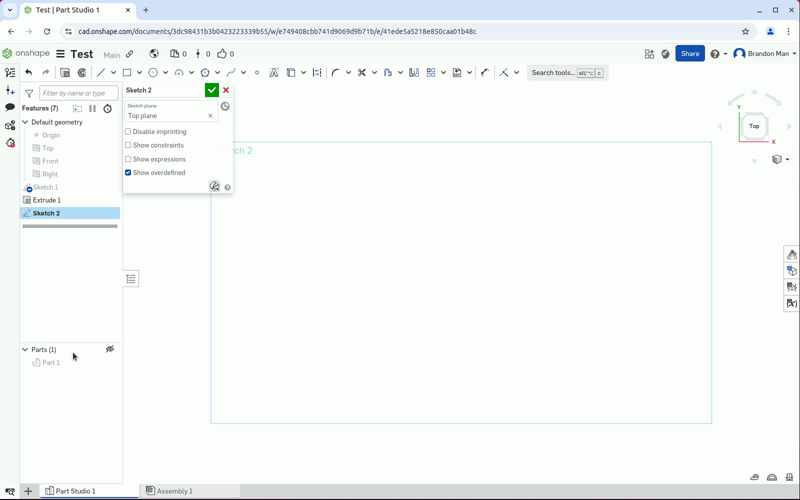
key(l)
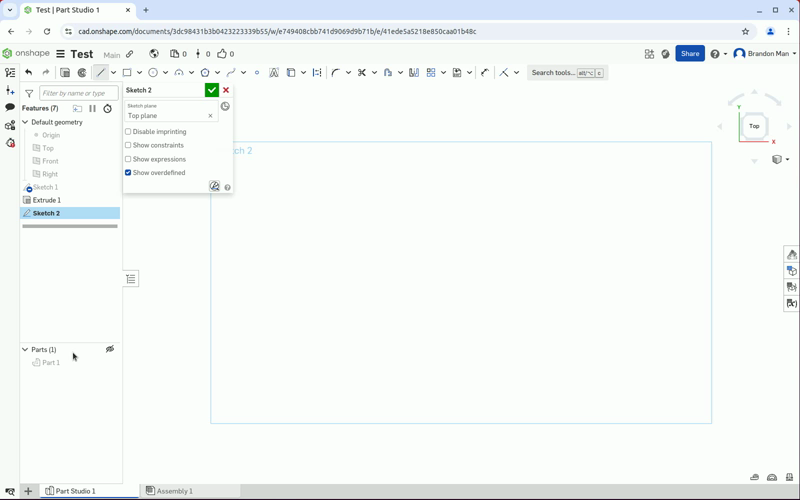
key_down(shift)
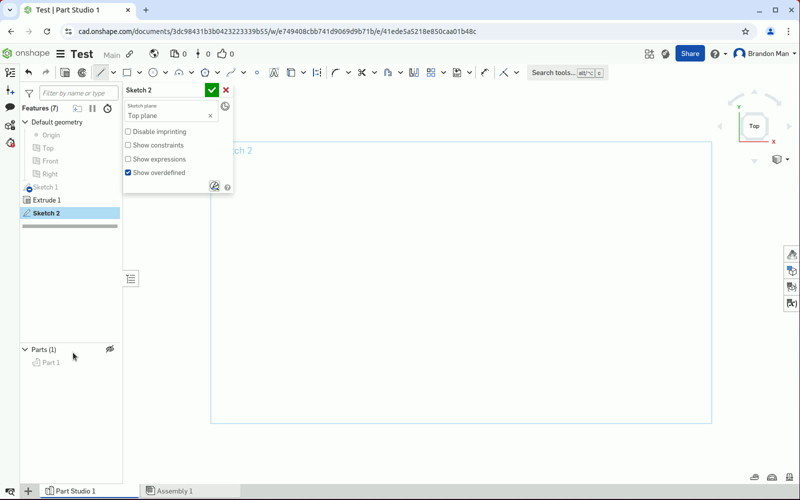
mouse_move(356, 213)
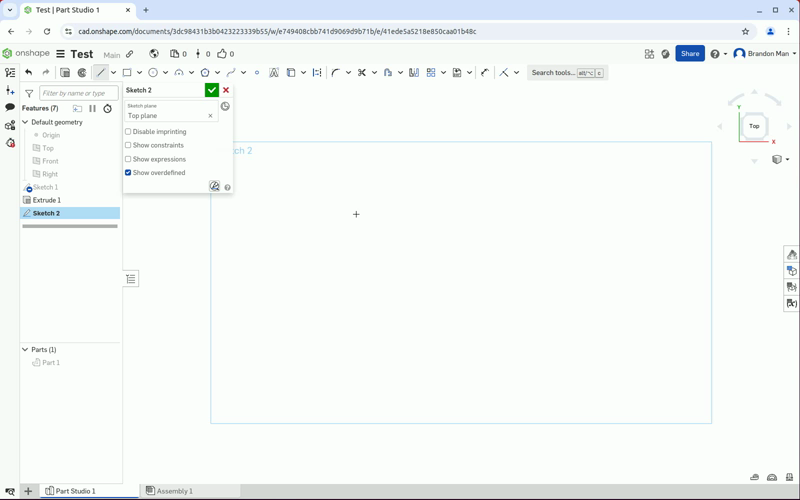
click(356, 213)
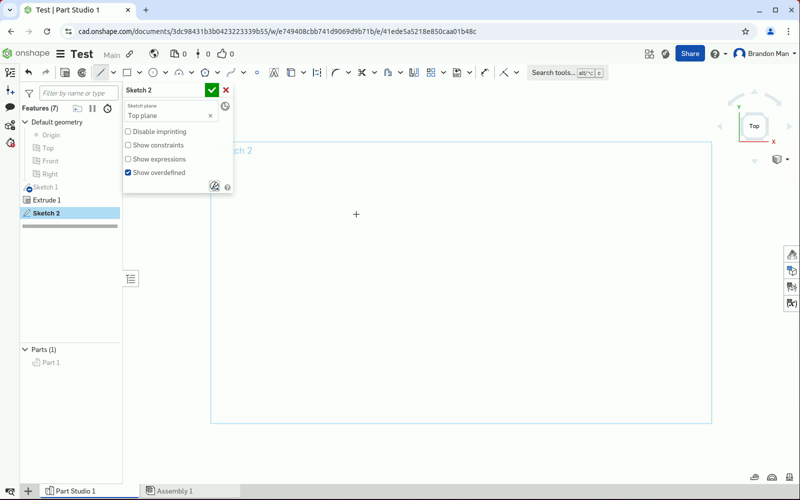
key_up(shift)
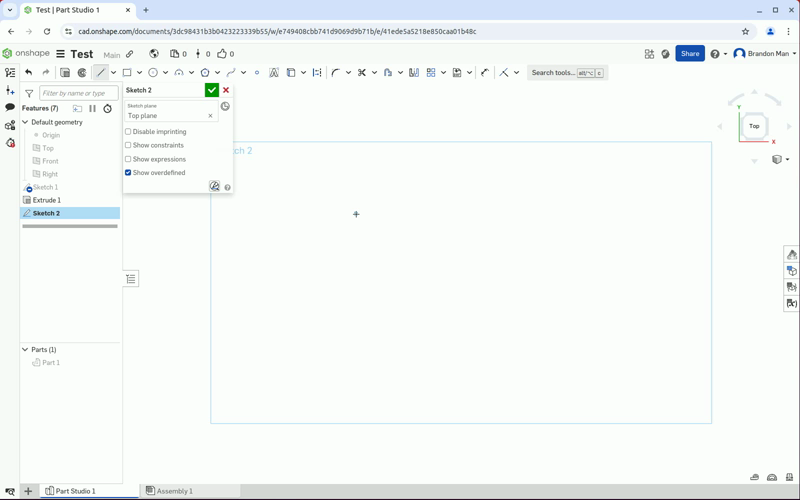
key_down(shift)
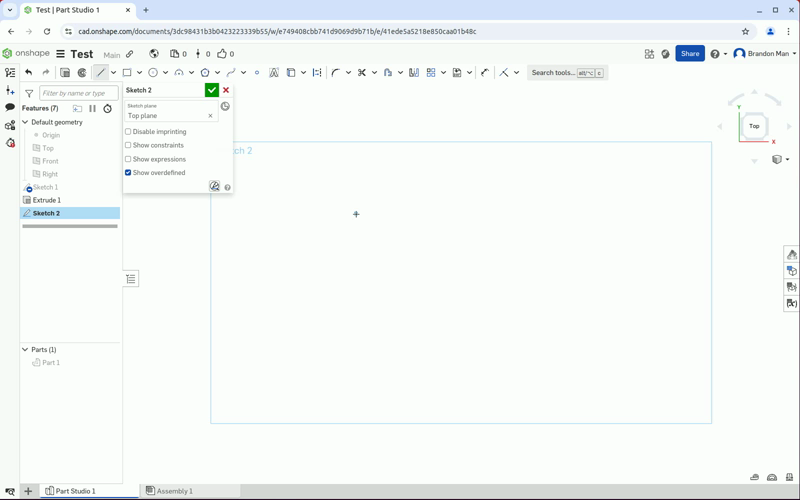
mouse_move(386, 213)
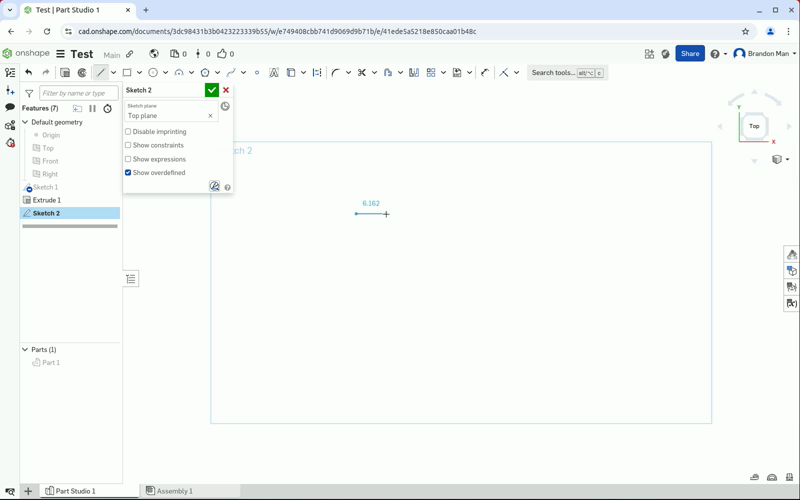
mouse_move(380, 213)
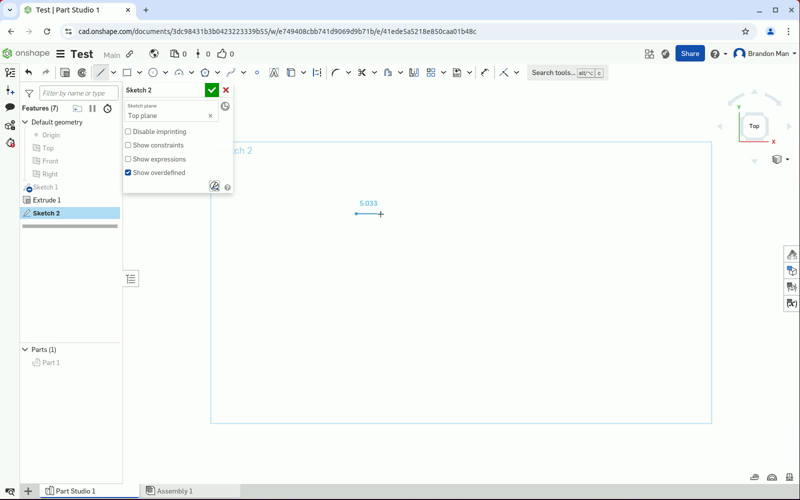
click(380, 213)
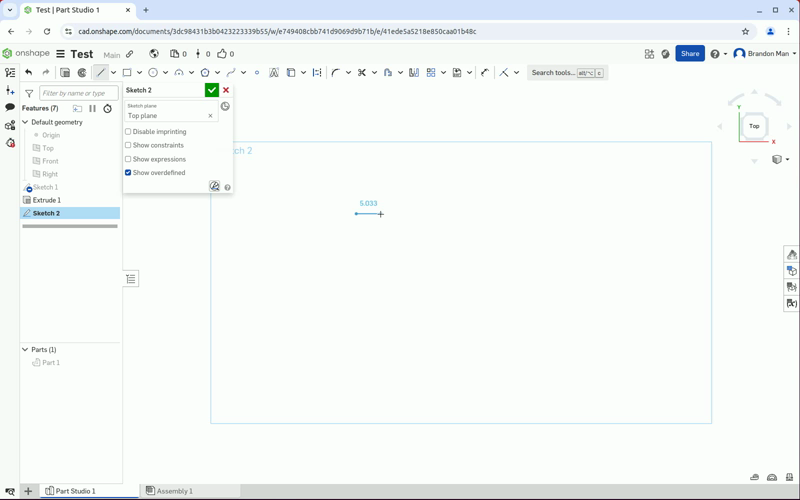
key_up(shift)
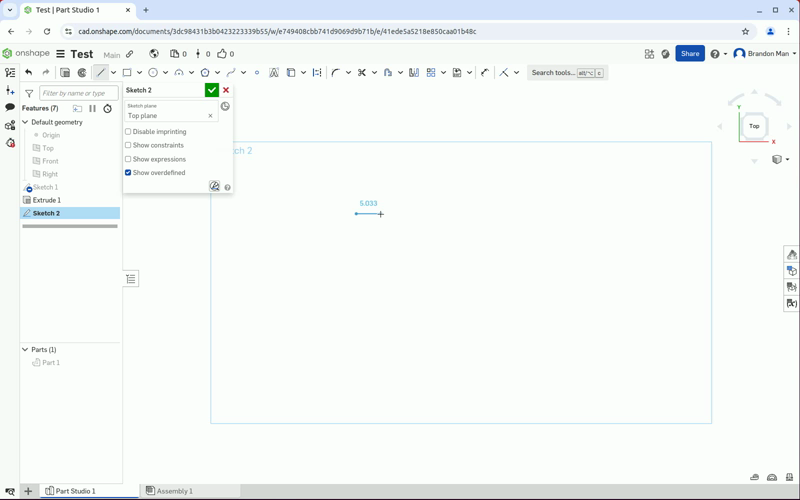
key_down(shift)
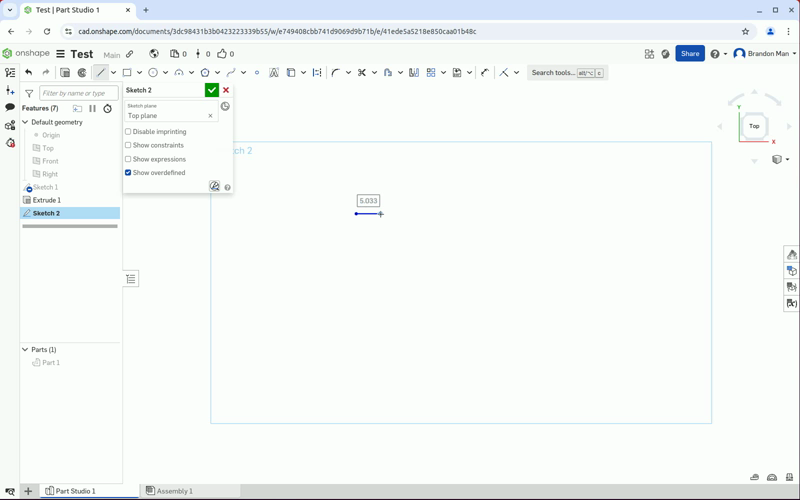
mouse_move(410, 213)
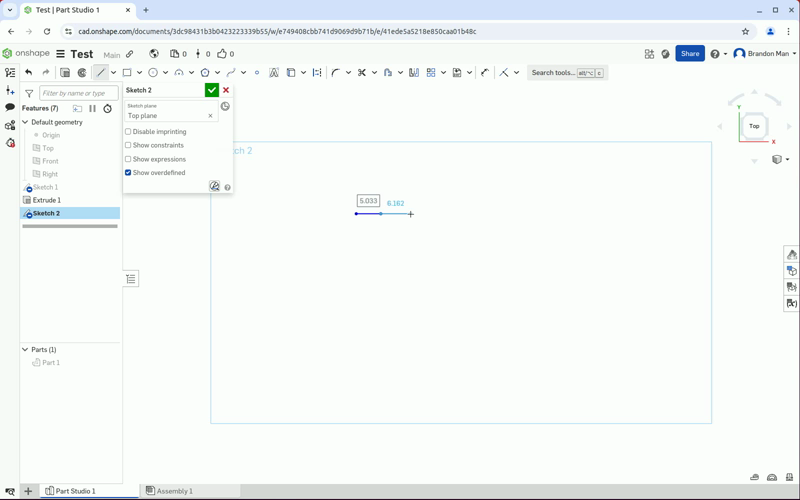
mouse_move(380, 205)
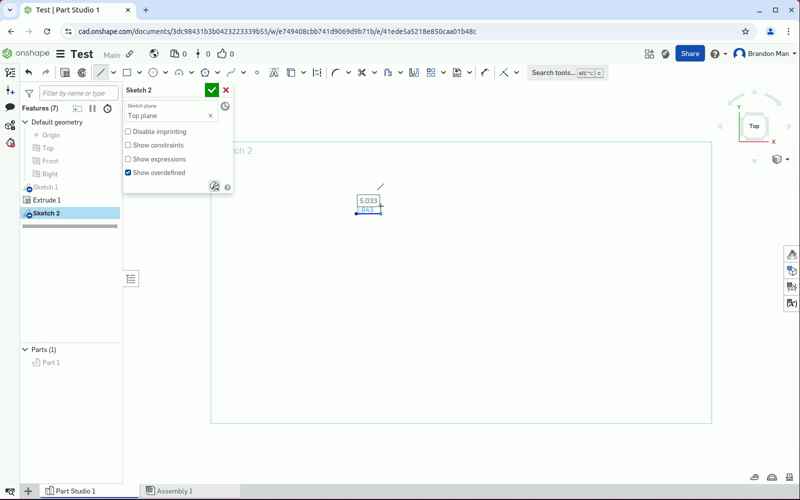
click(380, 205)
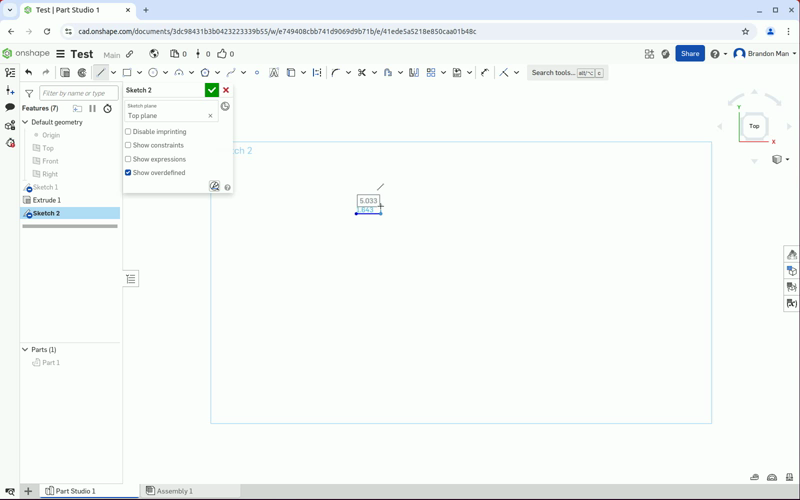
key_up(shift)
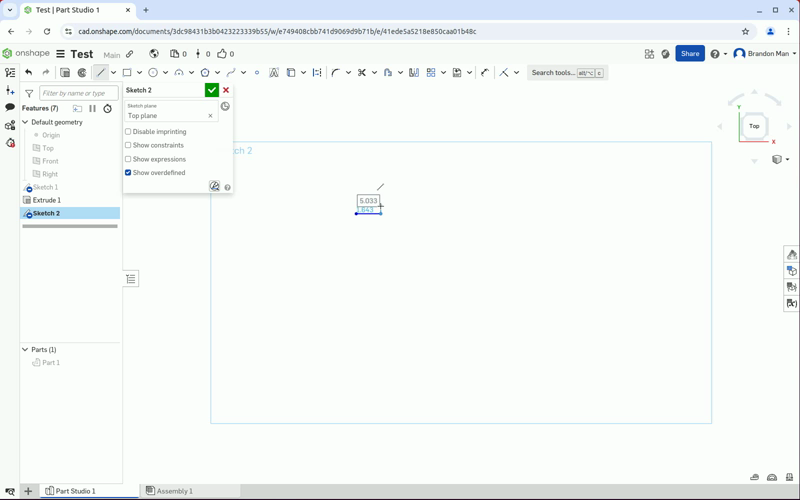
key_down(shift)
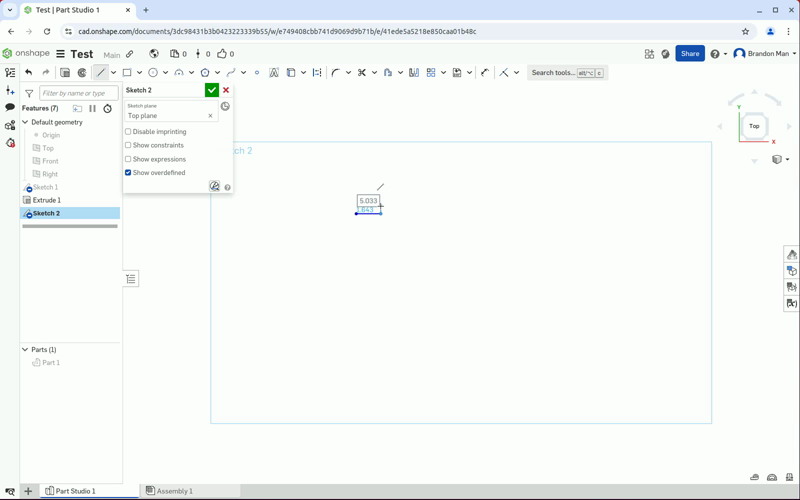
mouse_move(410, 205)
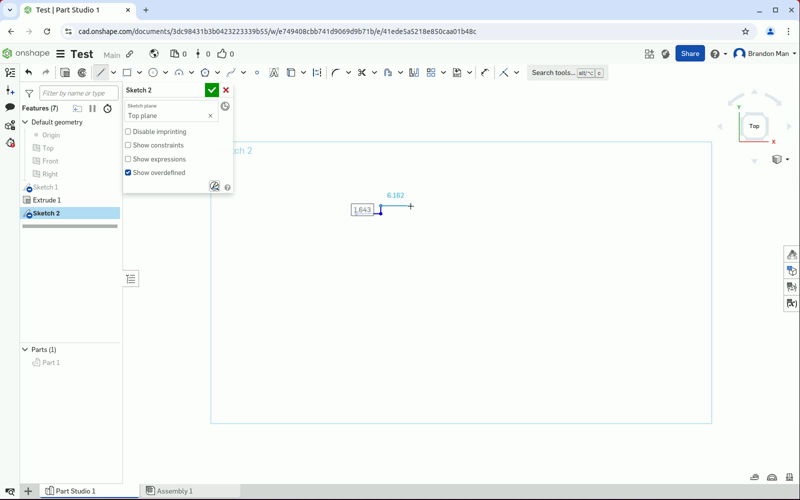
mouse_move(356, 205)
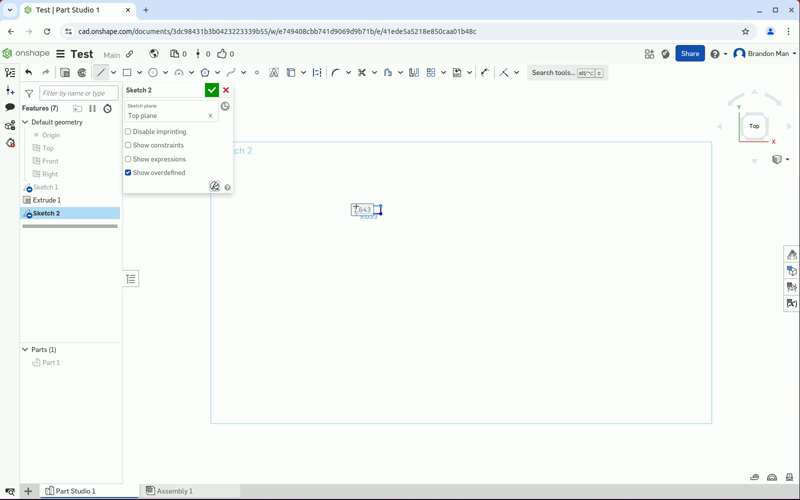
click(356, 205)
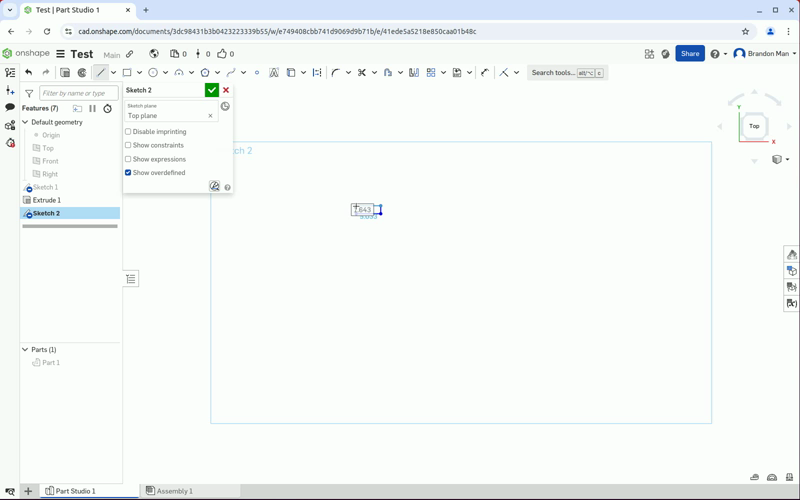
key_up(shift)
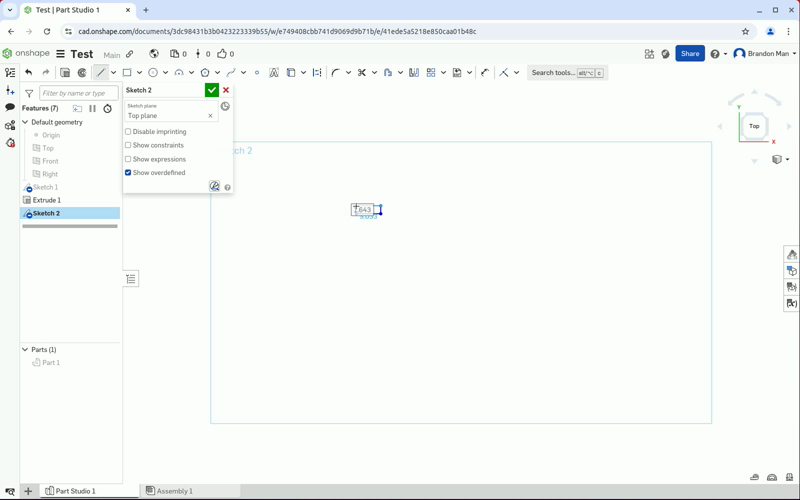
mouse_move(386, 205)
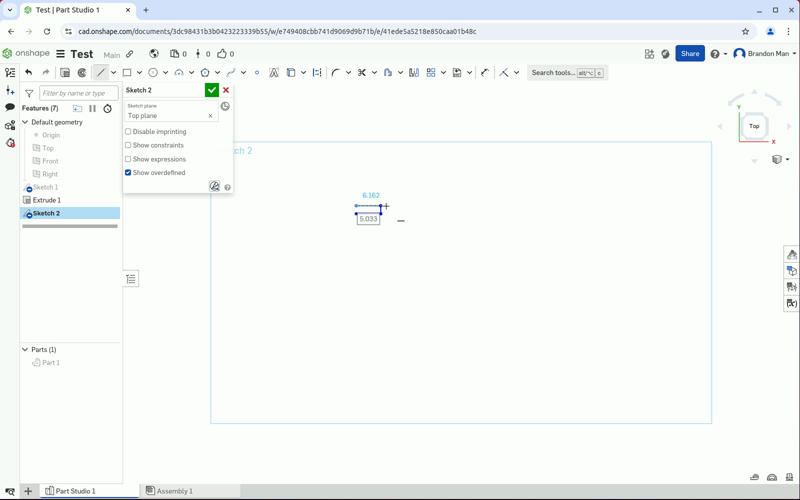
key_down(shift)
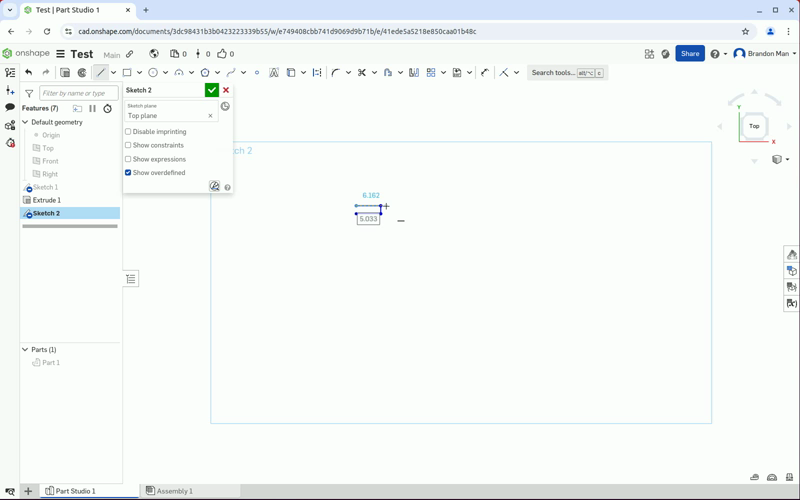
mouse_move(356, 213)
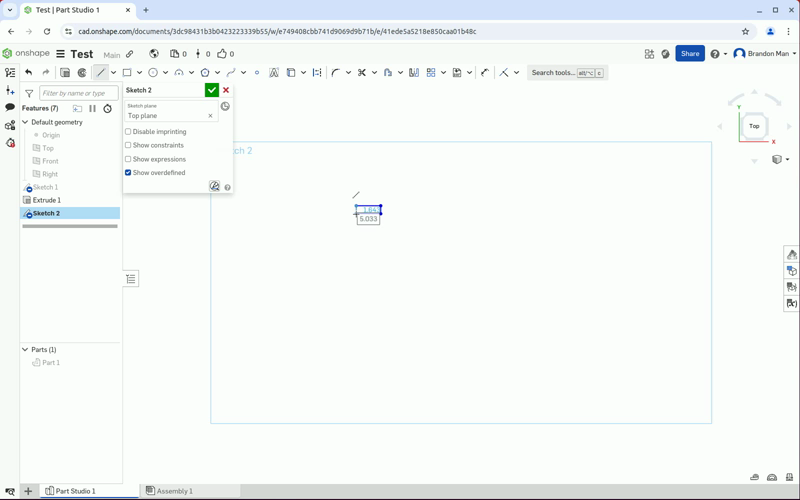
key_up(shift)
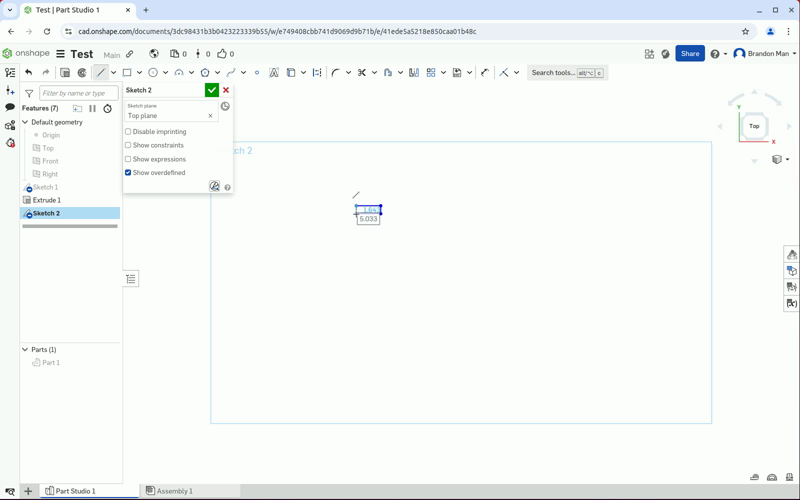
click(356, 213)
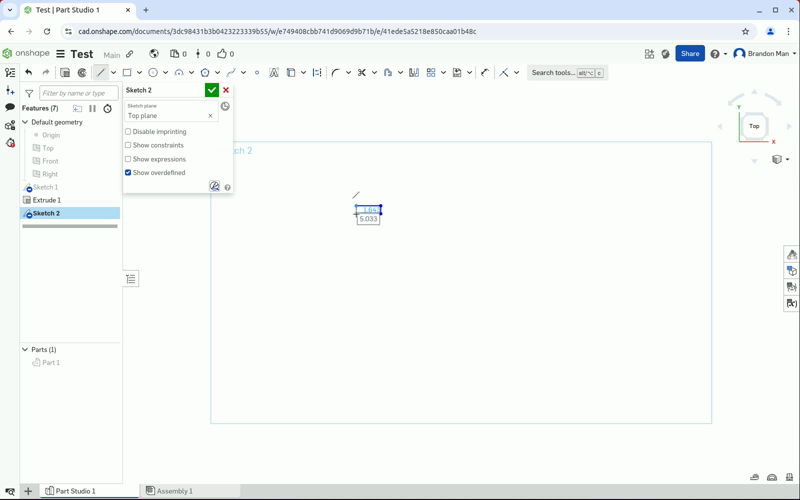
key(esc)
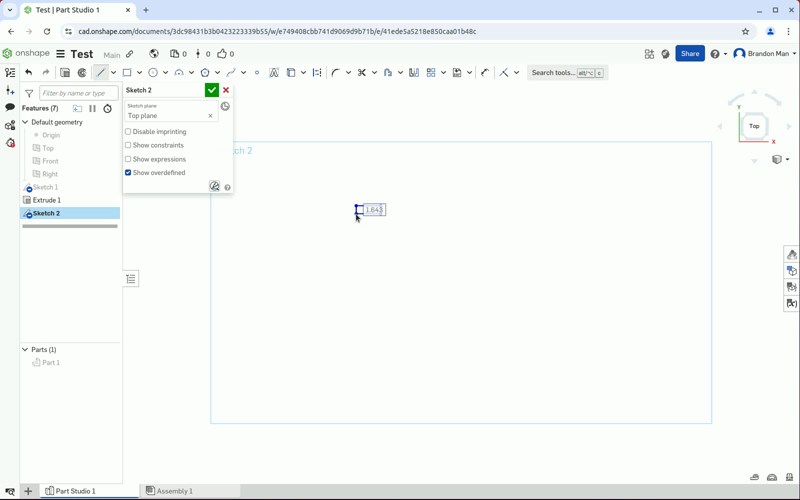
mouse_move(368, 211)
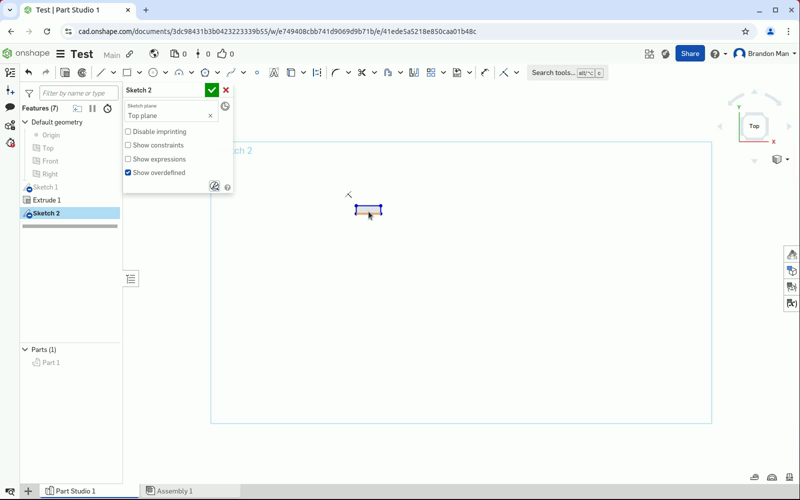
scroll(6)
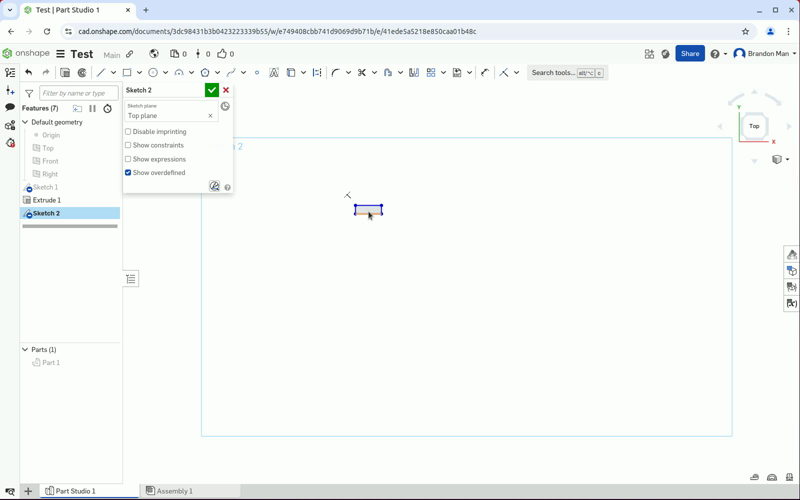
scroll(6)
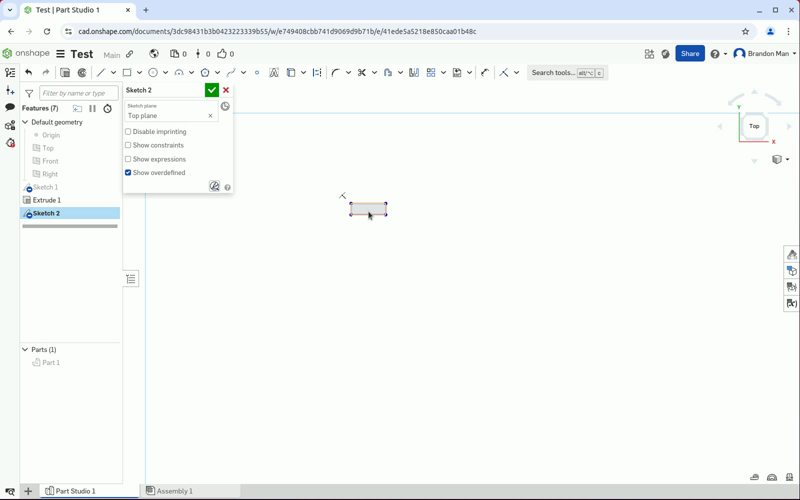
scroll(6)
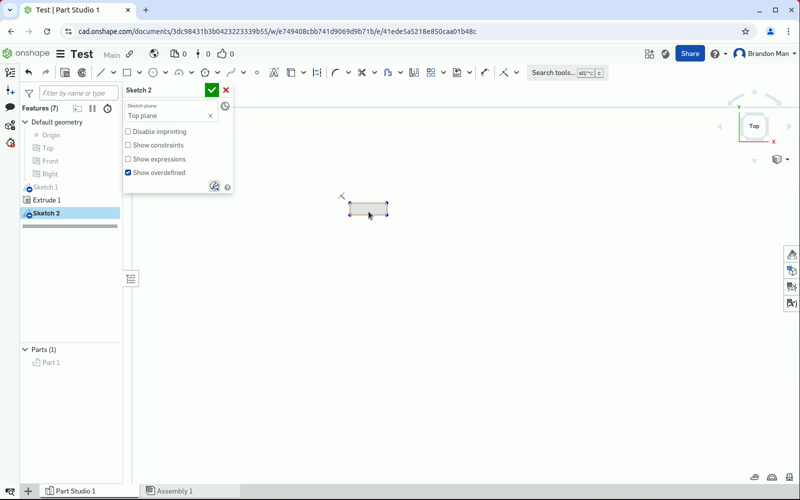
scroll(6)
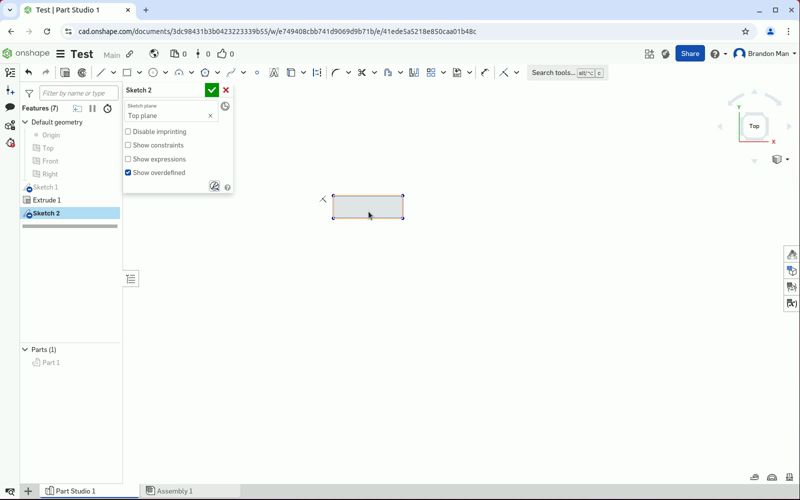
scroll(6)
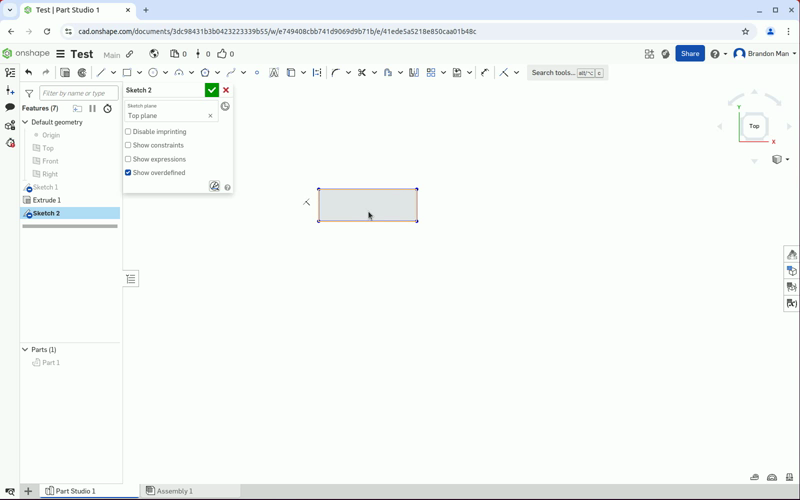
scroll(6)
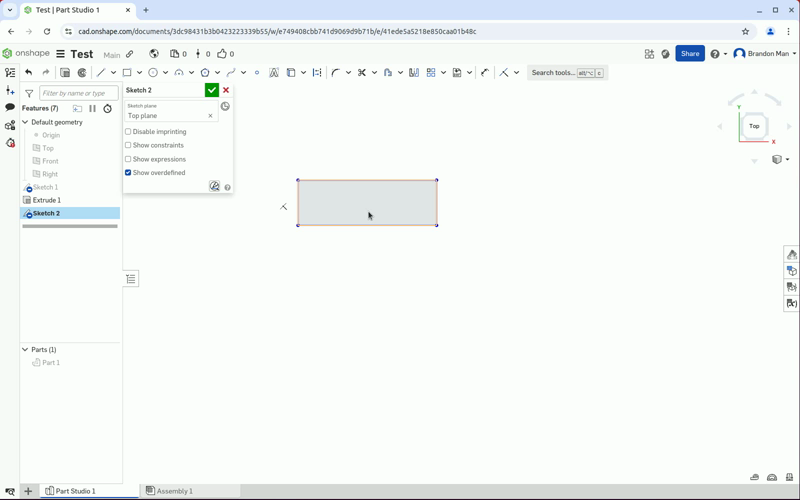
scroll(6)
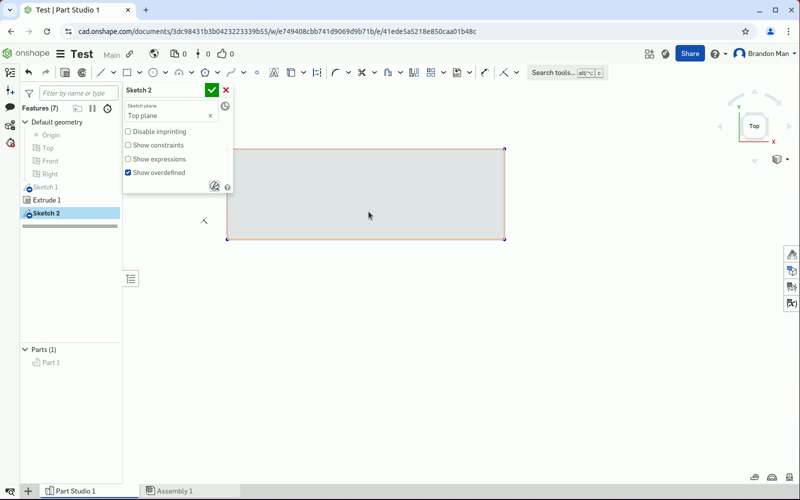
click(368, 211)
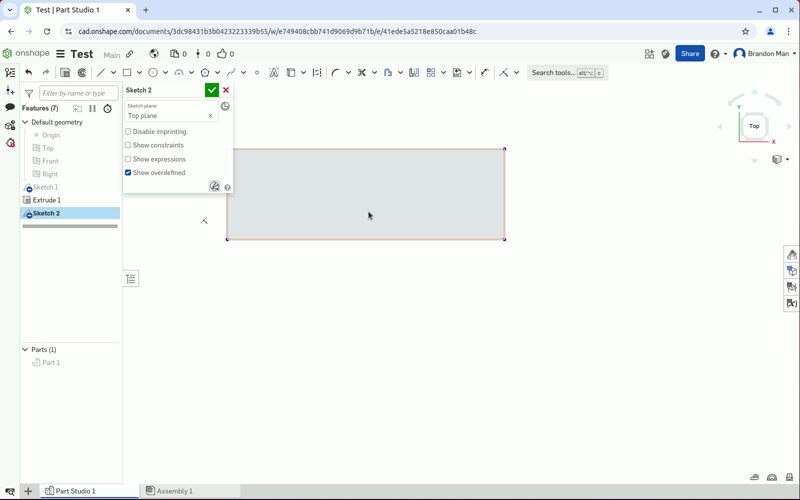
scroll(-6)
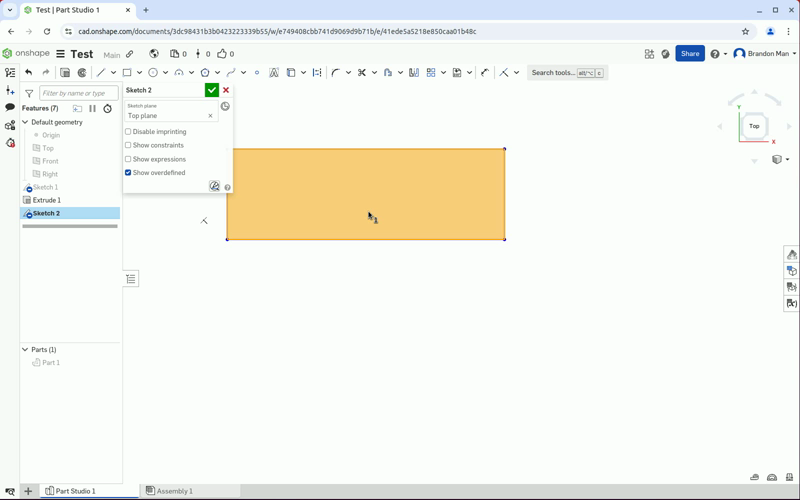
scroll(-6)
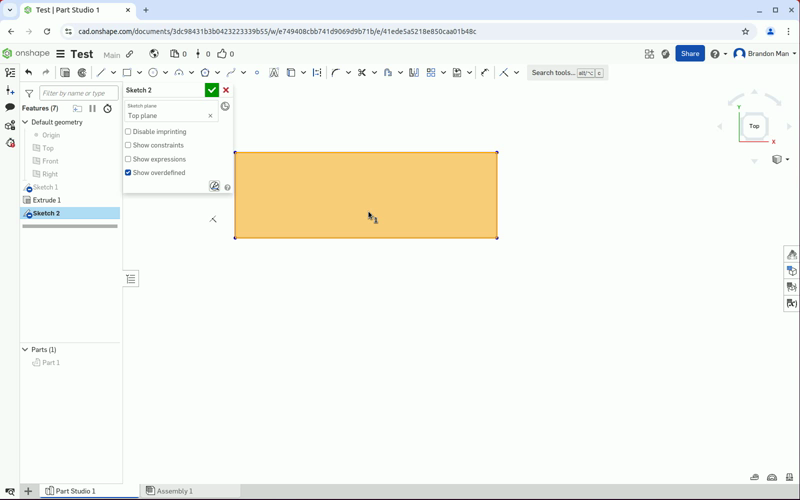
scroll(-6)
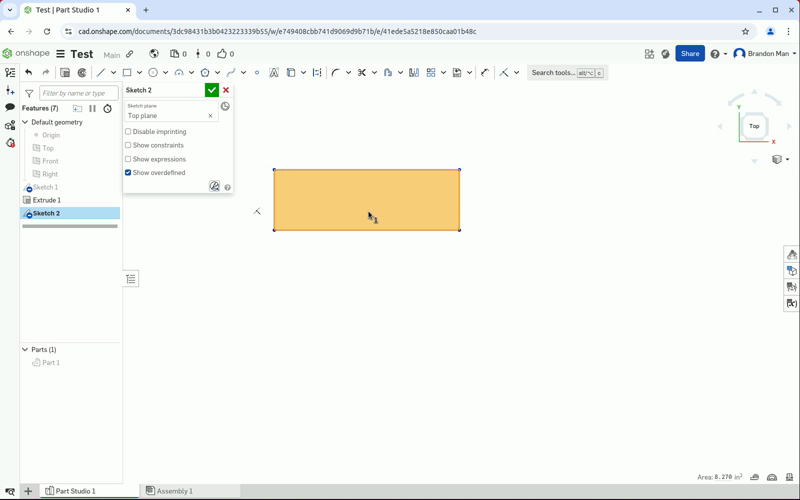
scroll(-6)
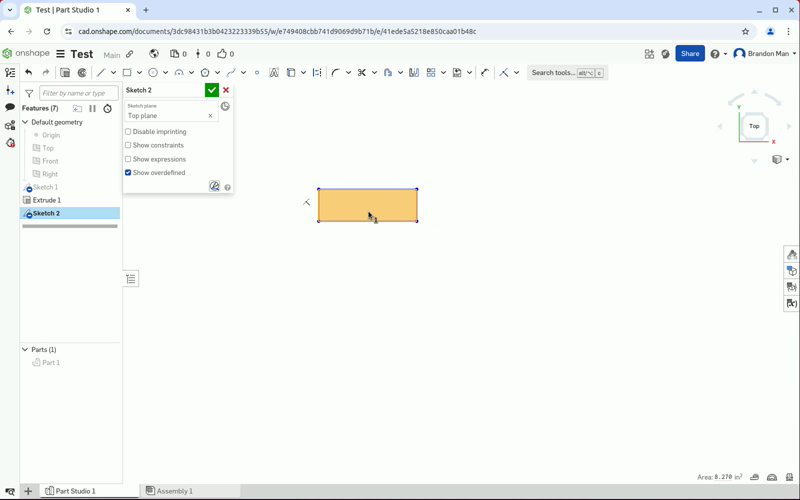
scroll(-6)
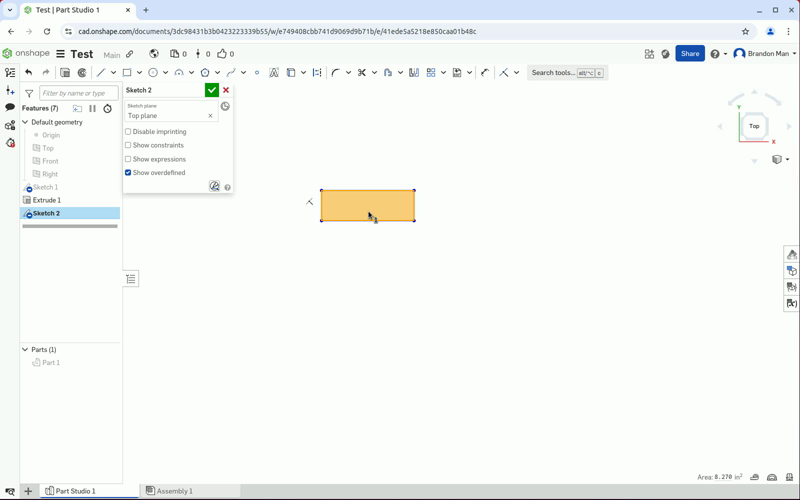
scroll(-6)
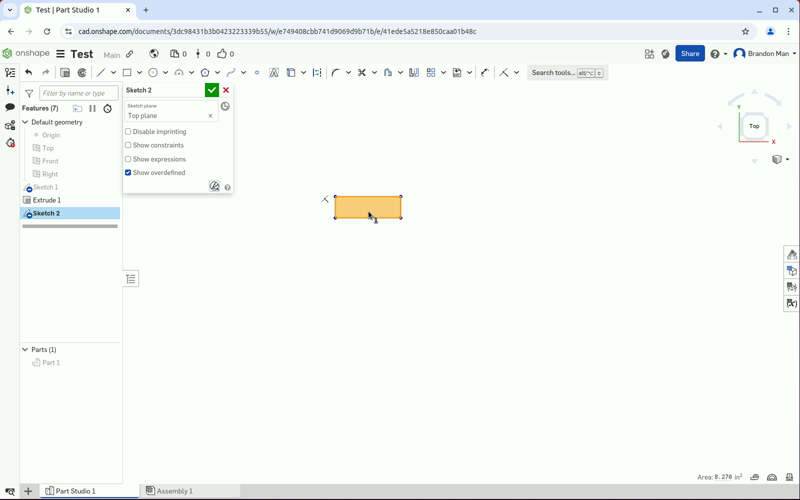
scroll(-6)
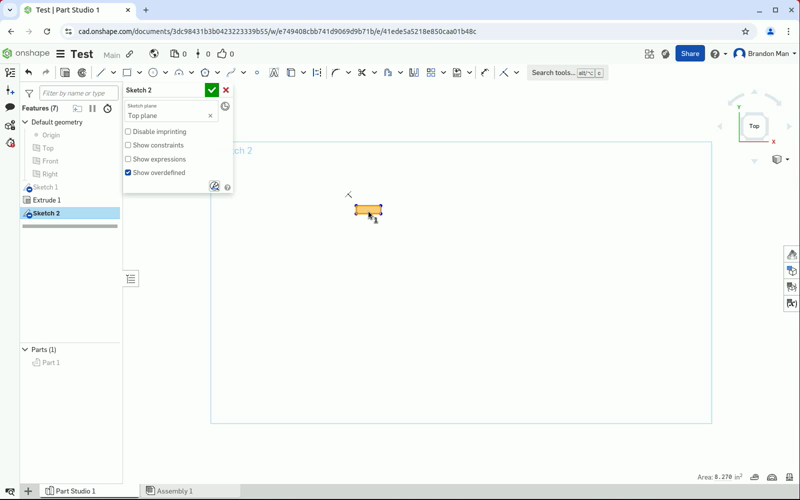
mouse_move(73, 352)
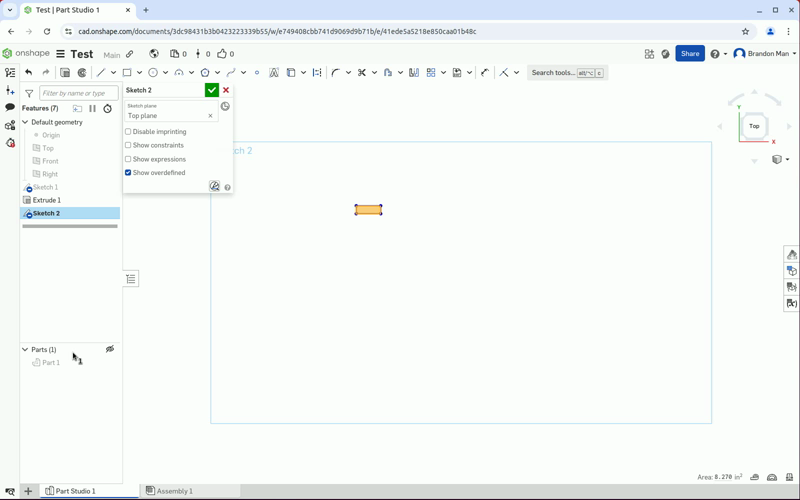
key(shift+y)
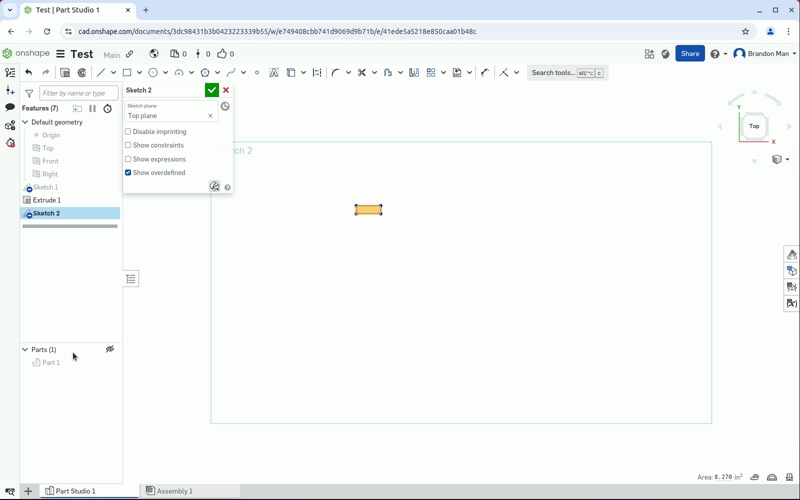
key(shift+e)
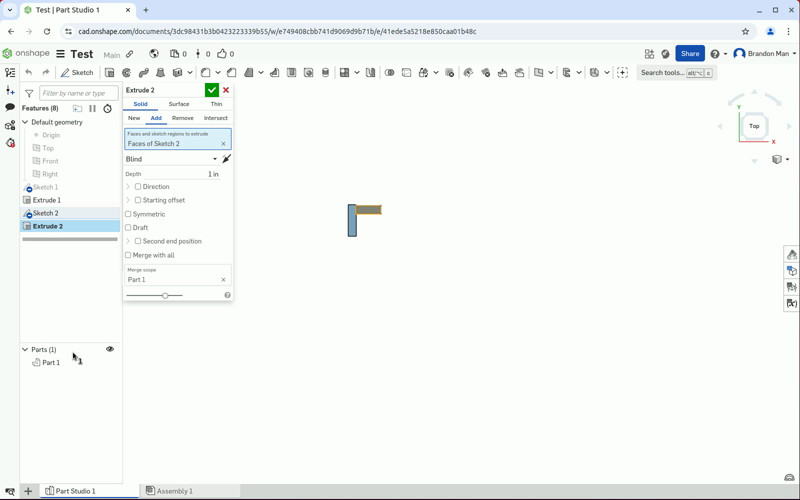
mouse_move(143, 106)
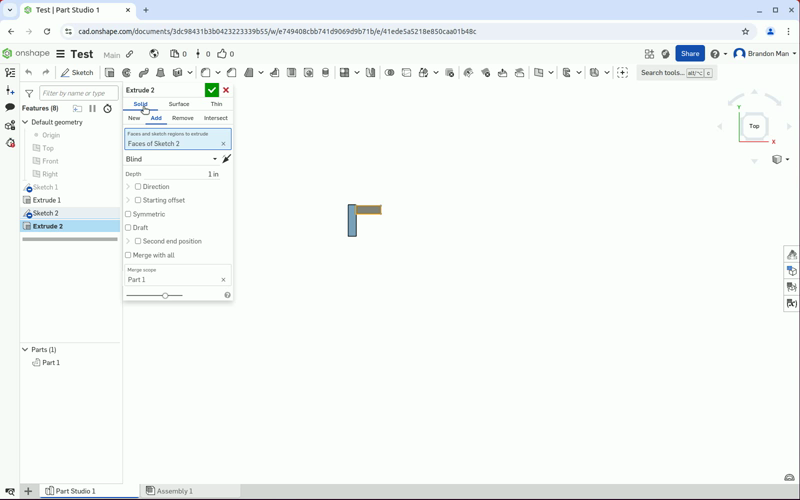
click(143, 106)
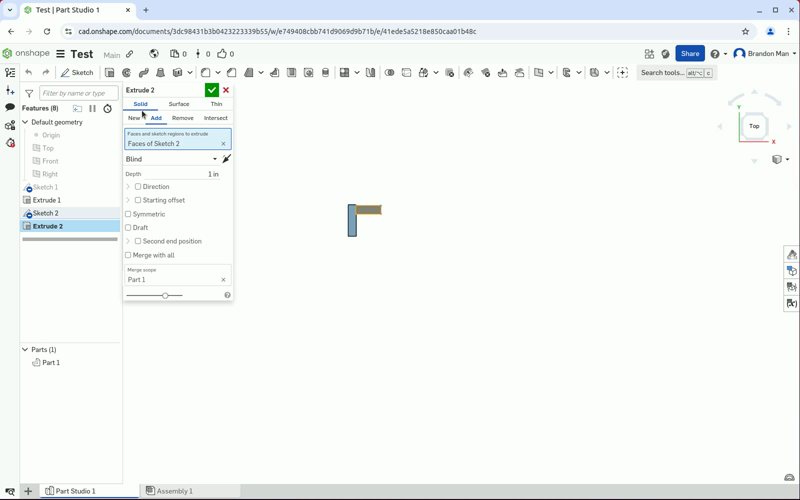
mouse_move(137, 120)
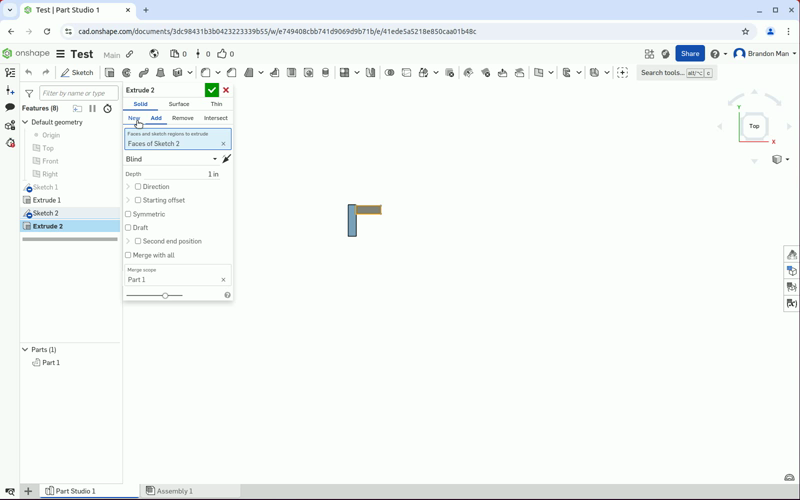
click(137, 120)
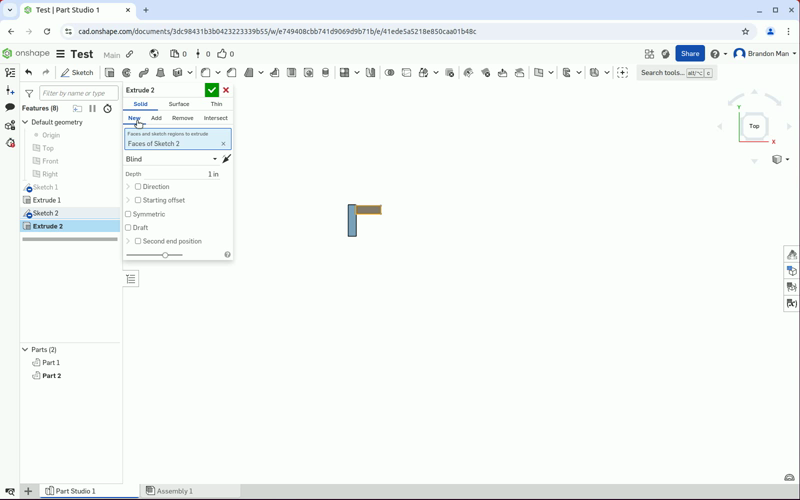
key(tab, 4)
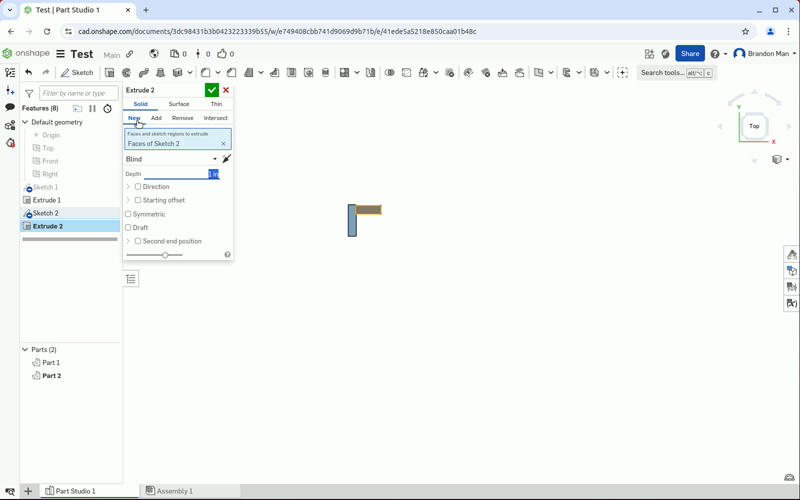
text(6.258)
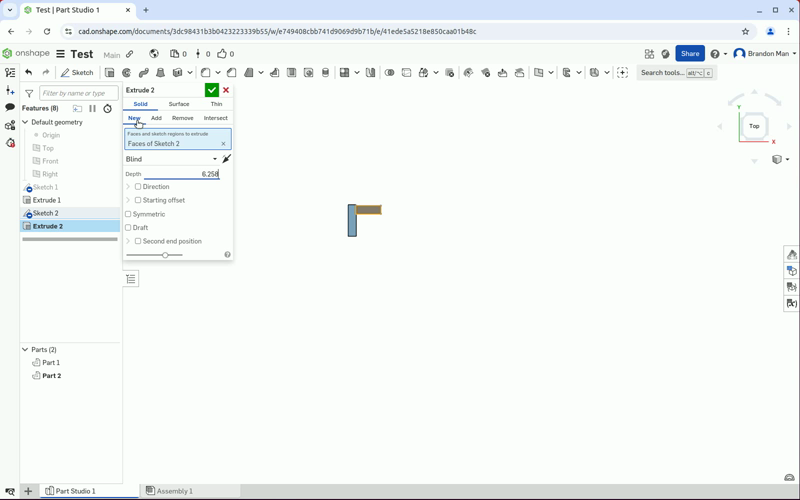
key(enter)
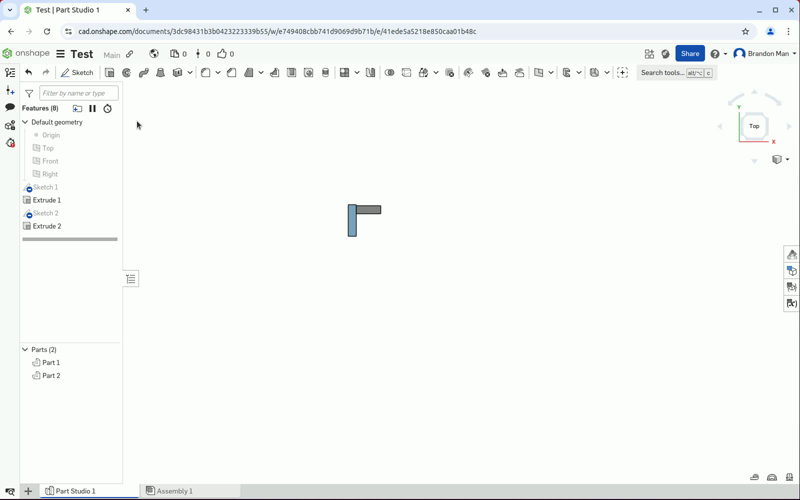
key(shift+h)
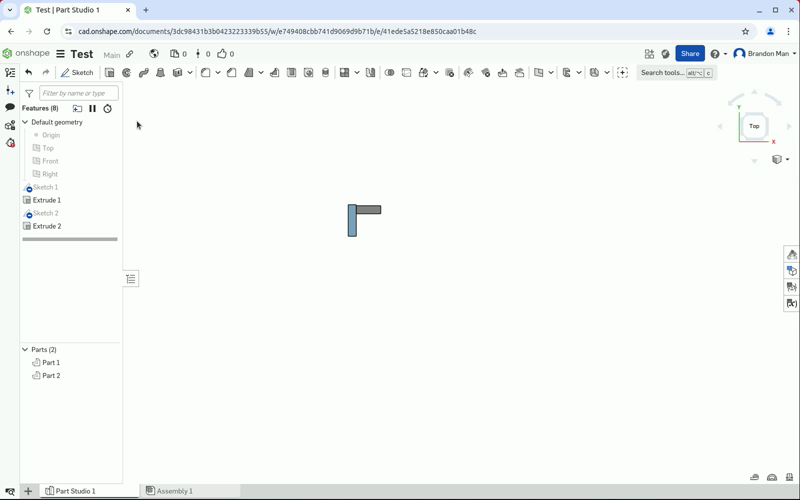
key(shift+h)
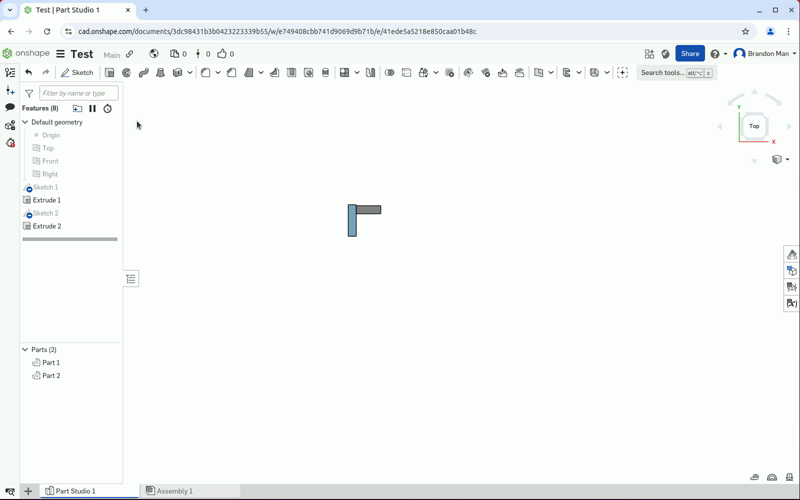
mouse_move(73, 189)
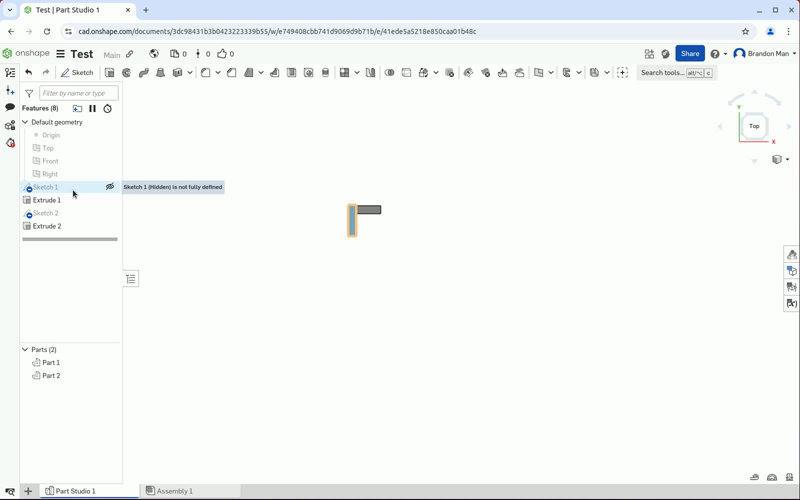
click(73, 189)
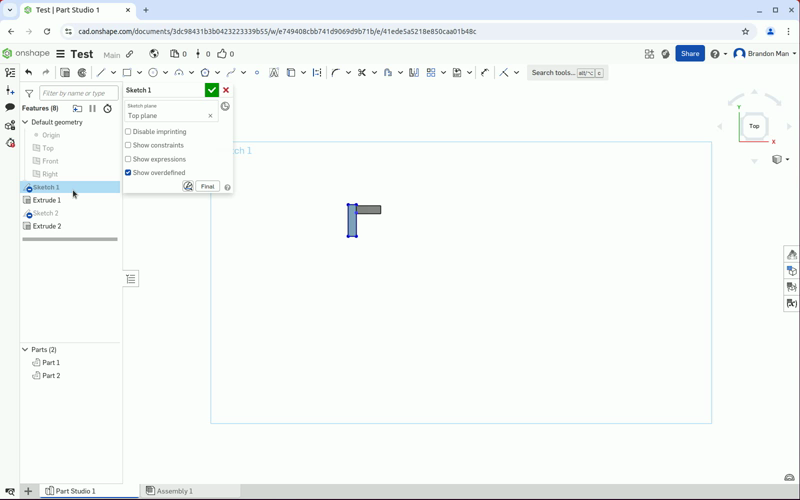
mouse_move(229, 92)
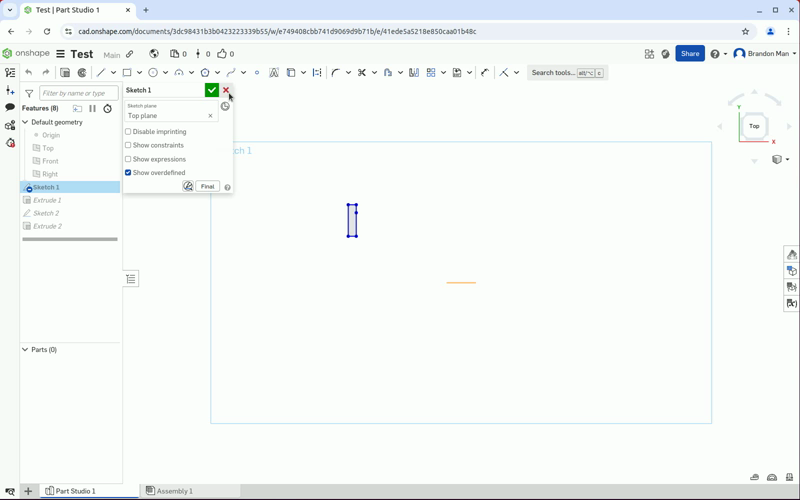
click(229, 92)
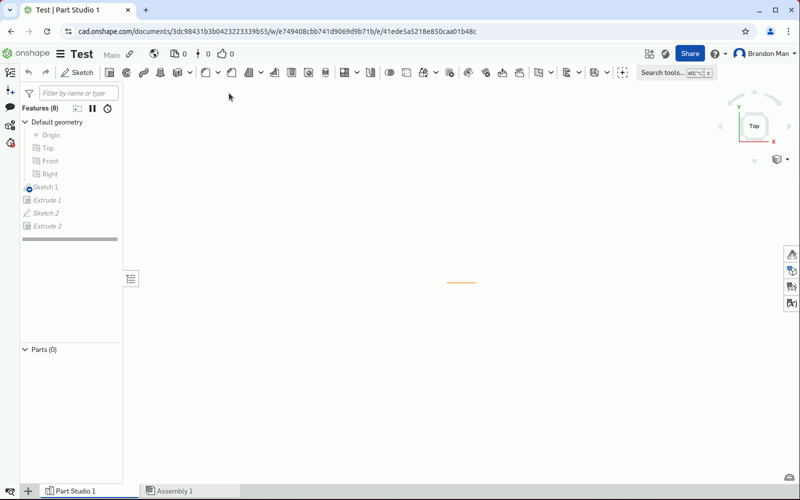
mouse_move(73, 352)
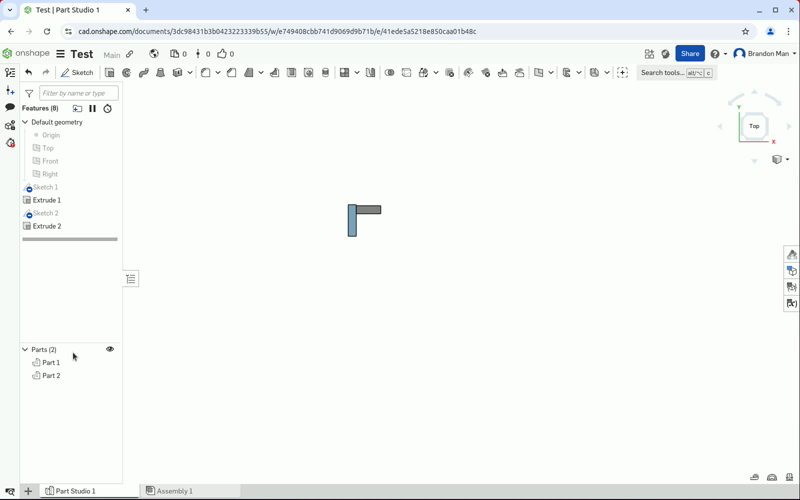
key(y)
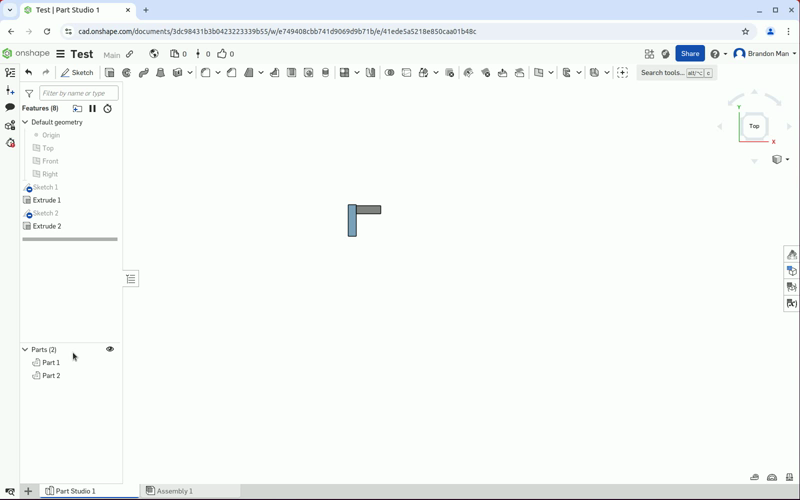
key(shift+p)
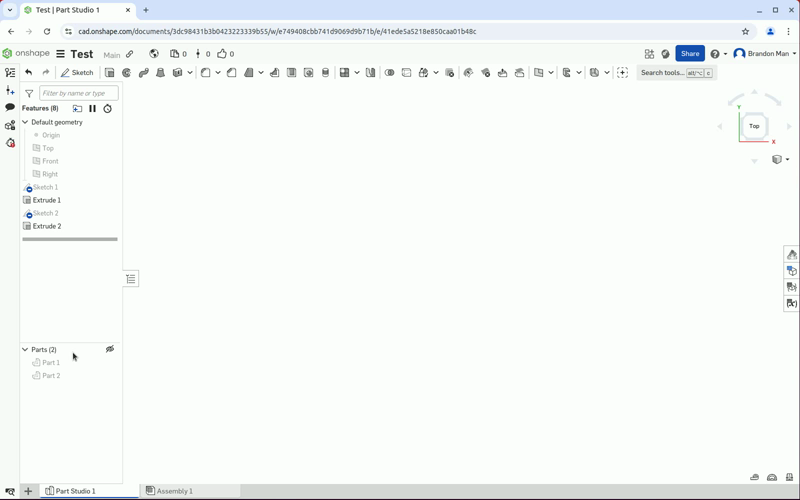
key(space)
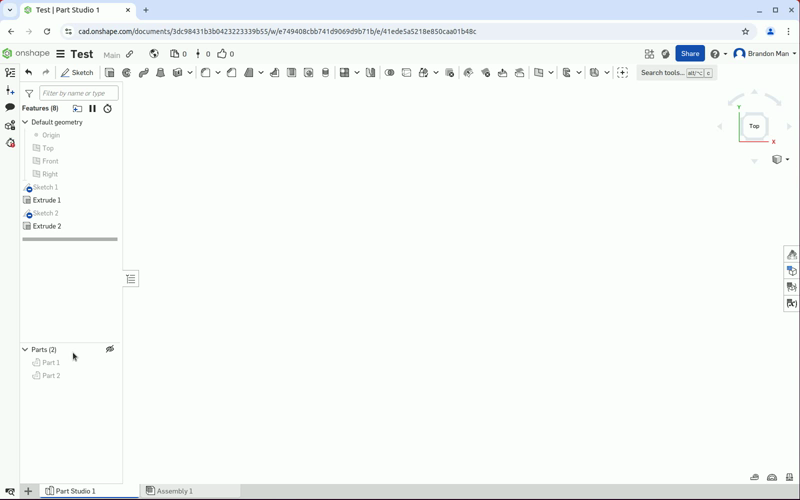
key_down(shift)
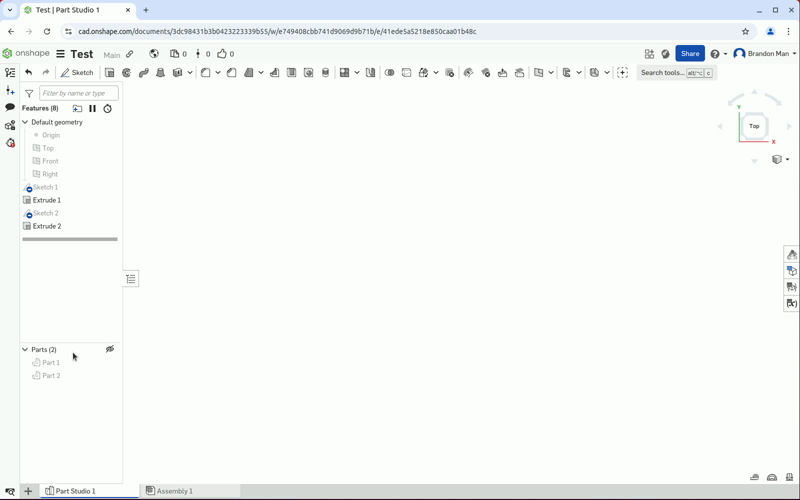
key(up)
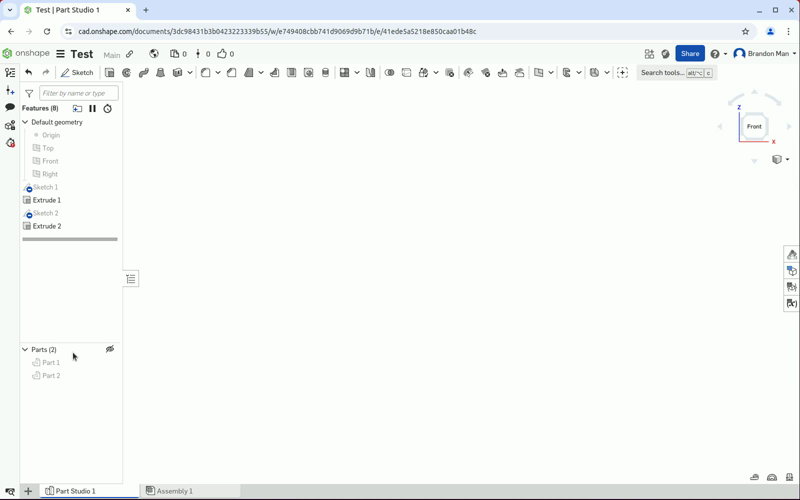
key_up(shift)
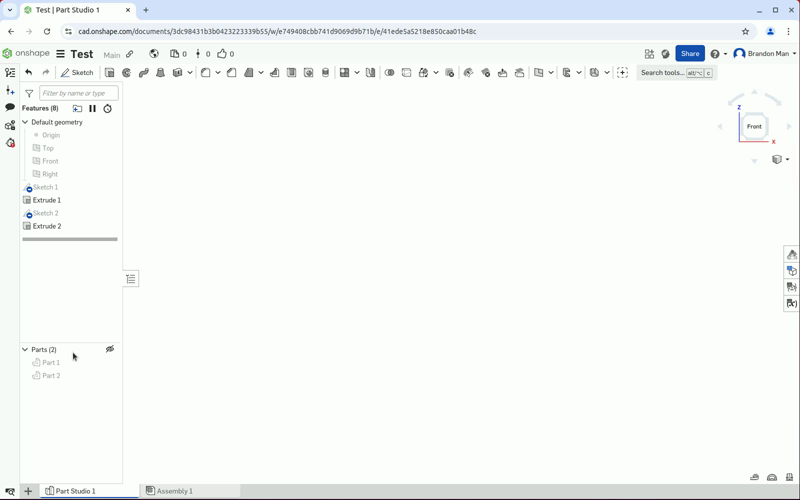
mouse_move(73, 352)
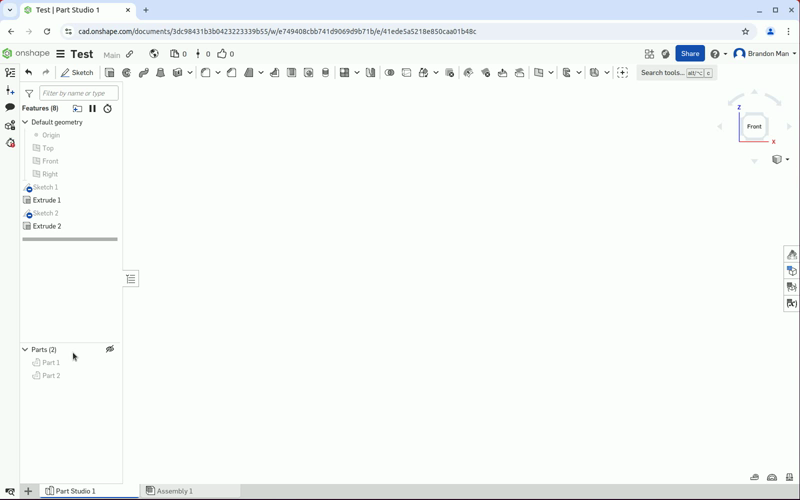
key(shift+y)
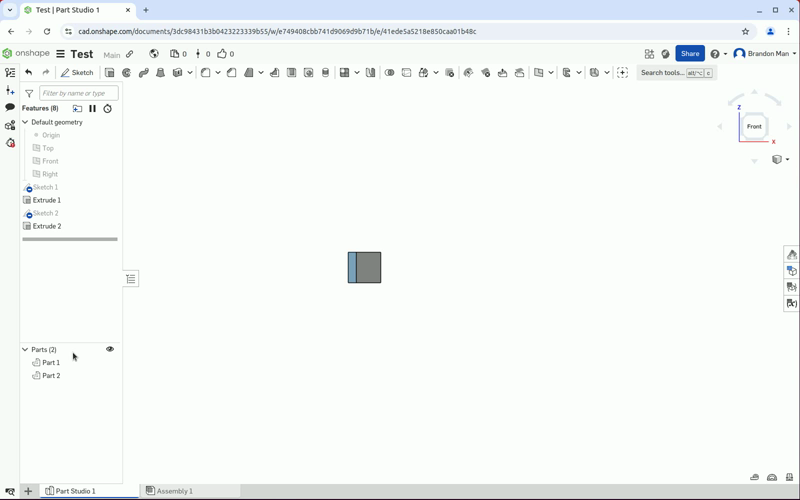
mouse_move(541, 75)
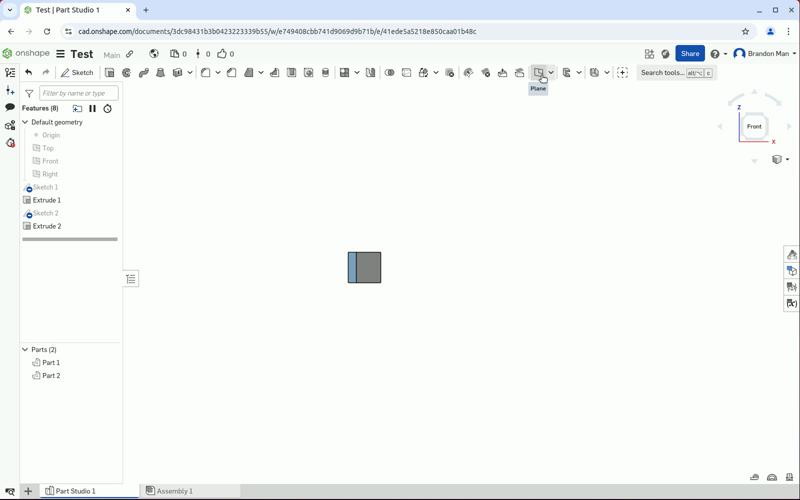
click(541, 75)
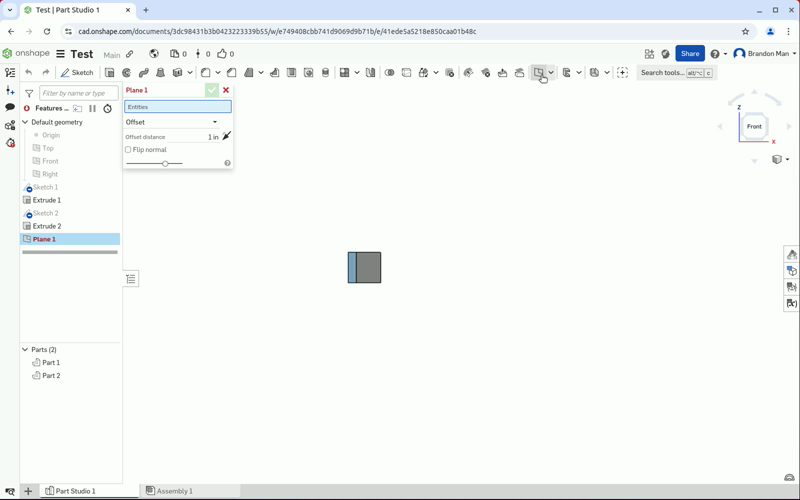
mouse_move(73, 163)
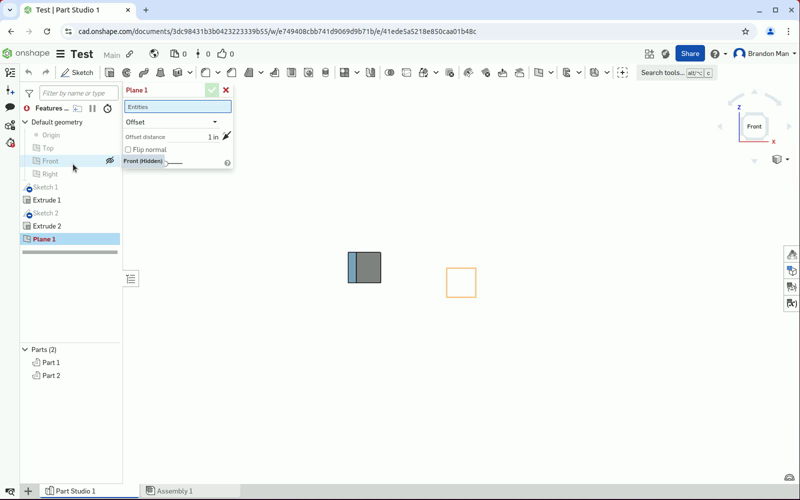
click(73, 163)
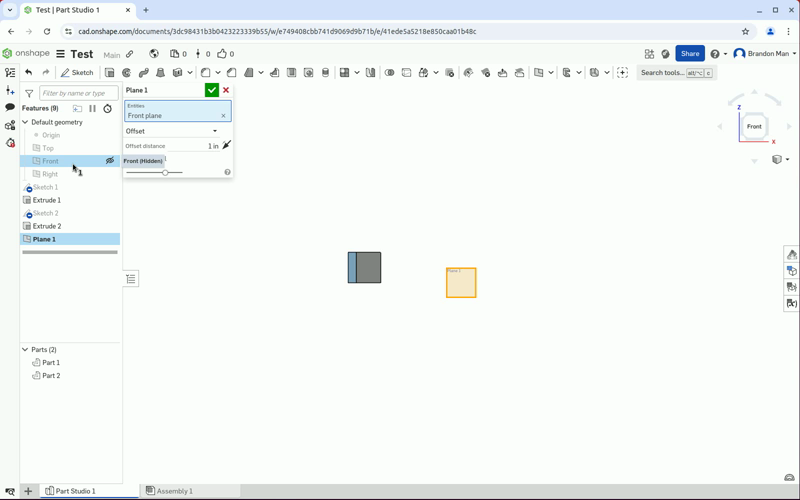
key(tab, 2)
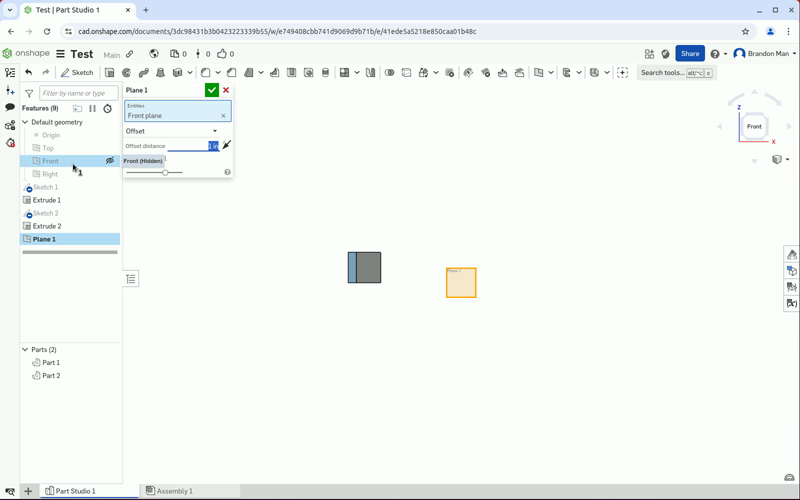
text(14.204)
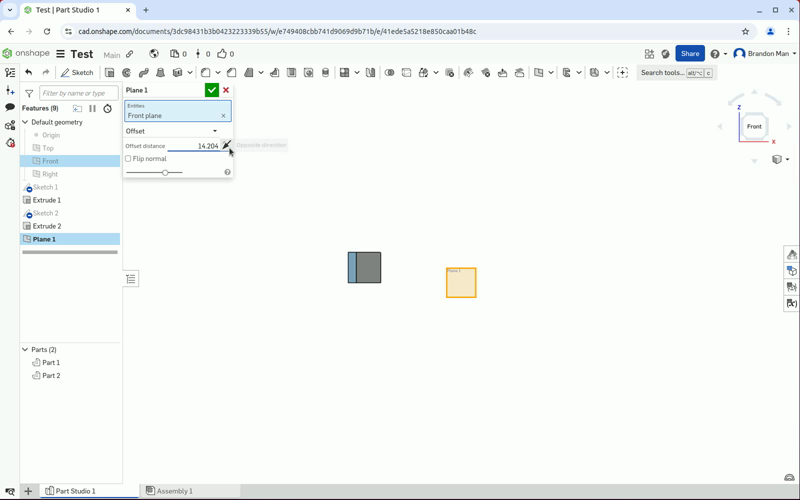
mouse_move(229, 147)
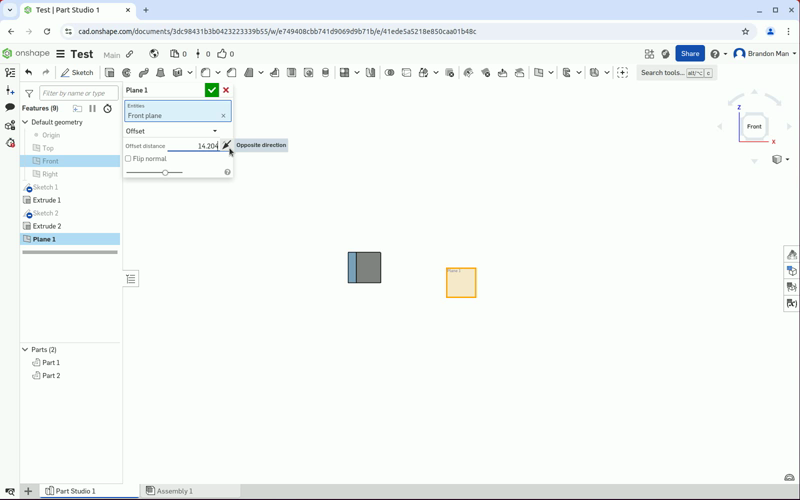
click(229, 147)
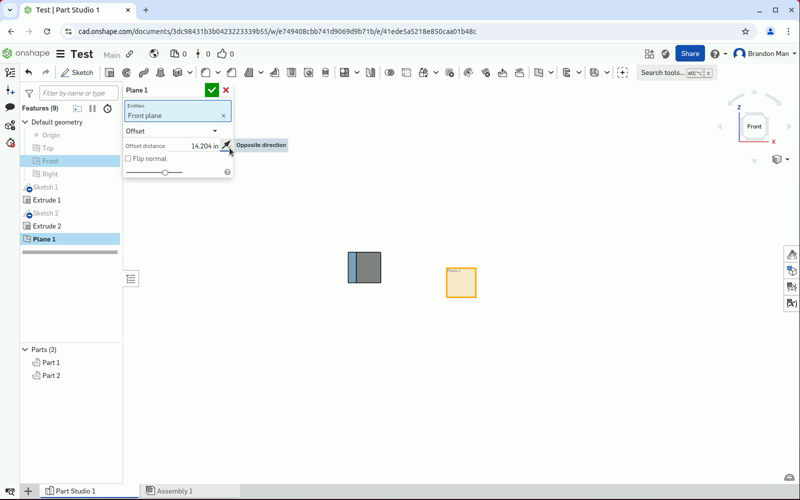
key(enter, 2)
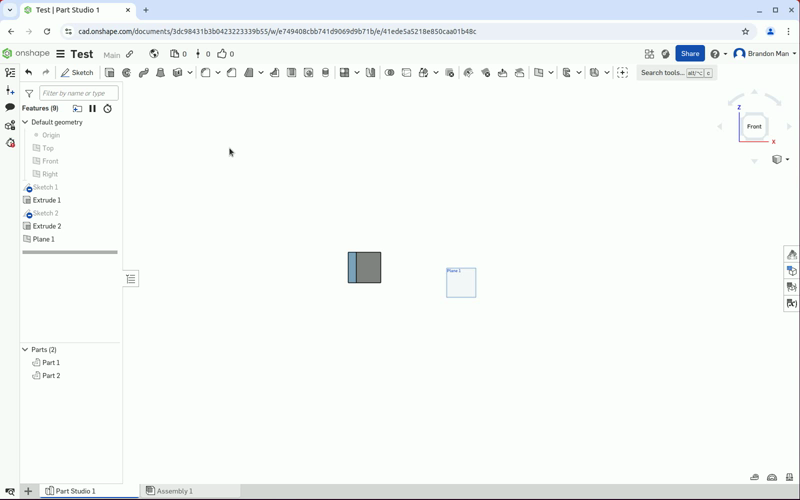
key(shift+s)
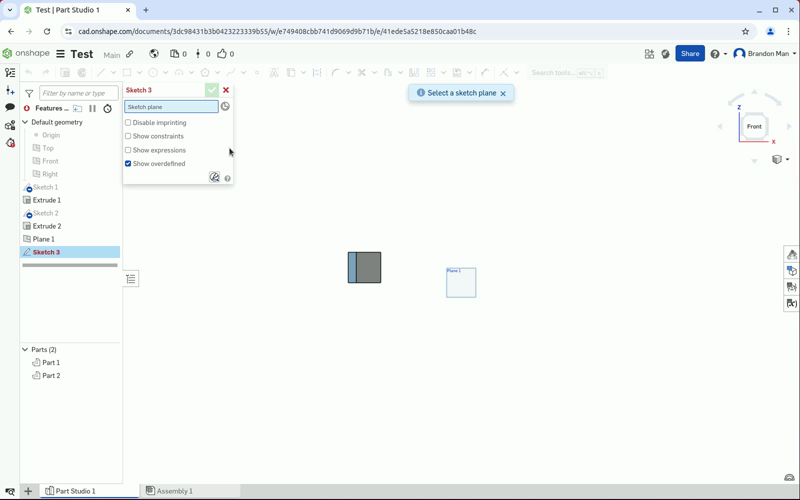
mouse_move(73, 241)
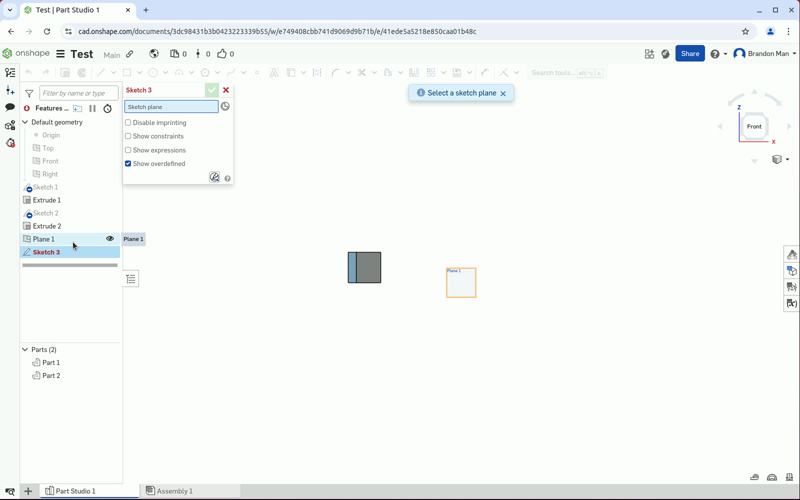
click(73, 241)
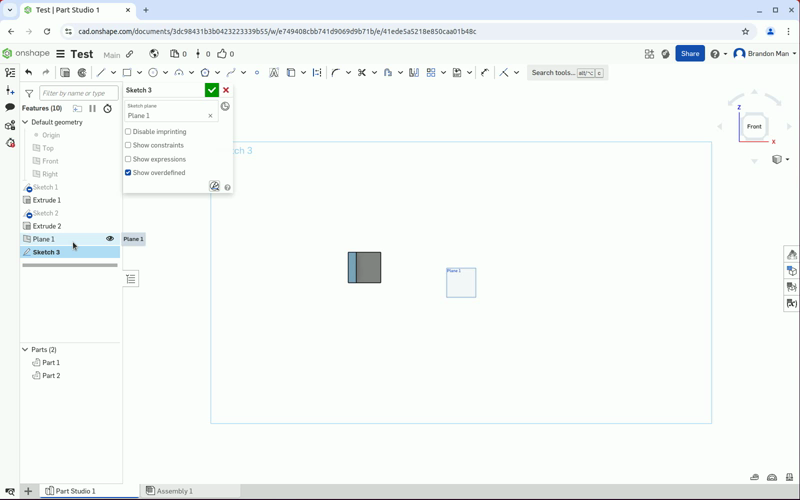
mouse_move(73, 352)
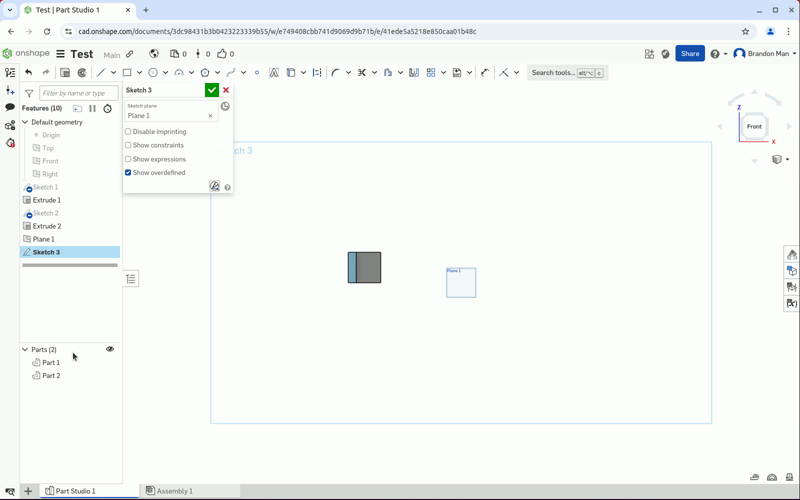
key(y)
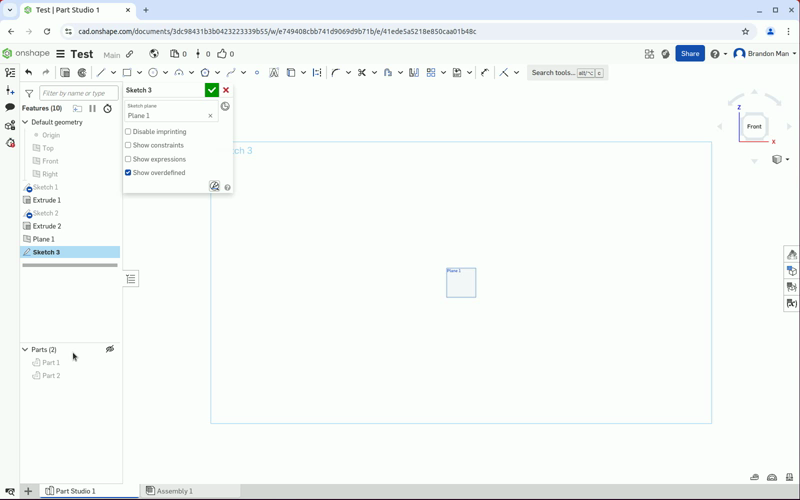
key(c)
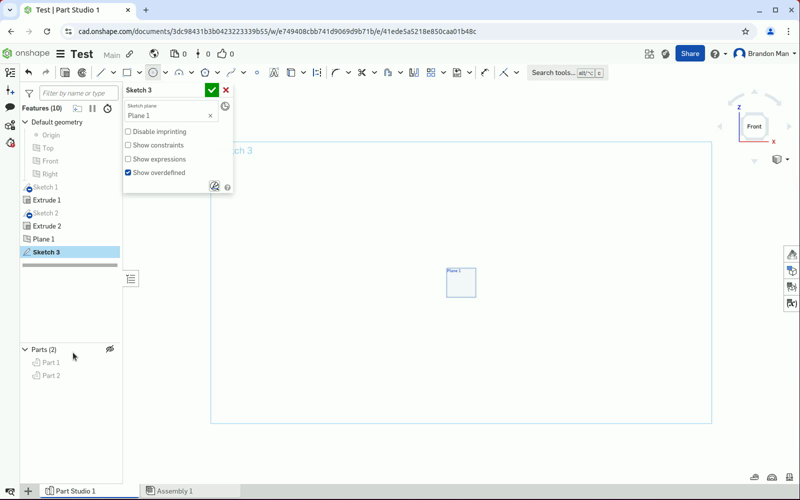
key_down(shift)
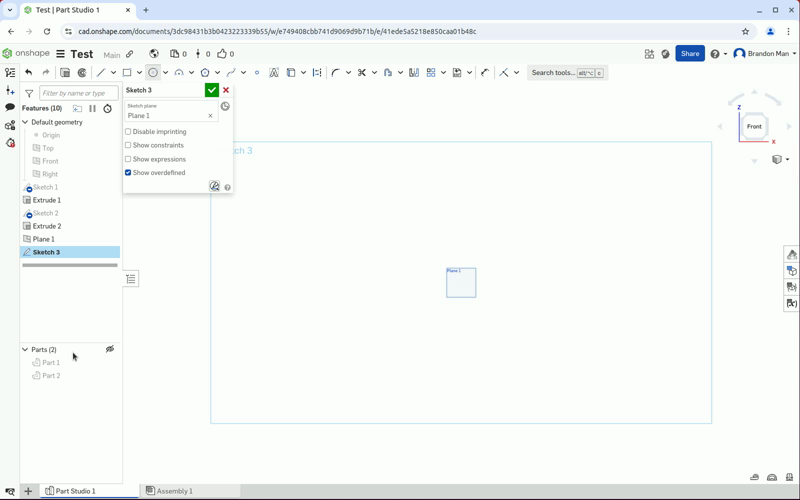
mouse_move(367, 267)
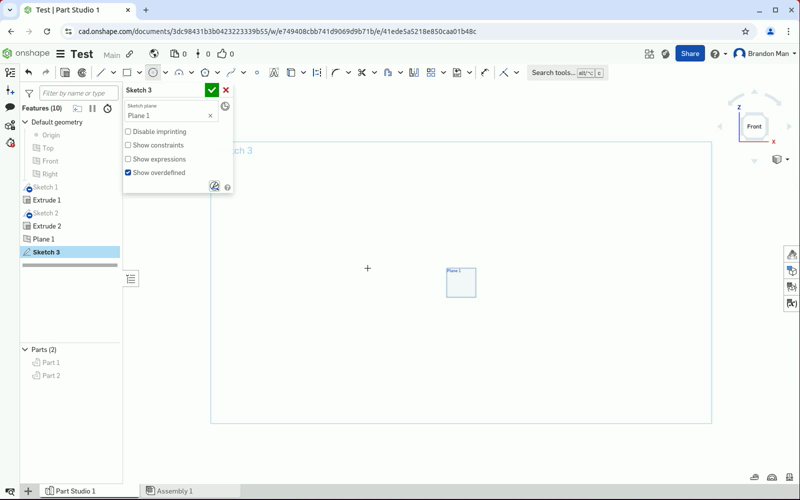
click(367, 267)
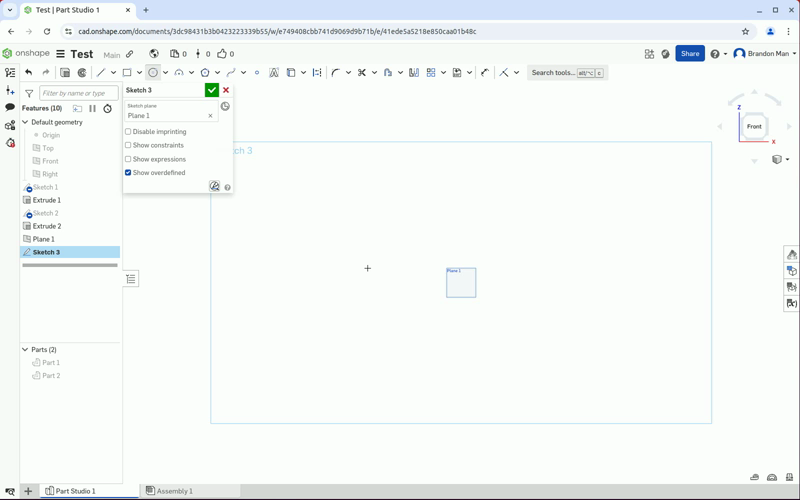
key_up(shift)
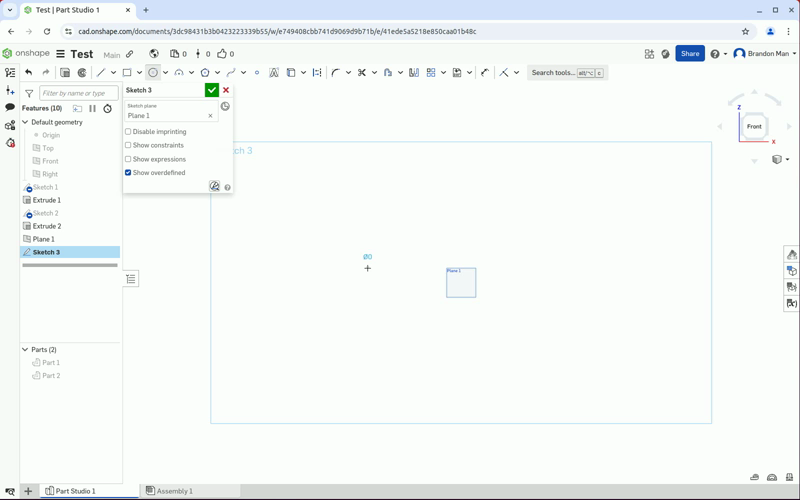
mouse_move(371, 267)
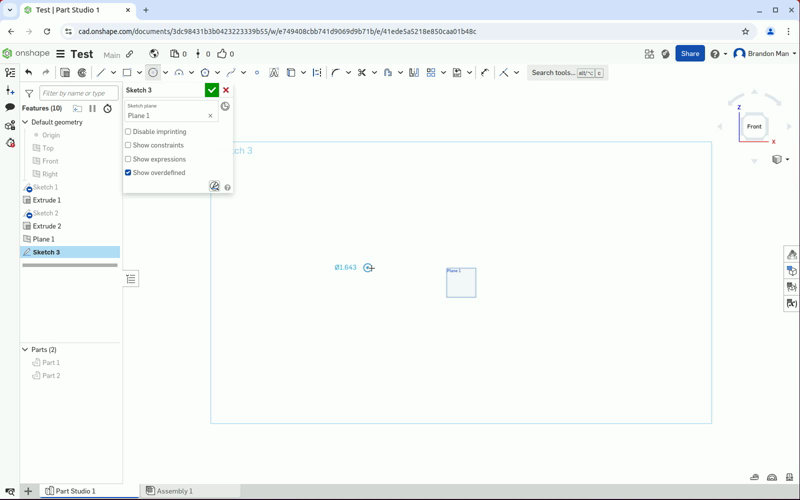
click(371, 267)
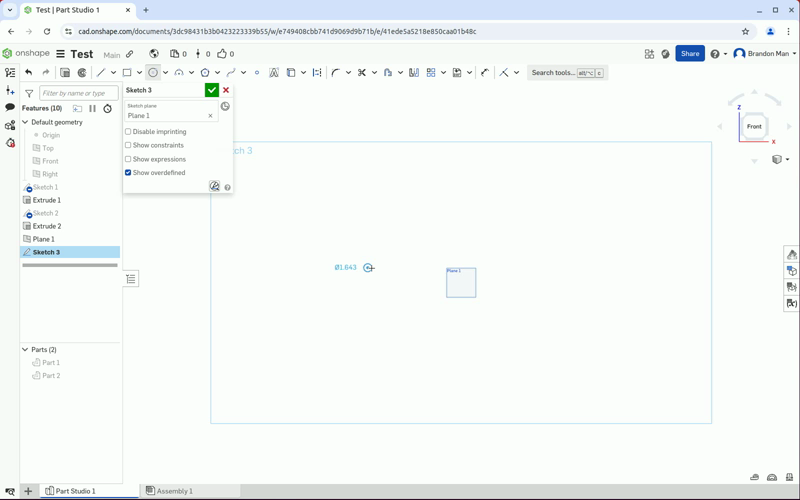
key(esc)
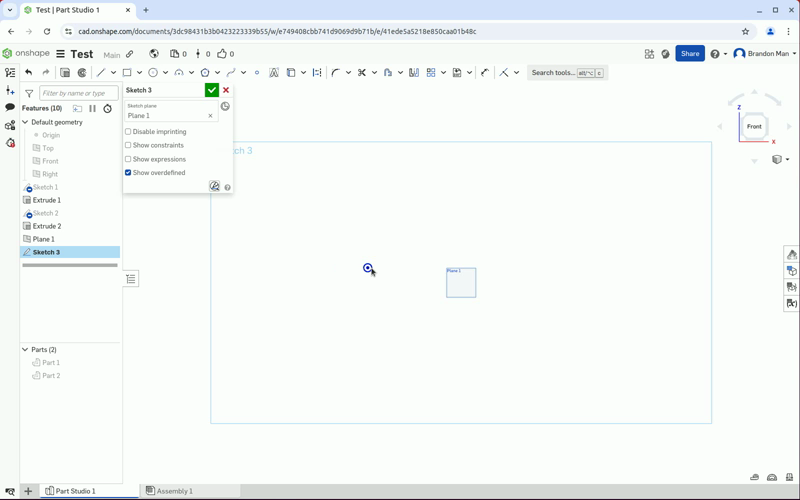
mouse_move(365, 267)
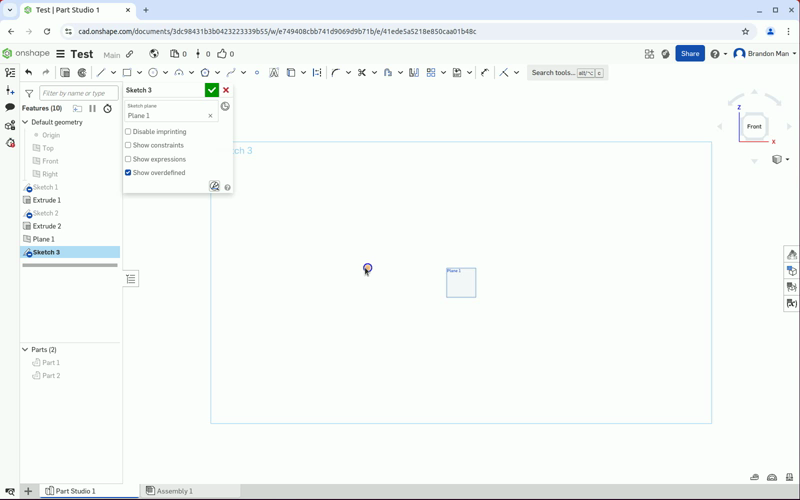
scroll(6)
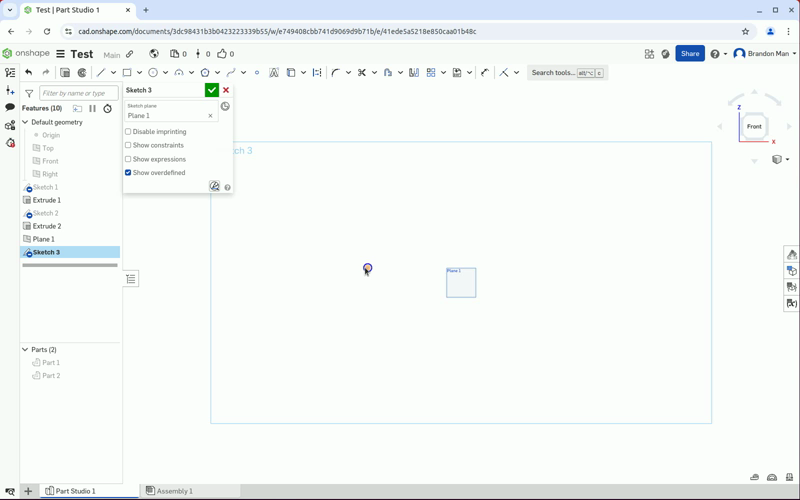
scroll(6)
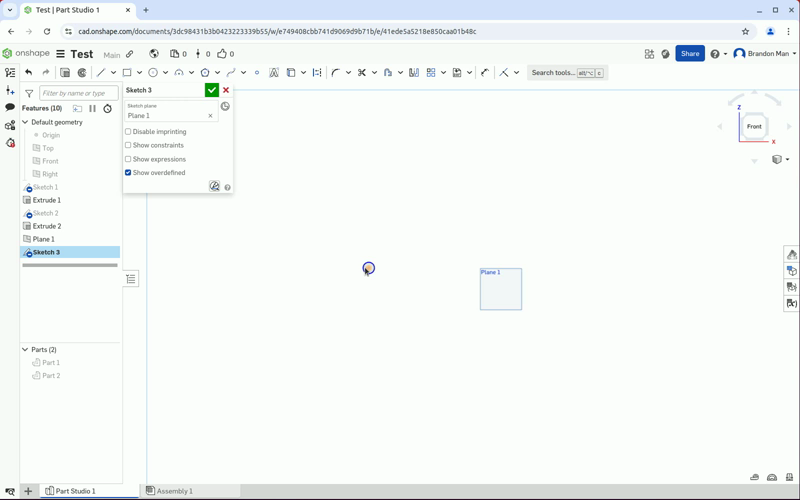
scroll(6)
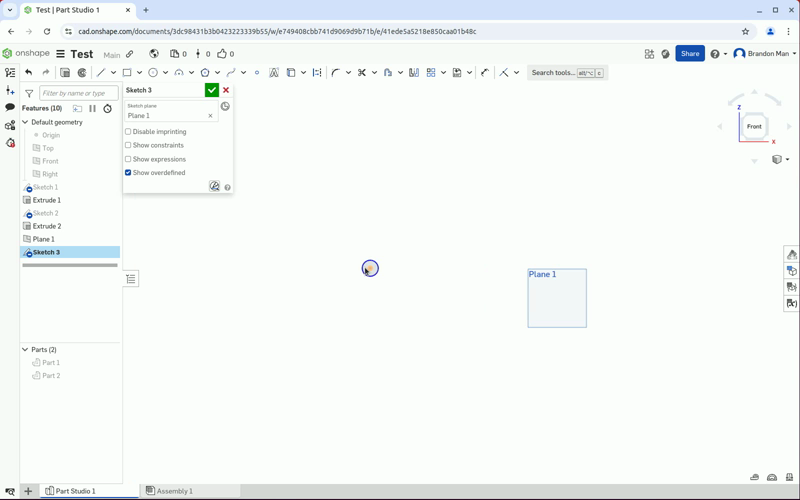
scroll(6)
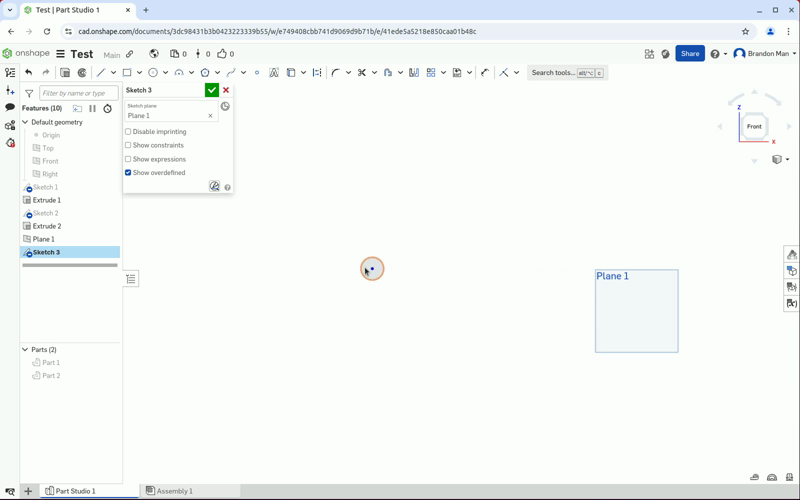
scroll(6)
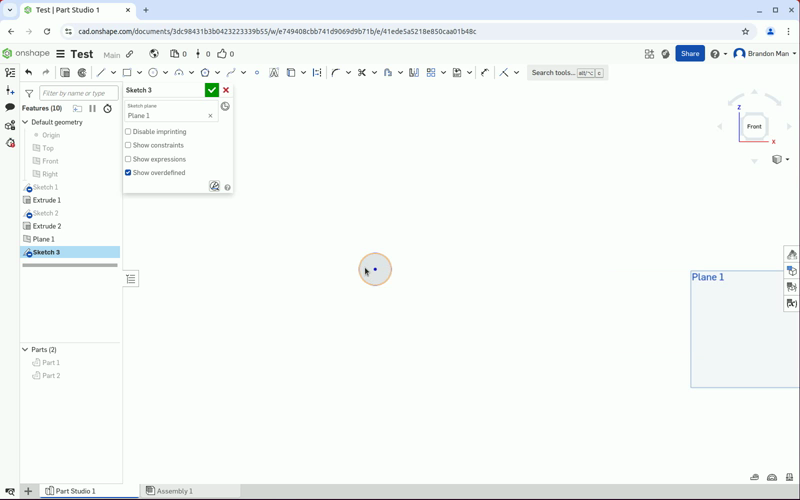
scroll(6)
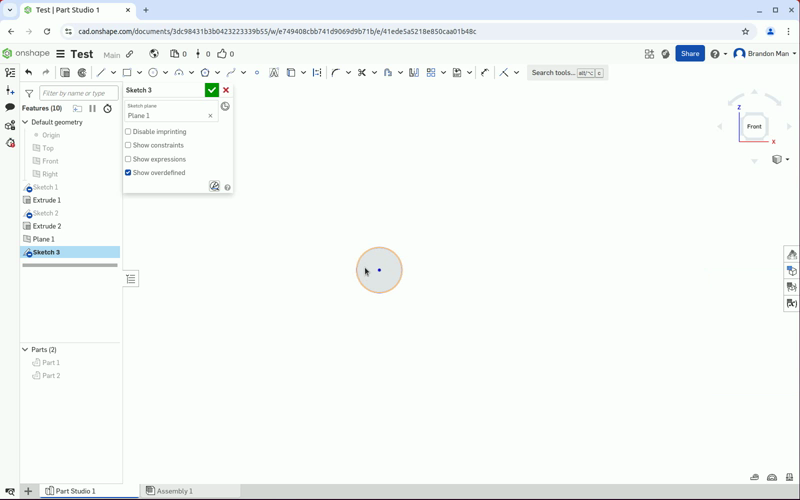
scroll(6)
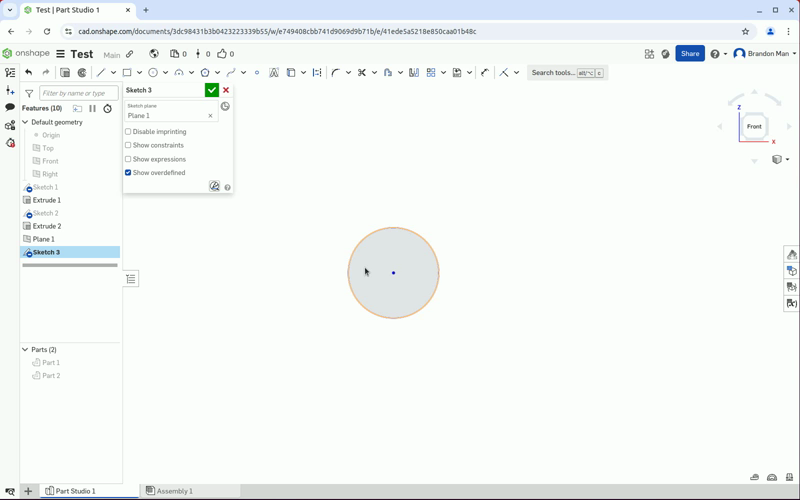
click(365, 267)
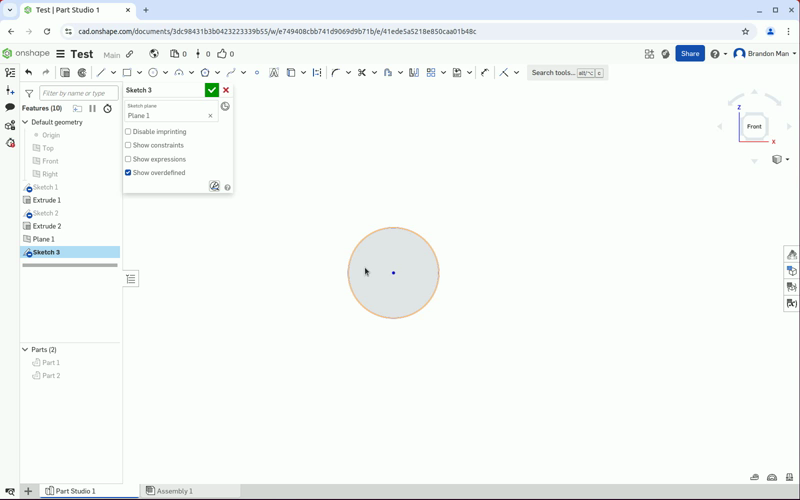
scroll(-6)
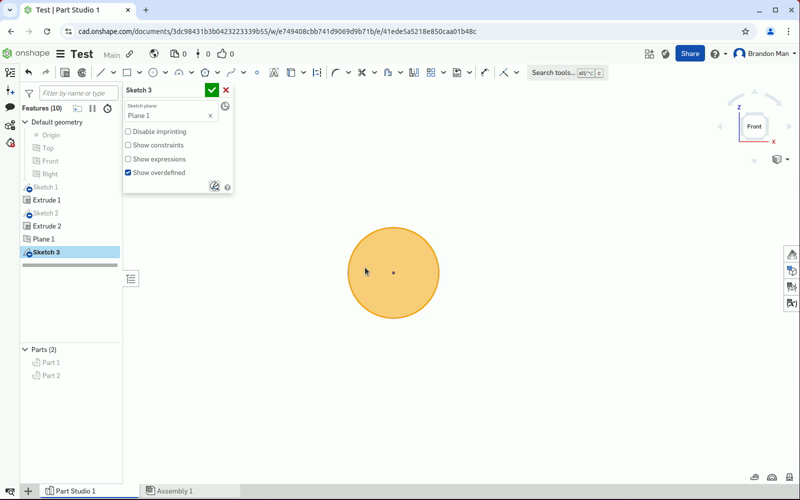
scroll(-6)
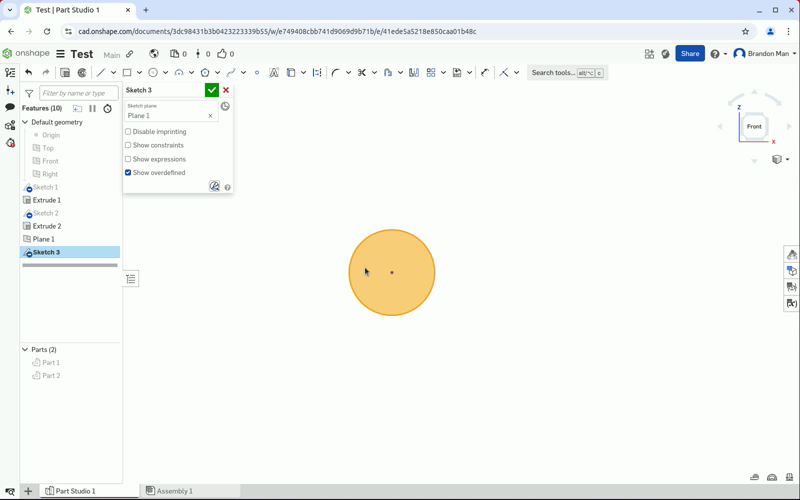
scroll(-6)
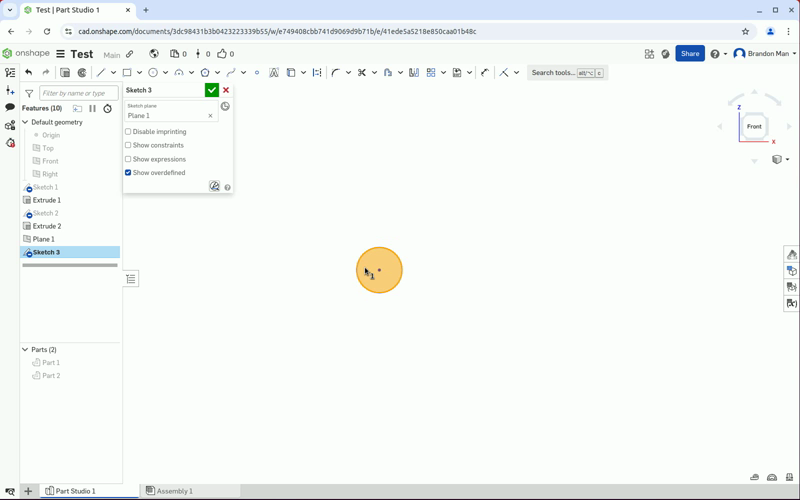
scroll(-6)
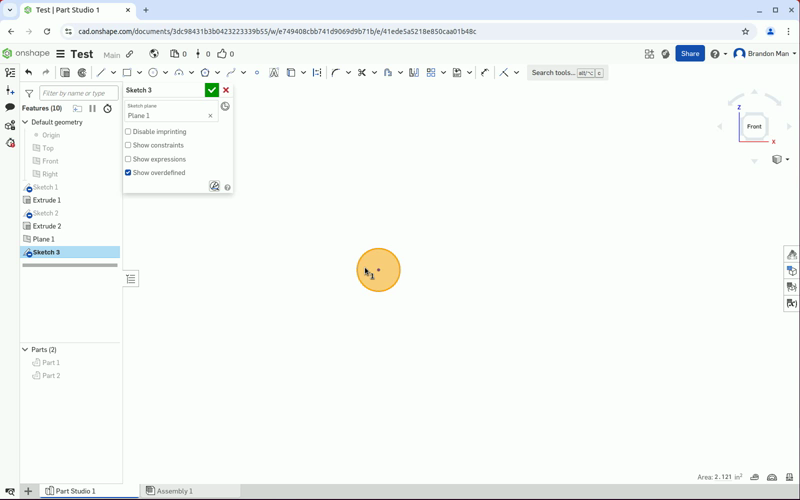
scroll(-6)
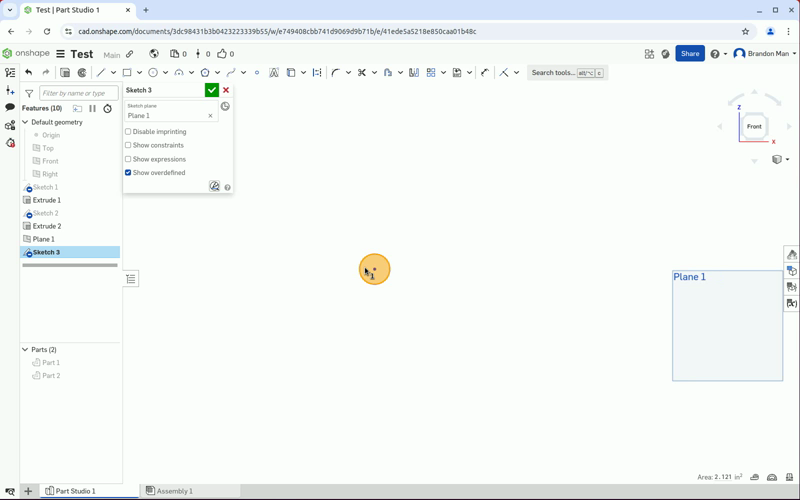
scroll(-6)
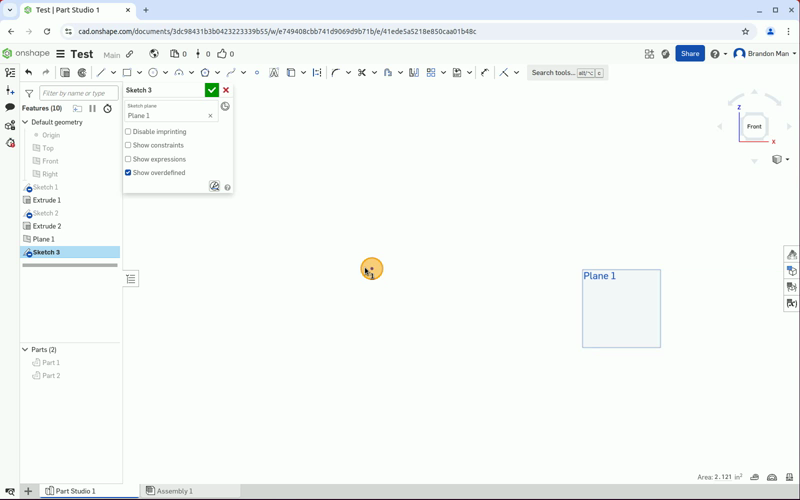
scroll(-6)
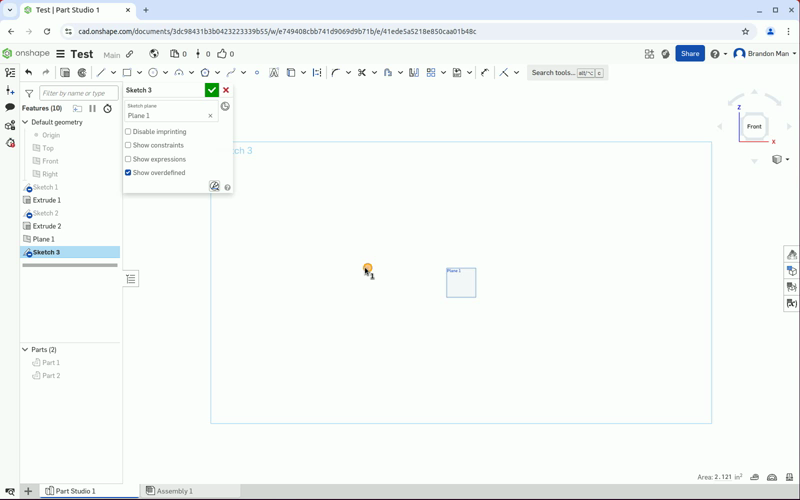
mouse_move(73, 352)
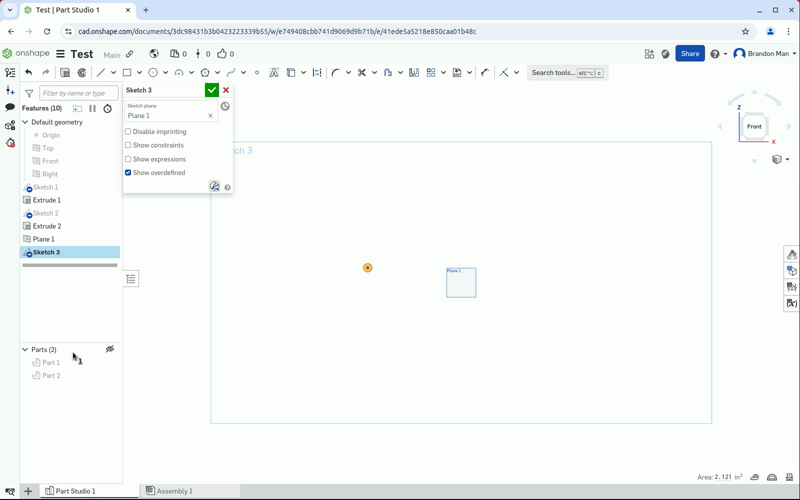
key(shift+y)
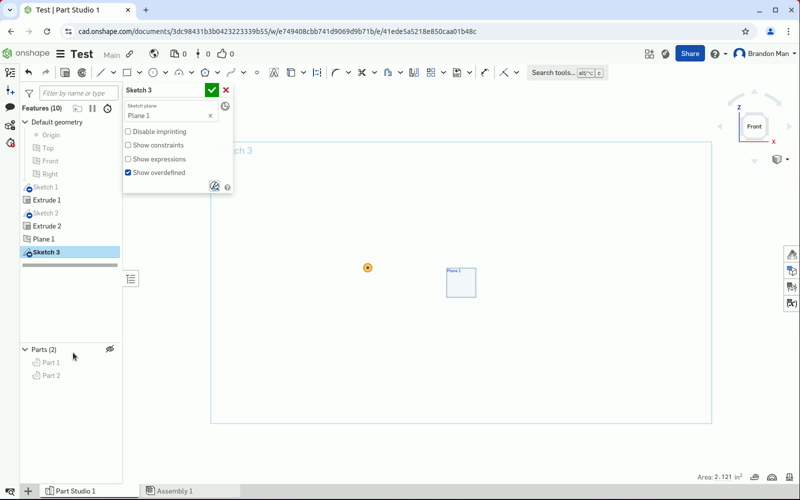
key(shift+e)
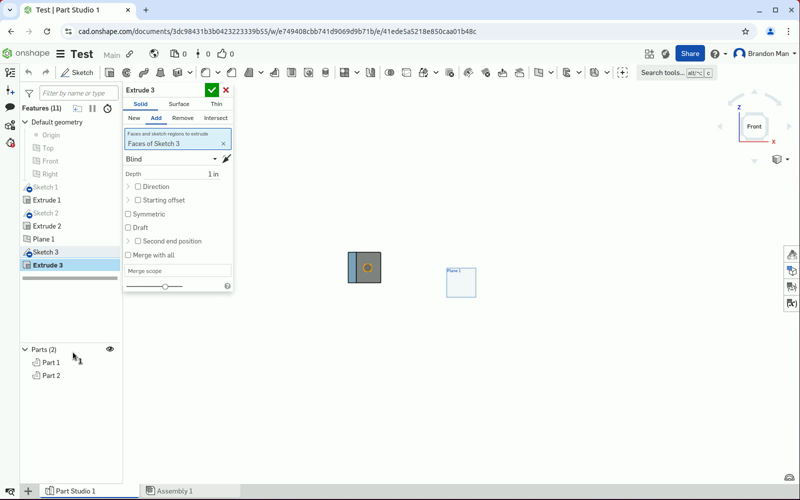
mouse_move(143, 106)
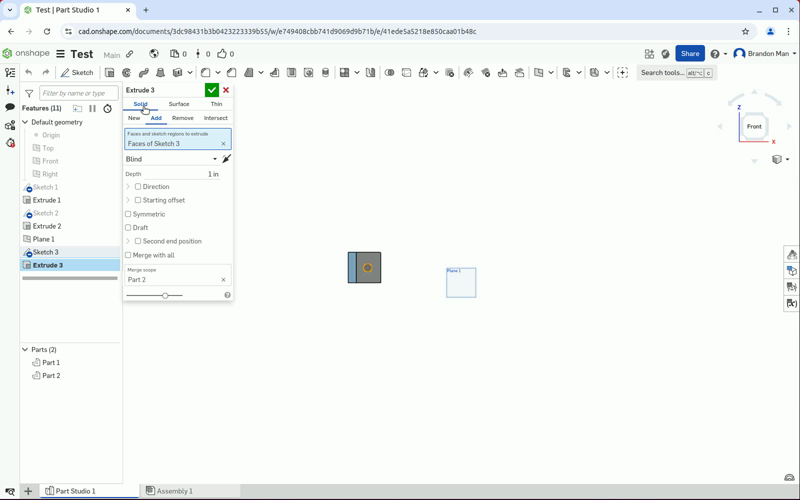
click(143, 106)
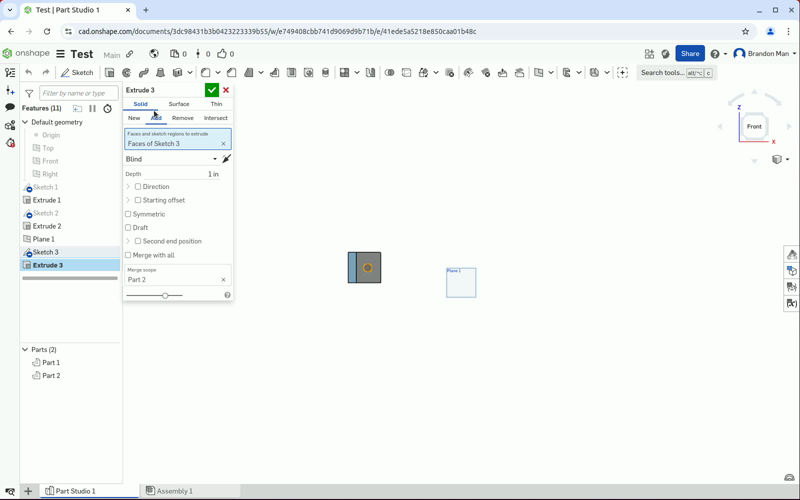
mouse_move(186, 120)
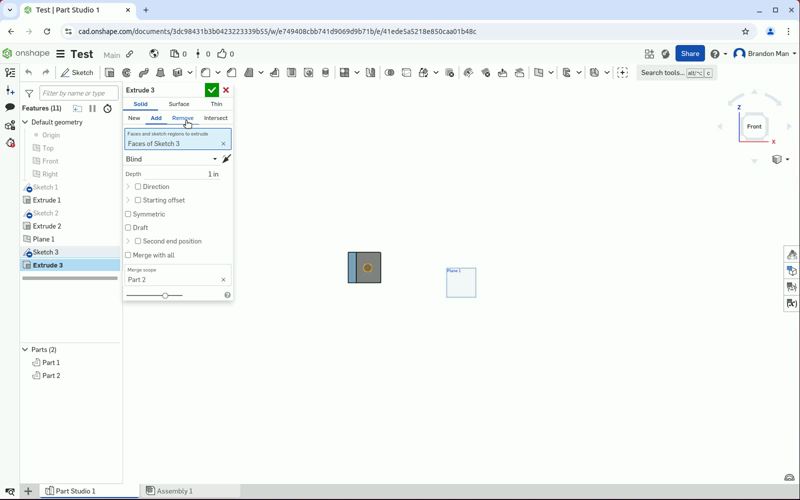
click(186, 120)
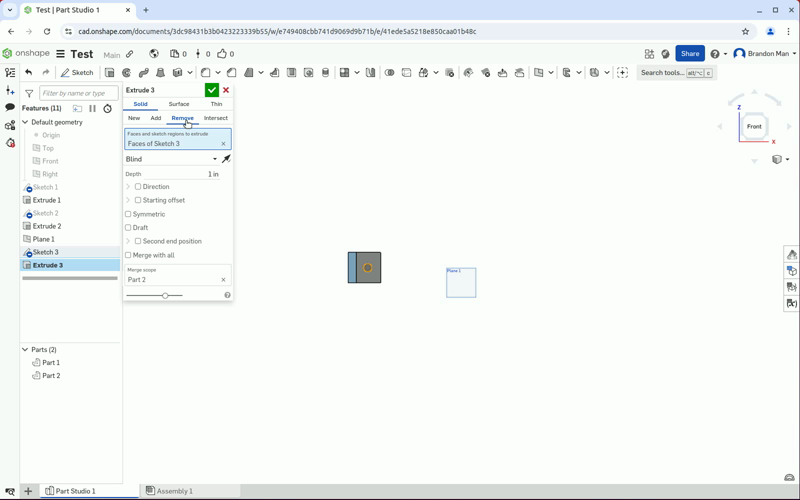
key(tab, 4)
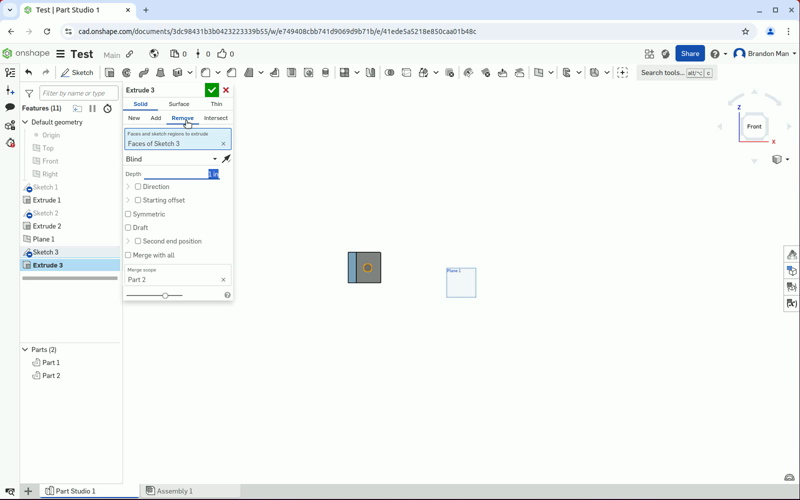
text(12.517)
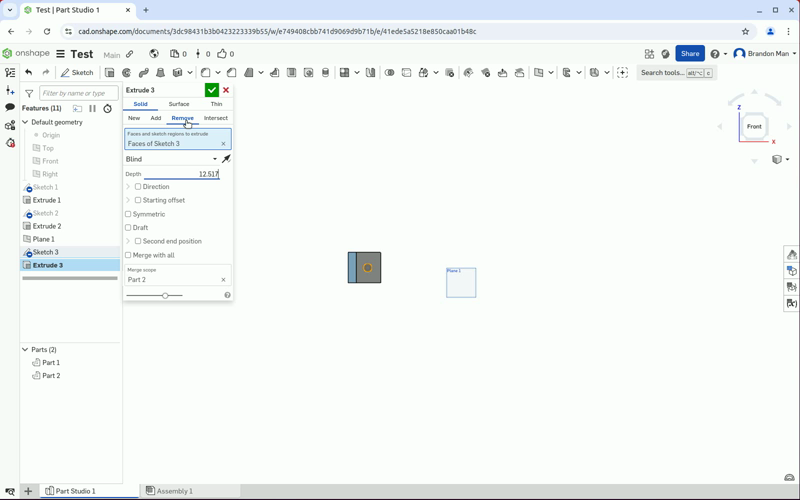
key(tab, 6)
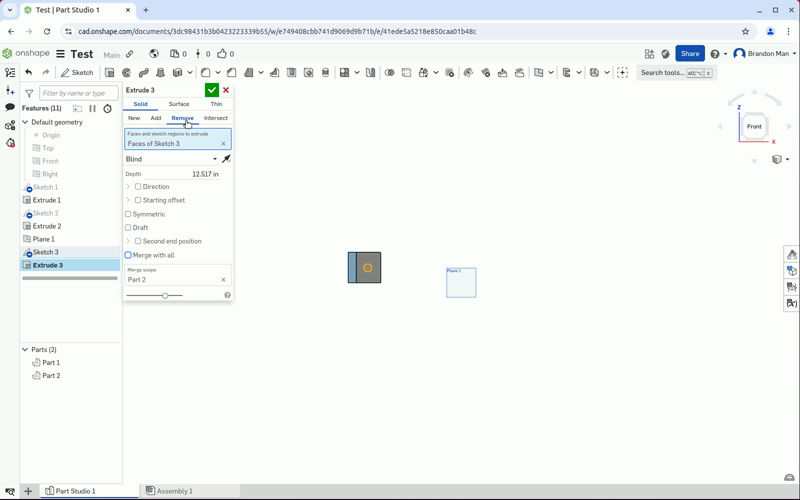
key(space)
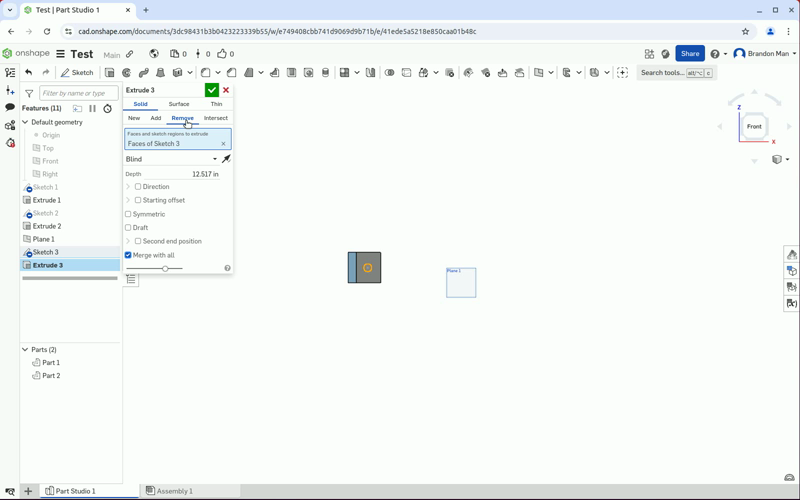
key(enter)
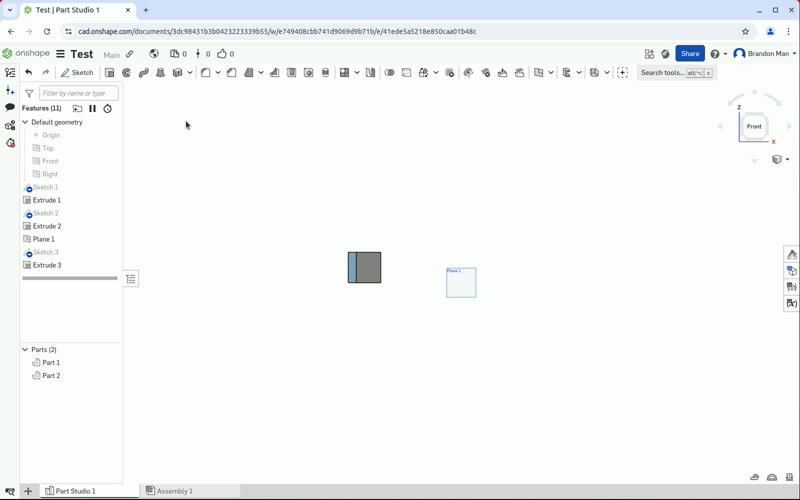
key(shift+h)
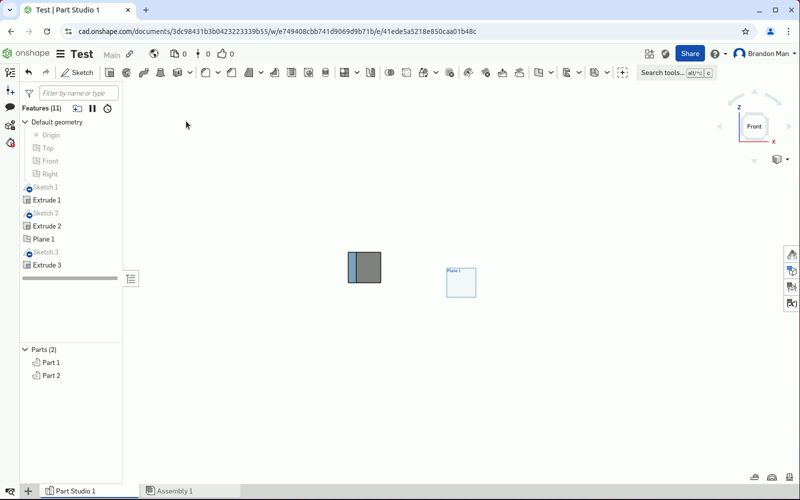
key(shift+h)
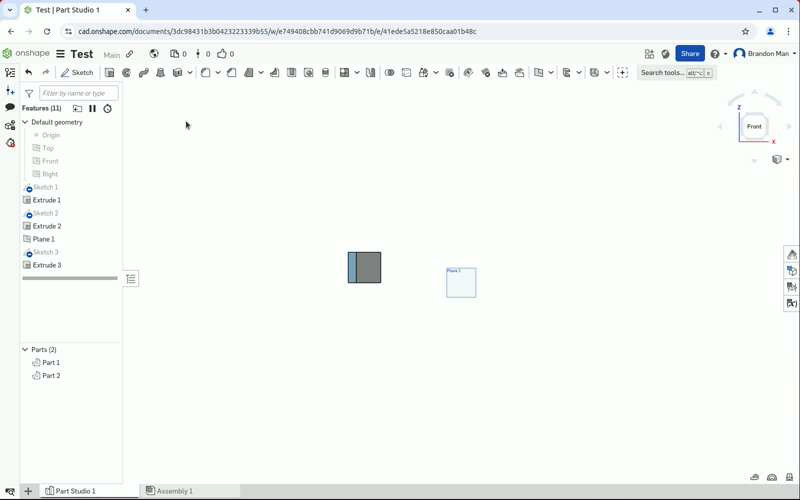
mouse_move(73, 189)
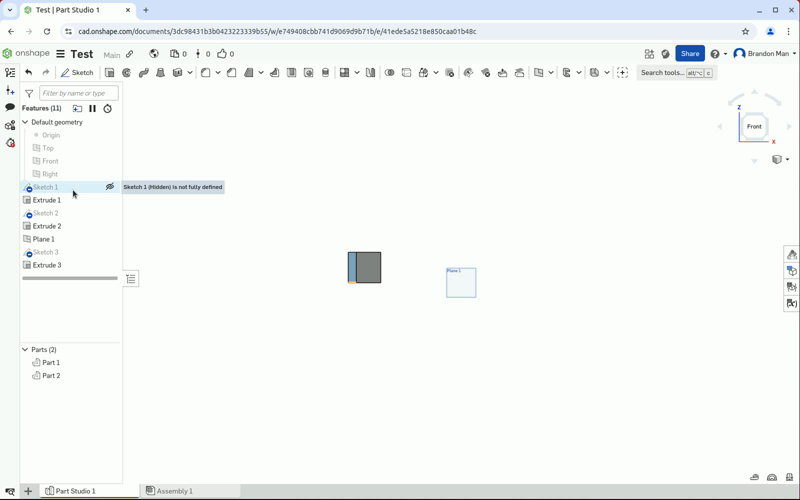
click(73, 189)
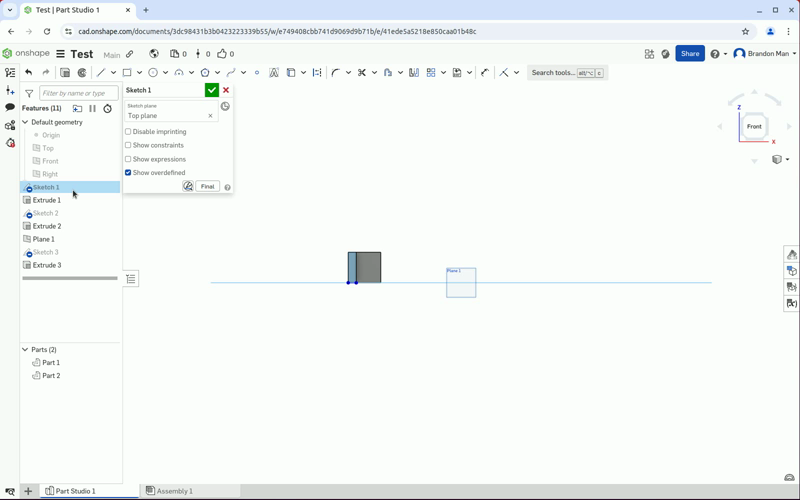
mouse_move(229, 92)
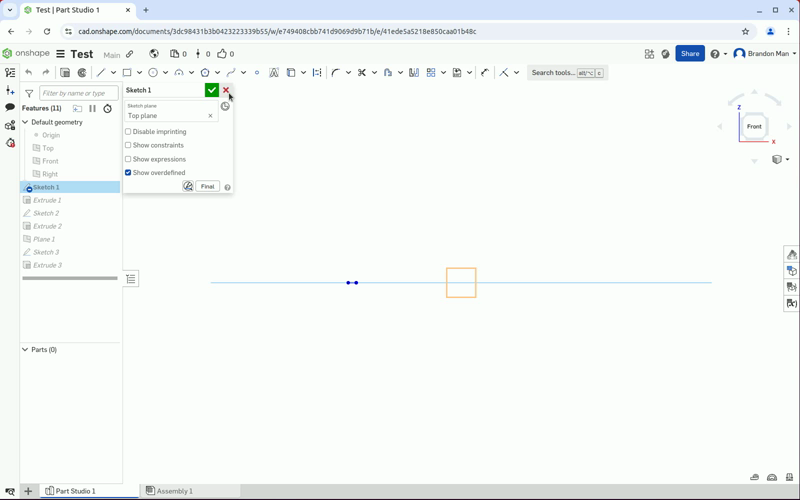
click(229, 92)
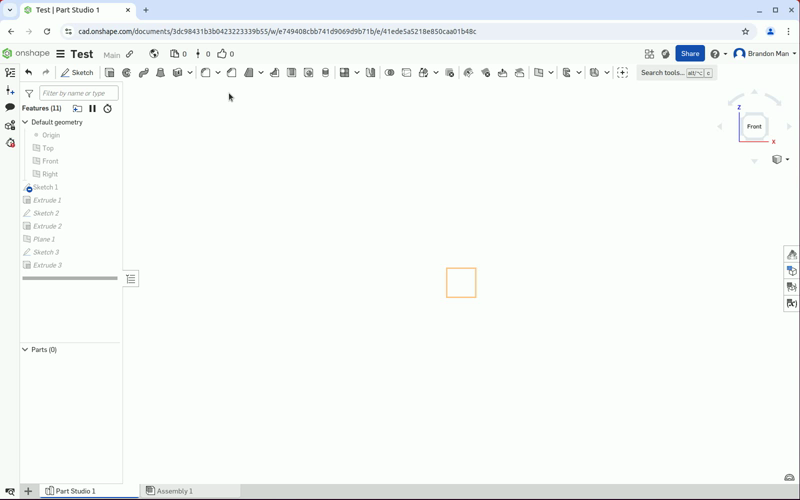
mouse_move(73, 352)
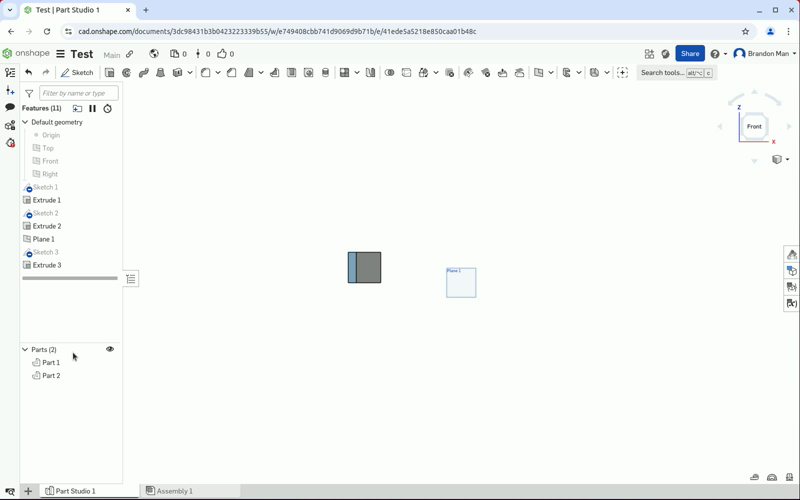
key(y)
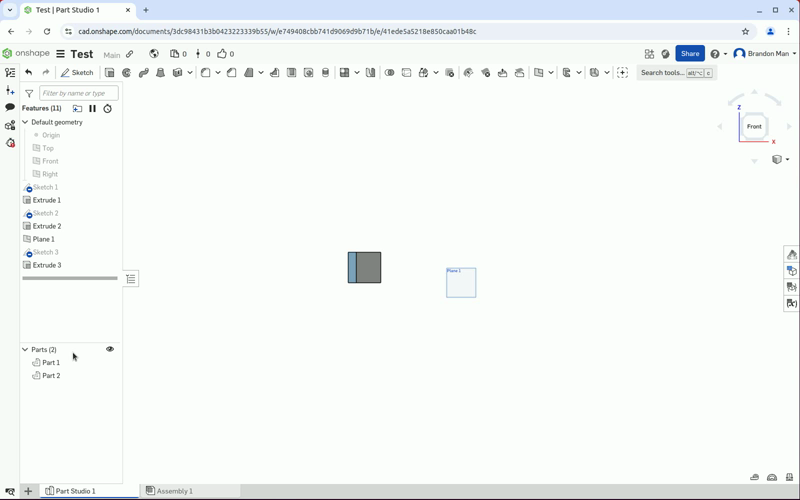
key(shift+p)
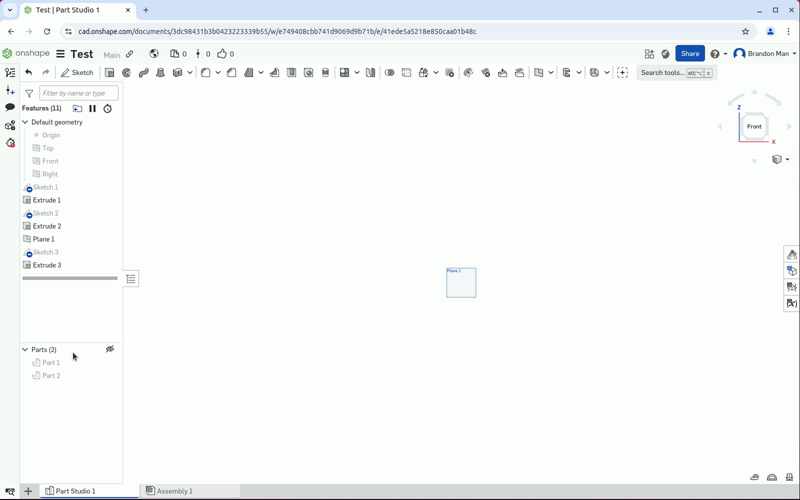
key(space)
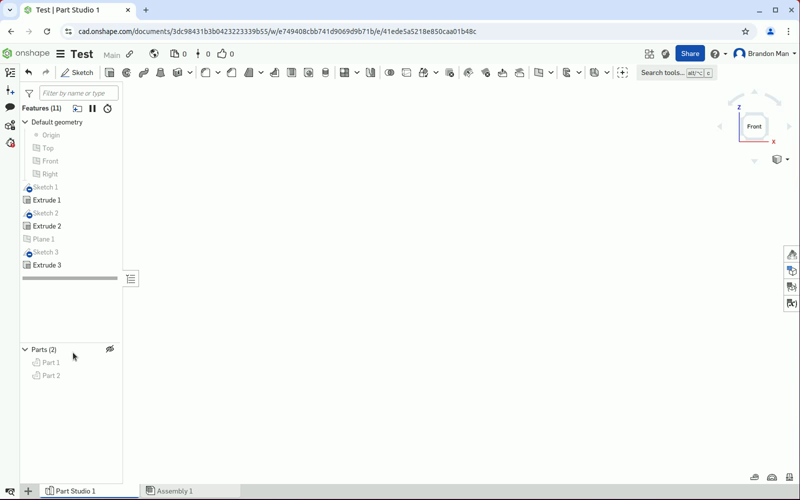
key_down(shift)
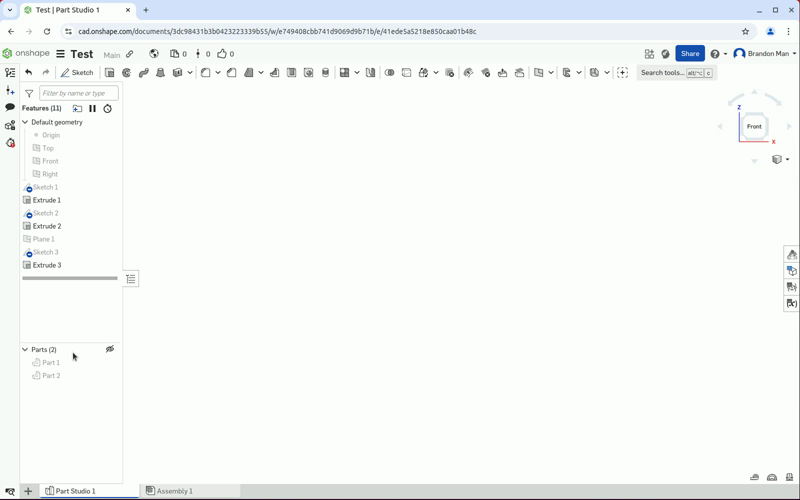
key(left)
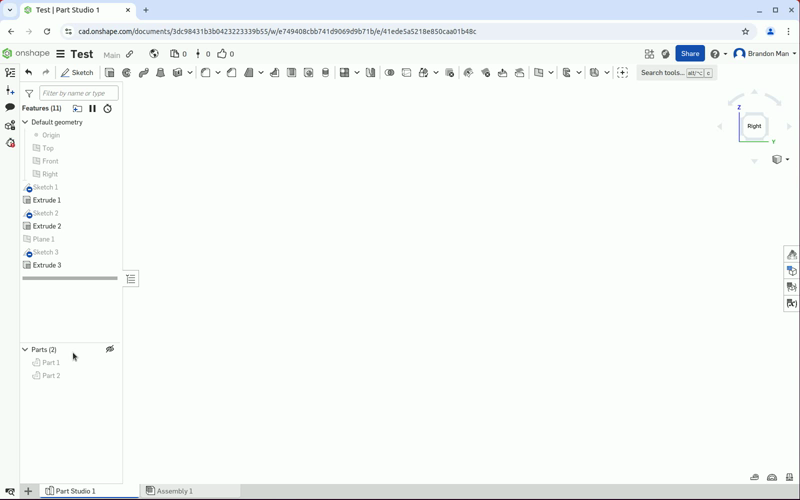
key_up(shift)
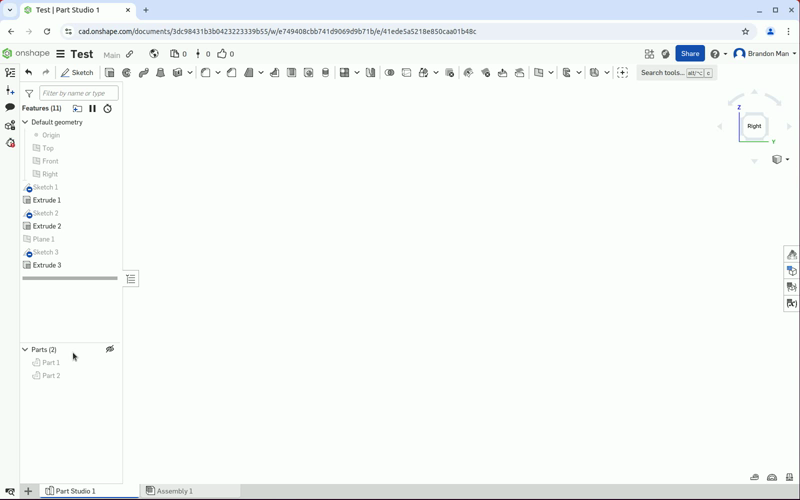
mouse_move(73, 352)
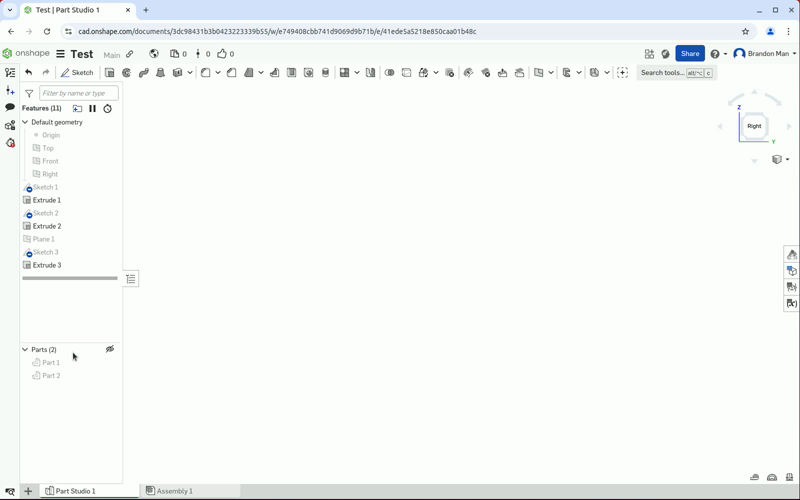
key(shift+y)
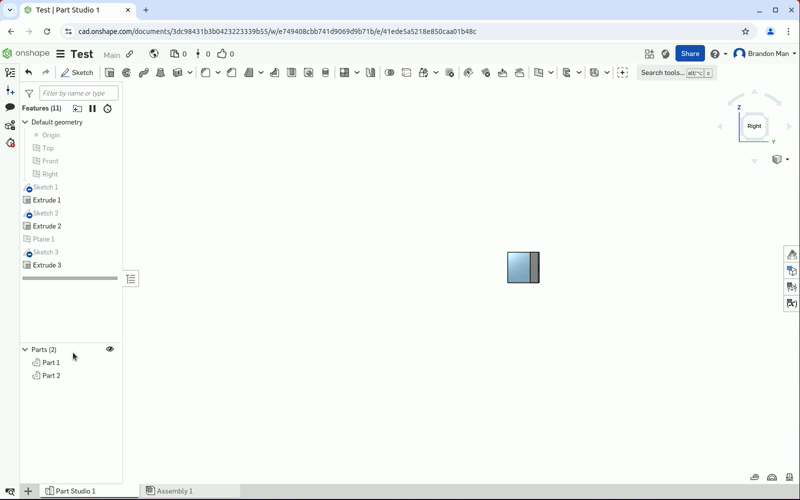
mouse_move(541, 75)
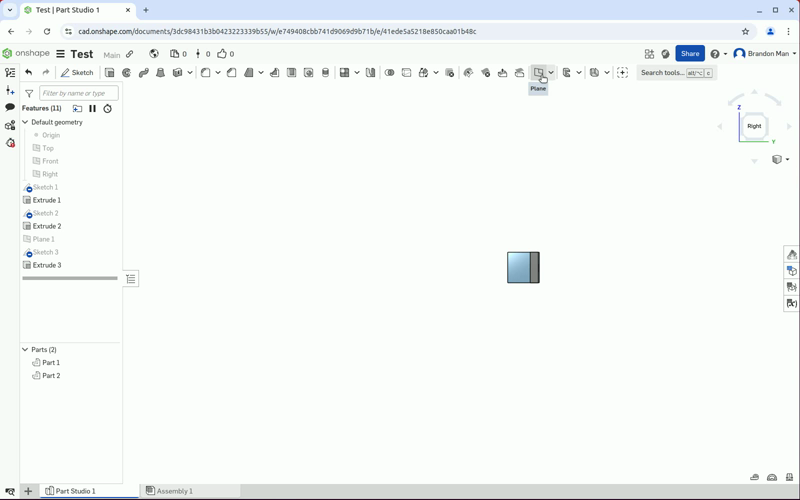
click(541, 75)
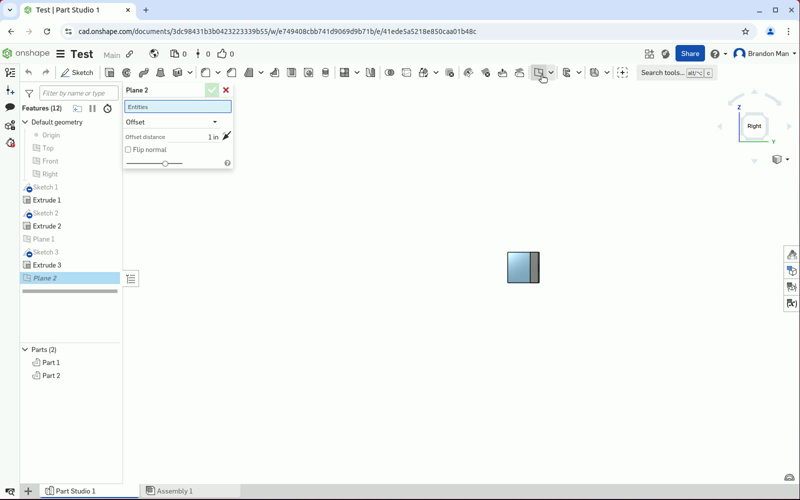
mouse_move(73, 176)
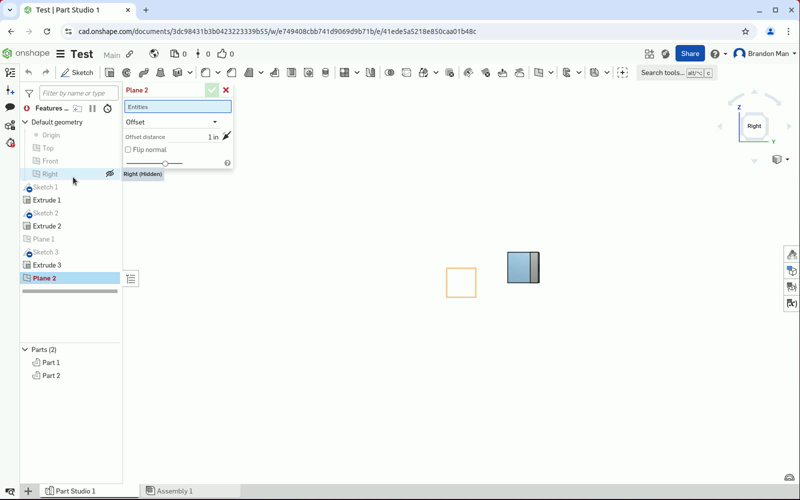
click(73, 176)
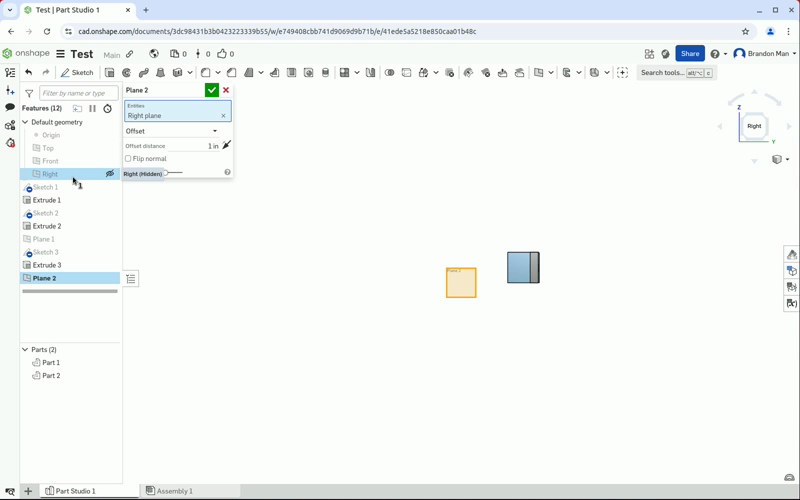
key(tab, 2)
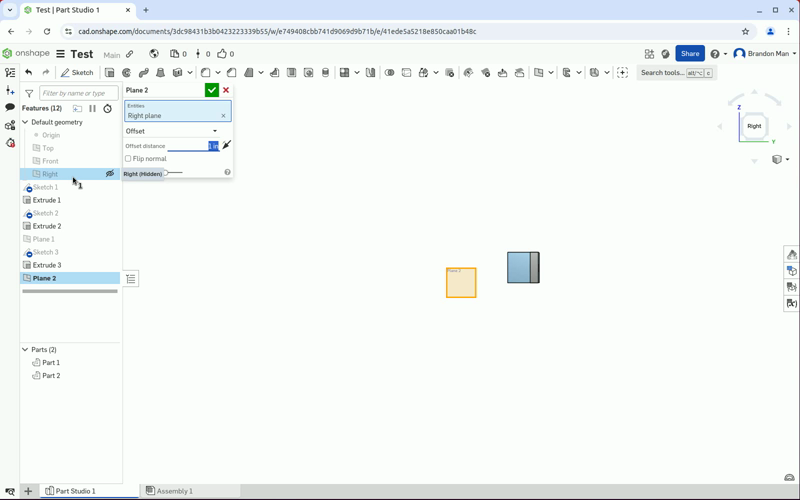
text(21.414)
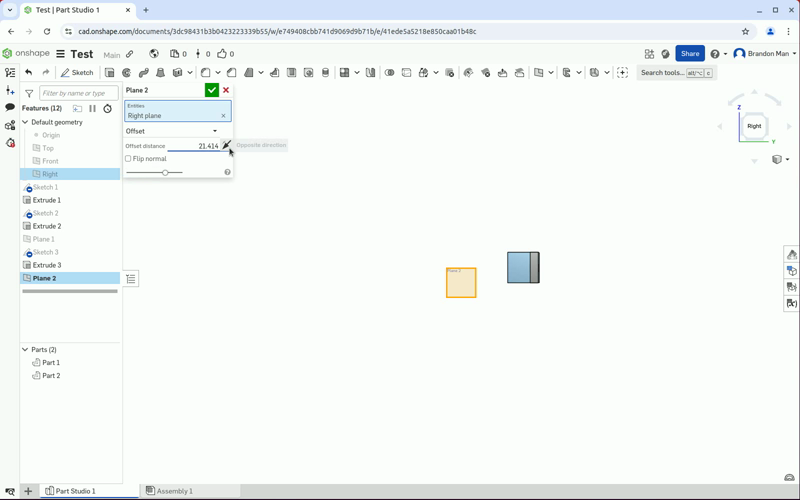
mouse_move(229, 147)
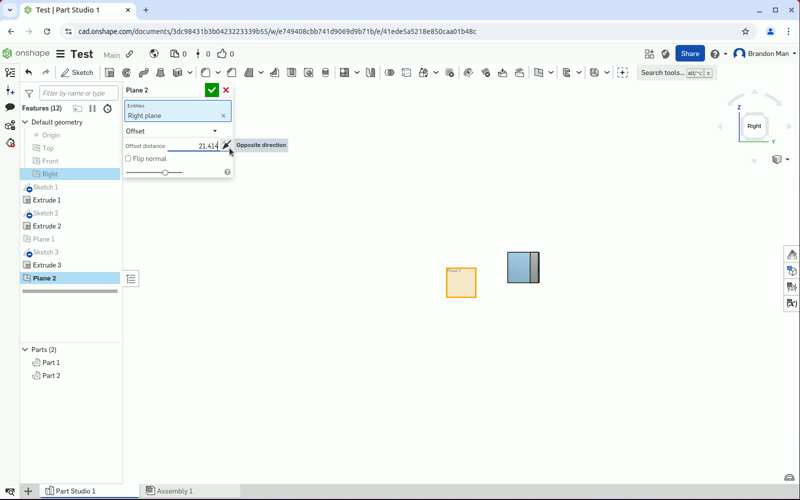
click(229, 147)
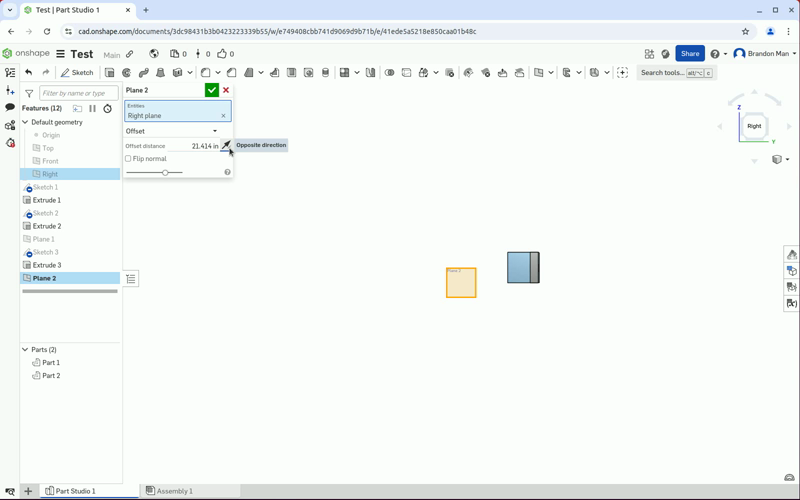
key(enter, 2)
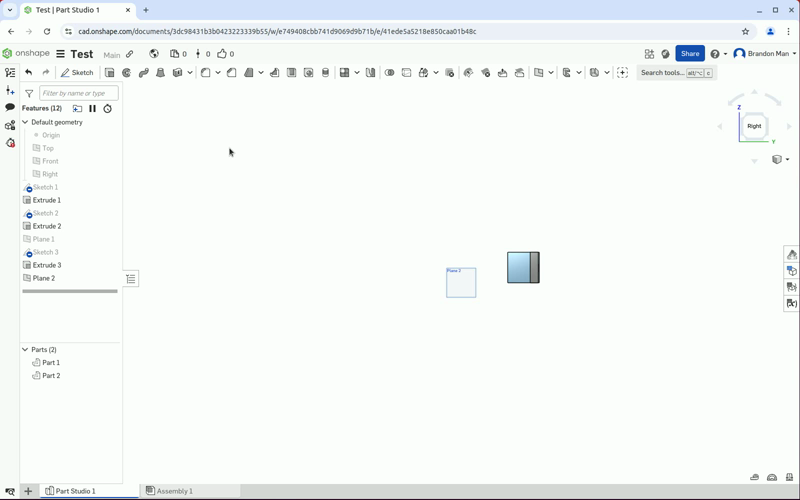
key(shift+s)
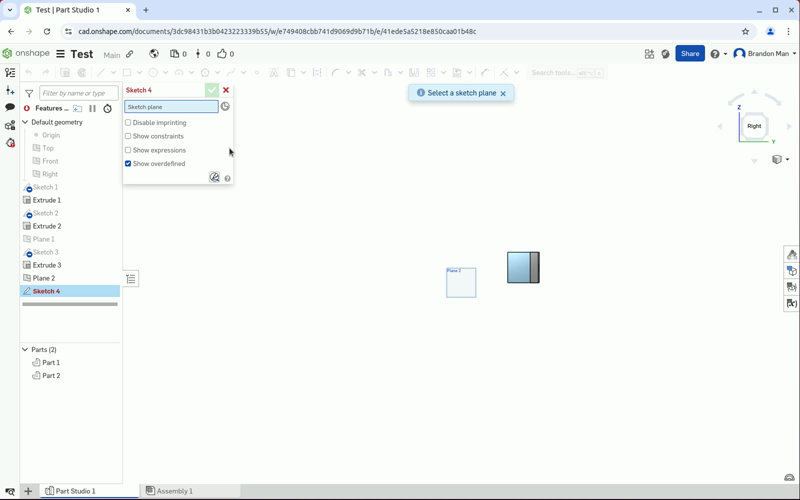
mouse_move(73, 280)
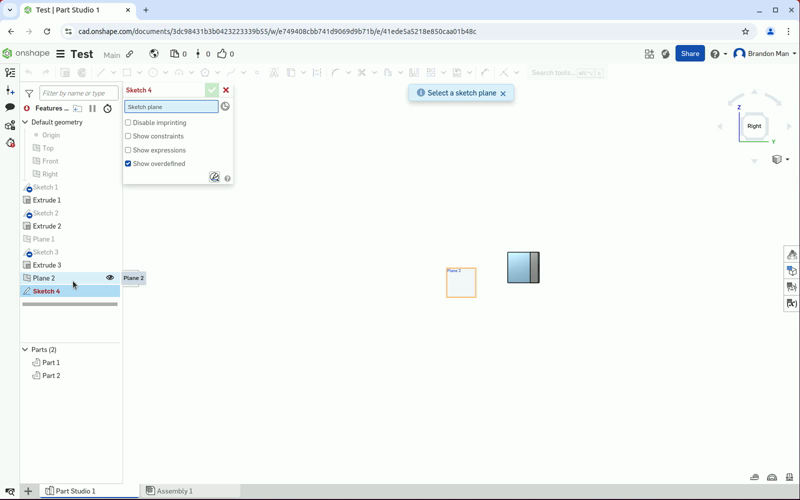
click(73, 280)
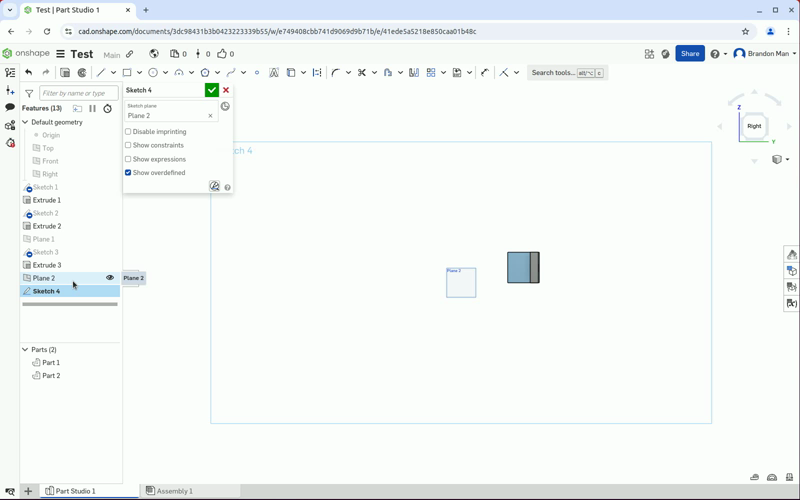
mouse_move(73, 352)
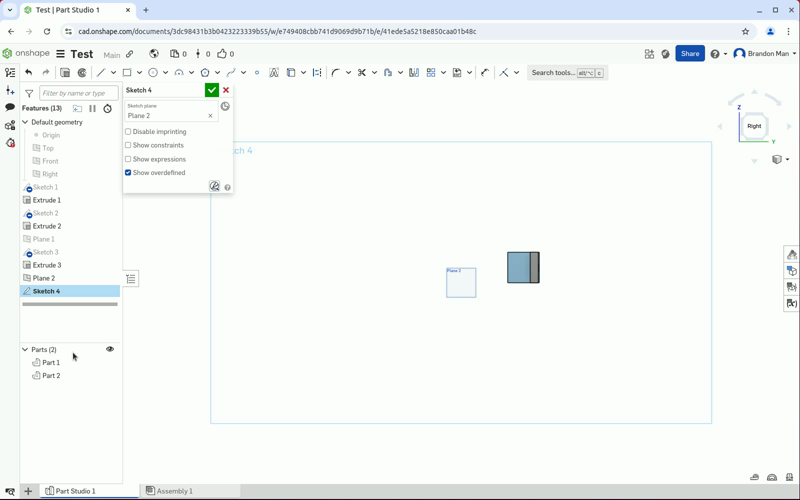
key(y)
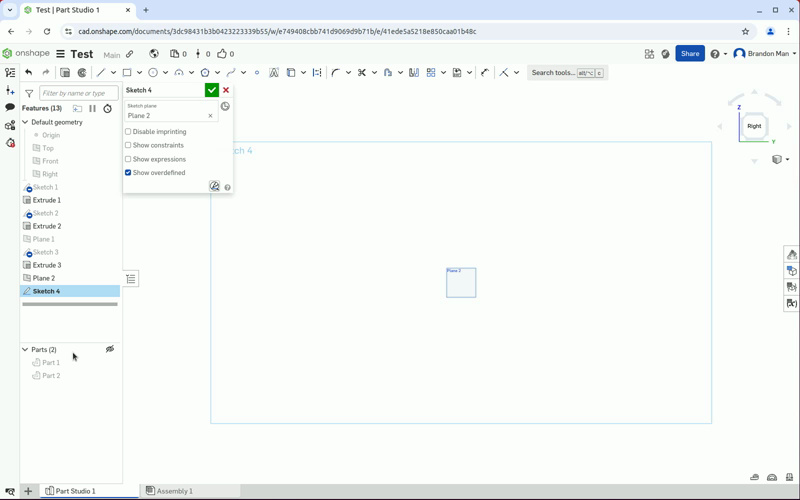
key(c)
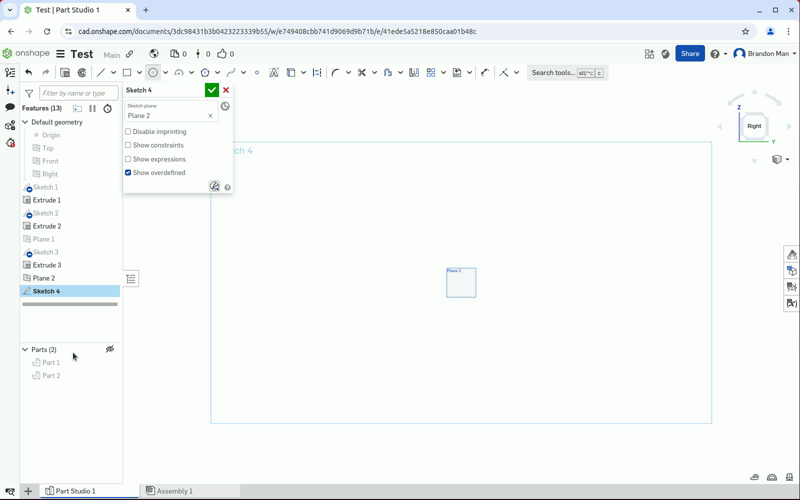
key_down(shift)
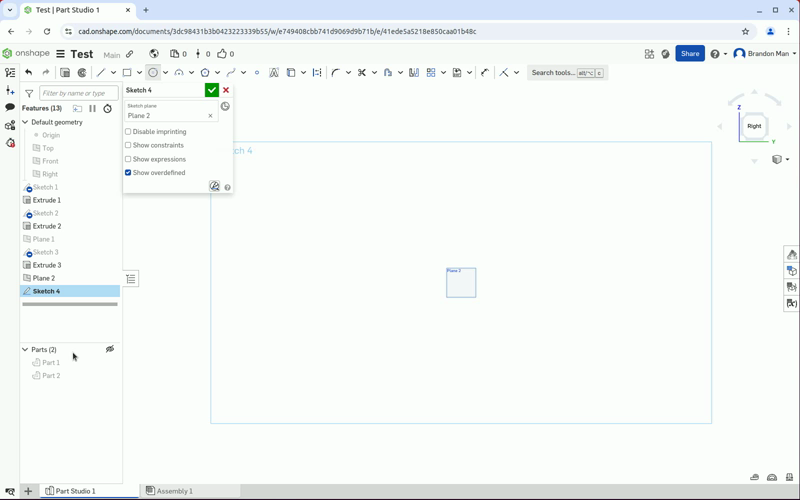
mouse_move(519, 267)
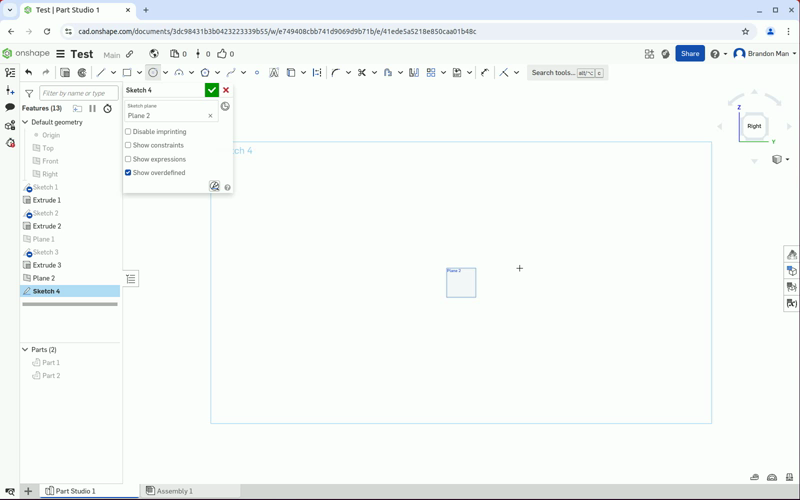
click(519, 267)
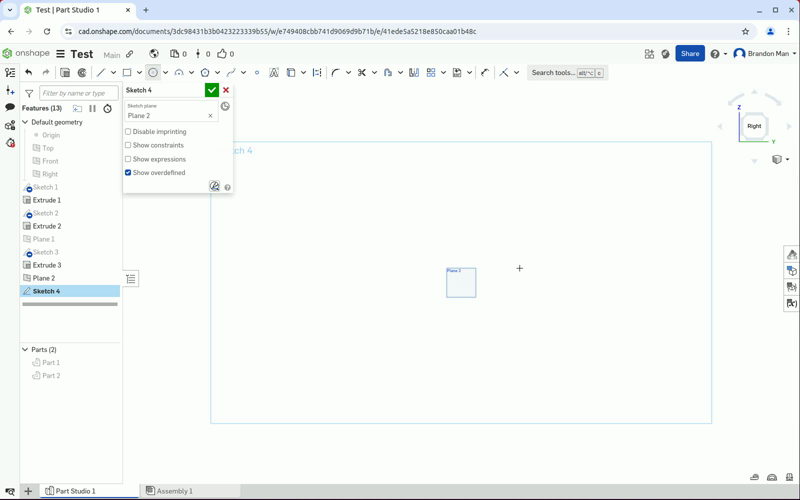
key_up(shift)
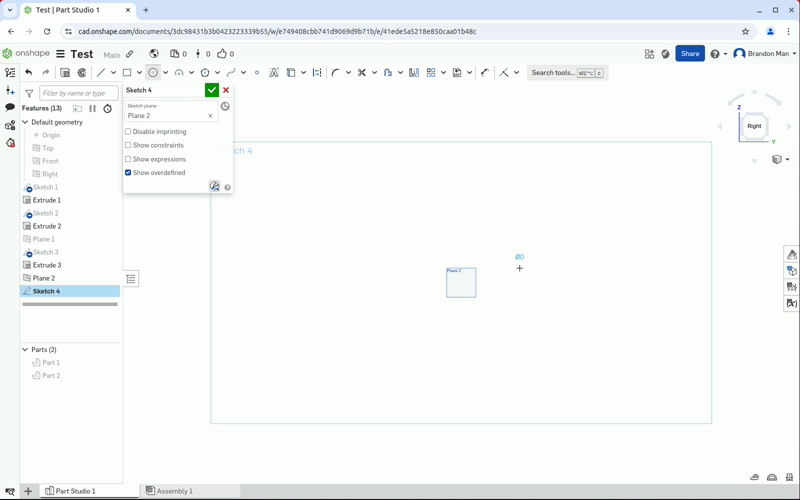
mouse_move(524, 267)
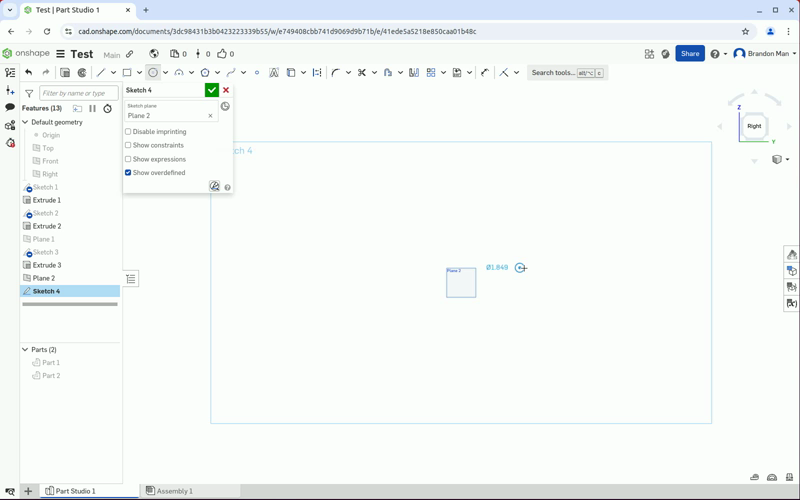
click(524, 267)
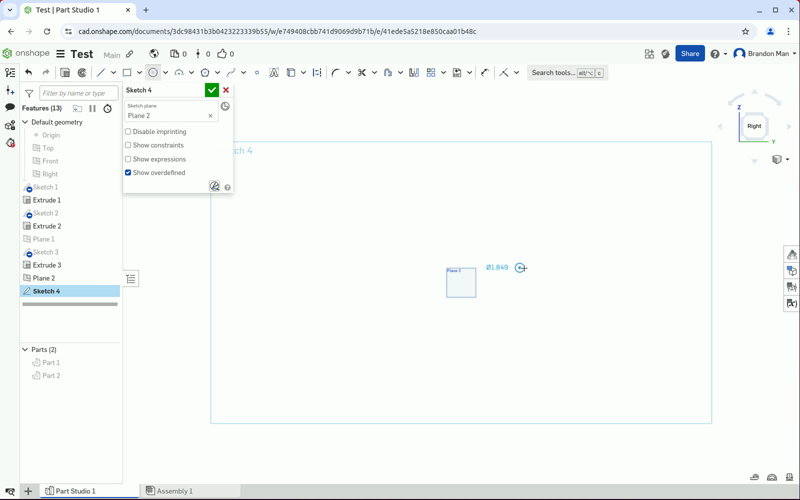
key(esc)
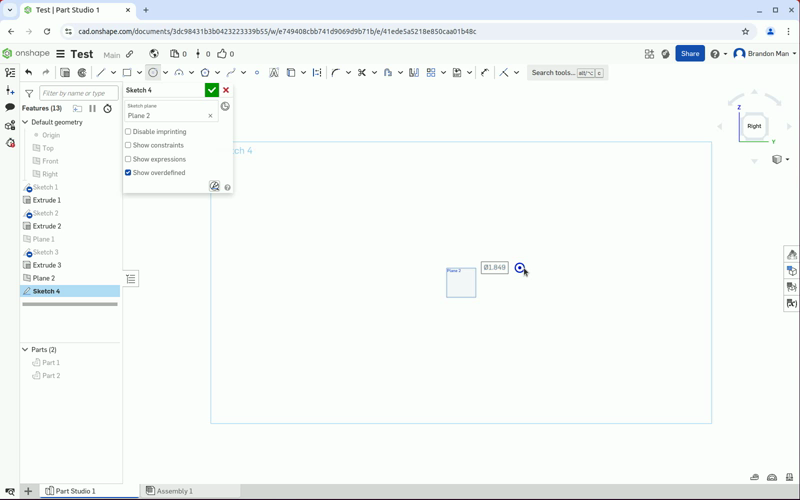
mouse_move(517, 270)
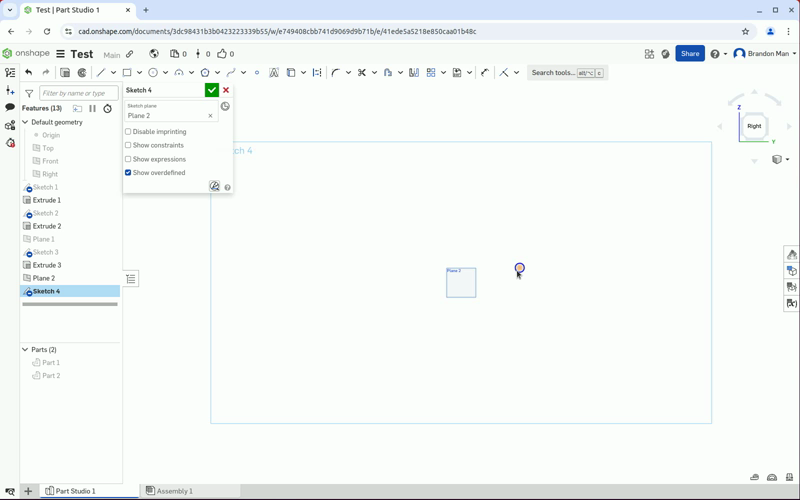
scroll(6)
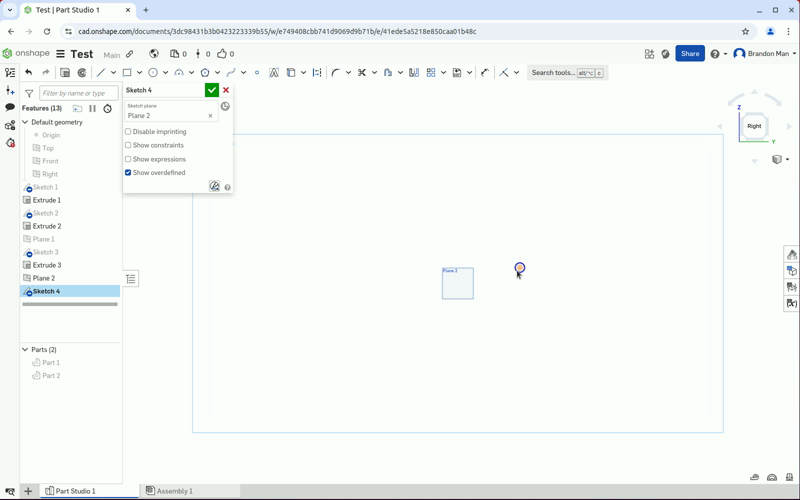
scroll(6)
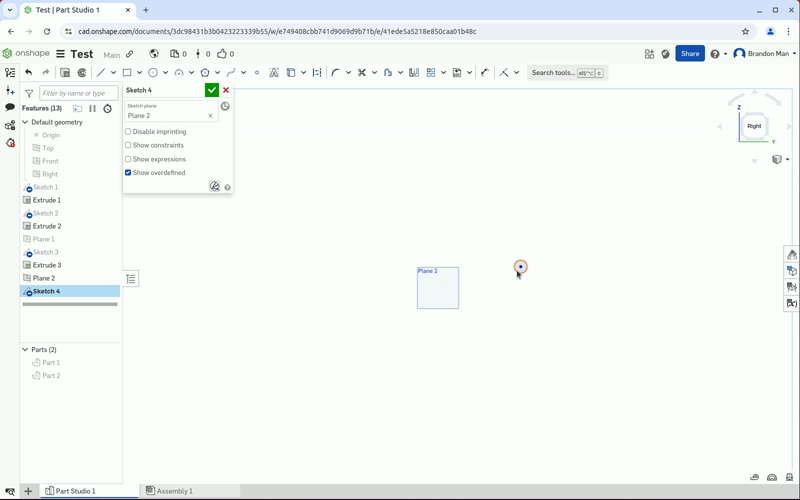
scroll(6)
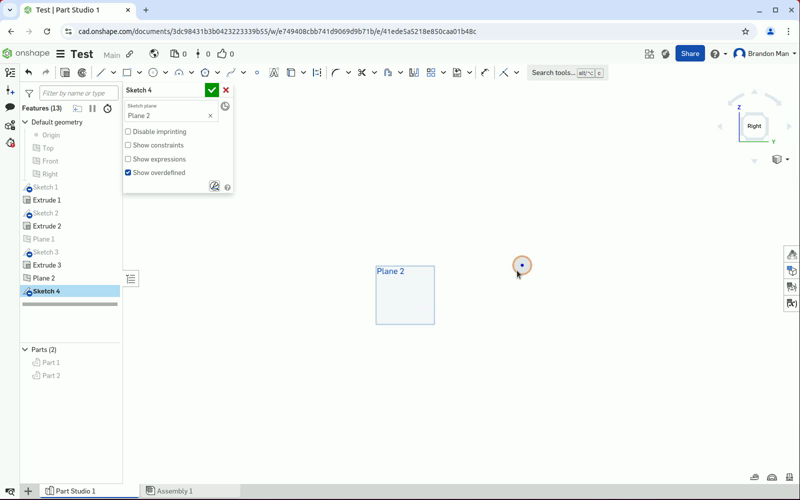
scroll(6)
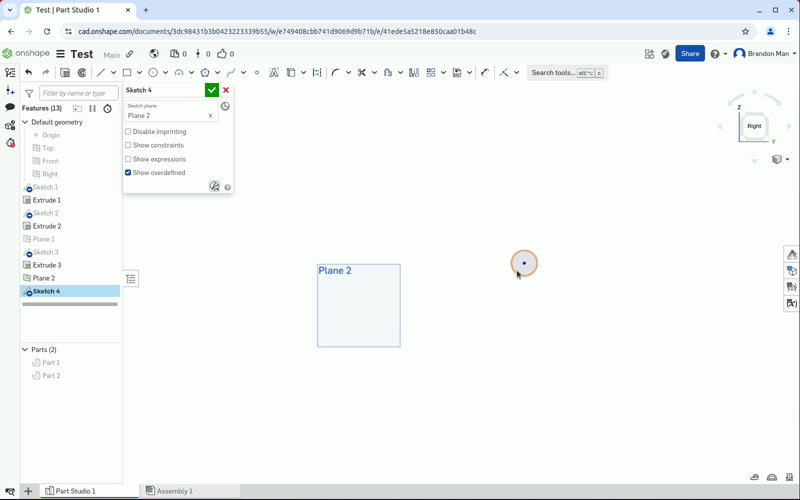
scroll(6)
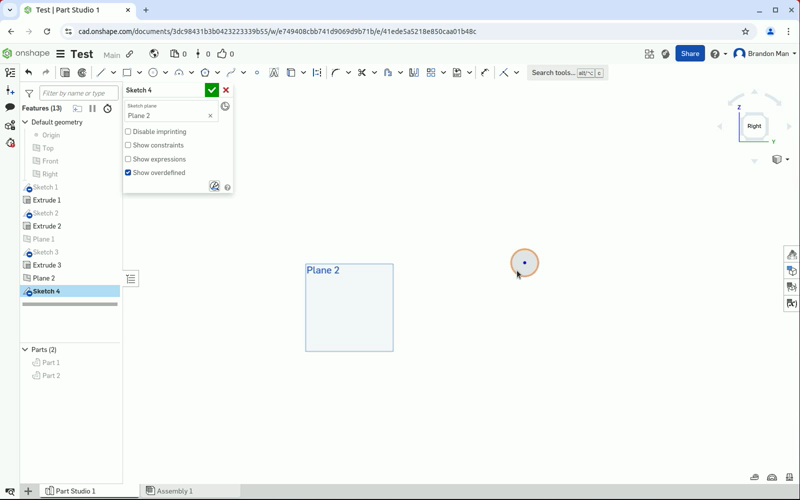
scroll(6)
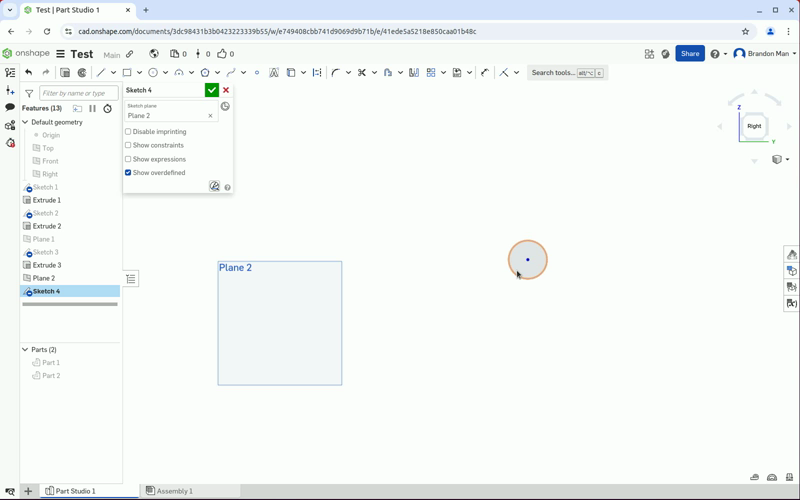
scroll(6)
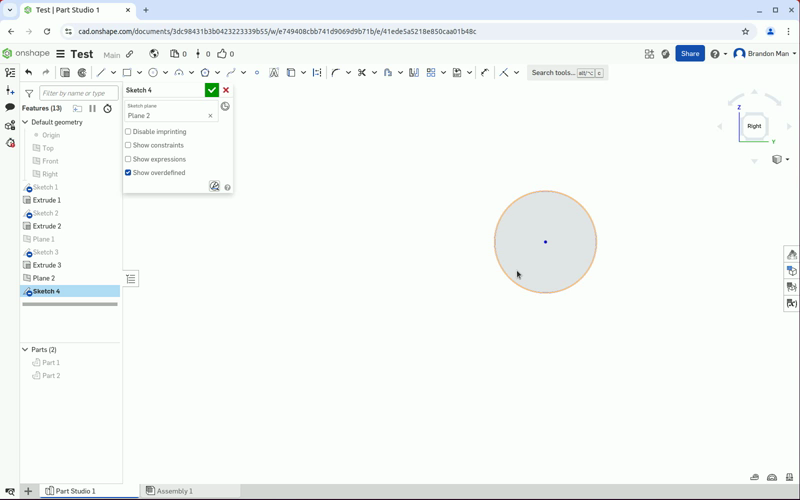
click(517, 270)
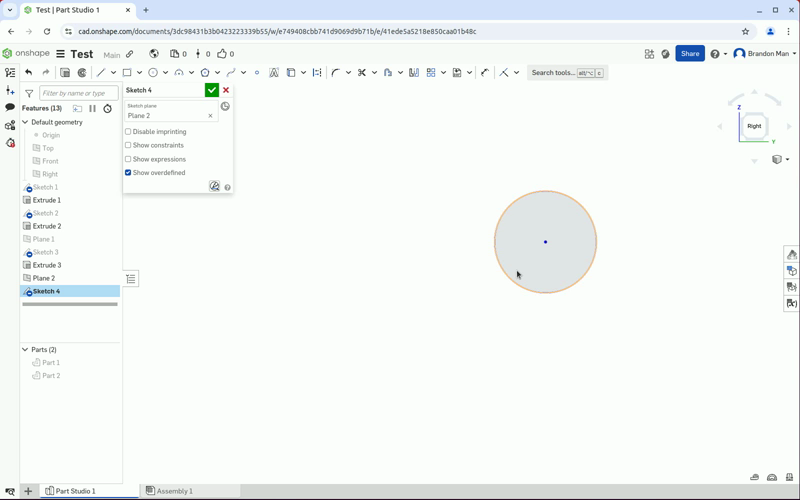
scroll(-6)
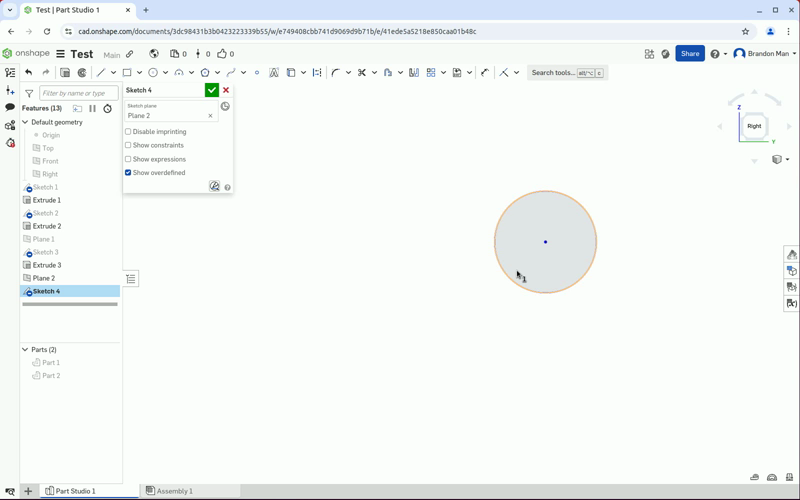
scroll(-6)
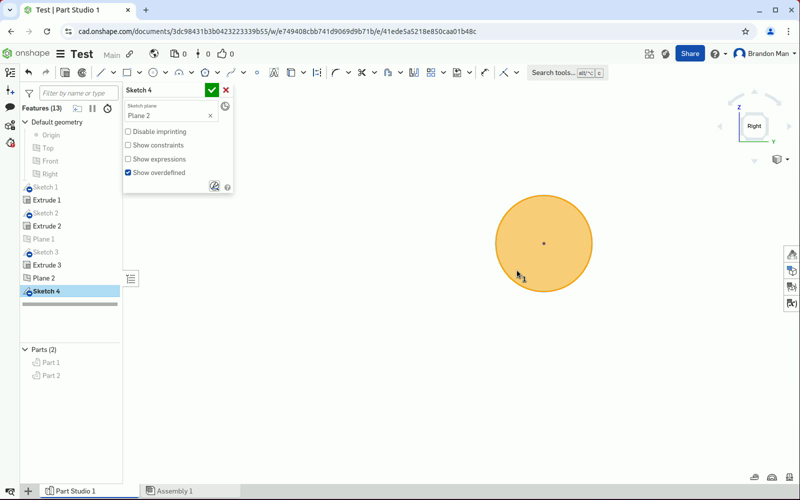
scroll(-6)
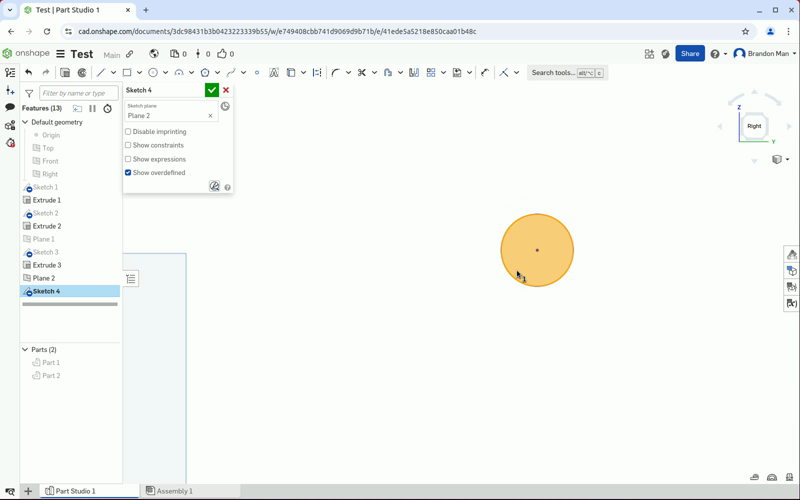
scroll(-6)
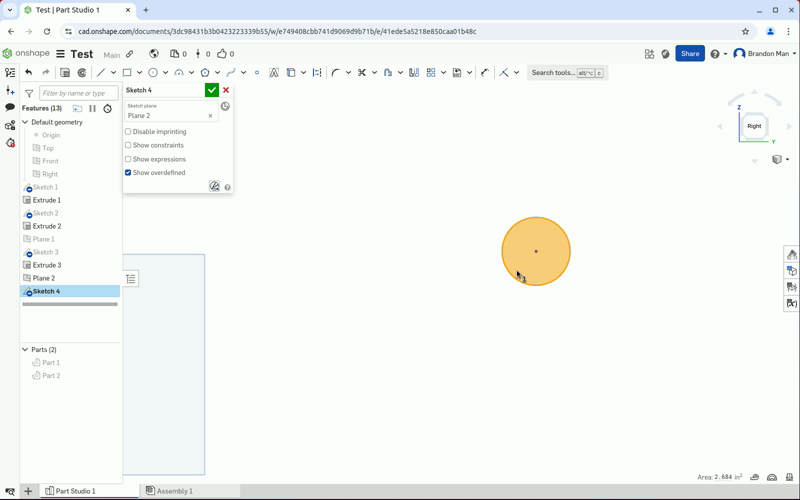
scroll(-6)
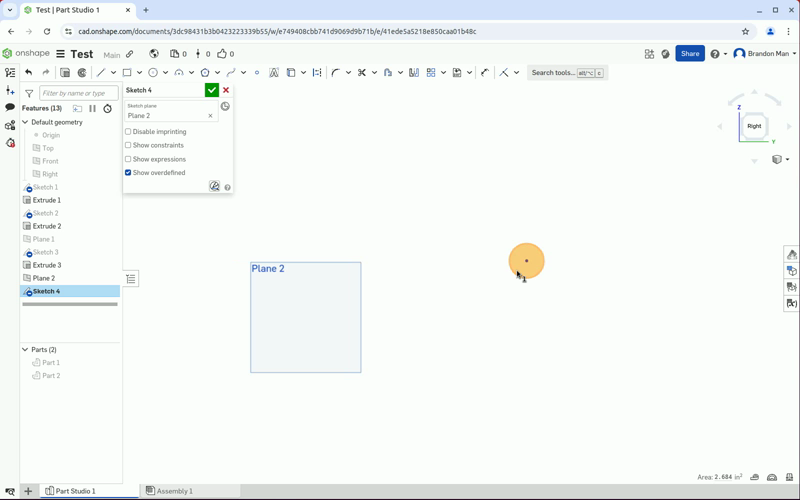
scroll(-6)
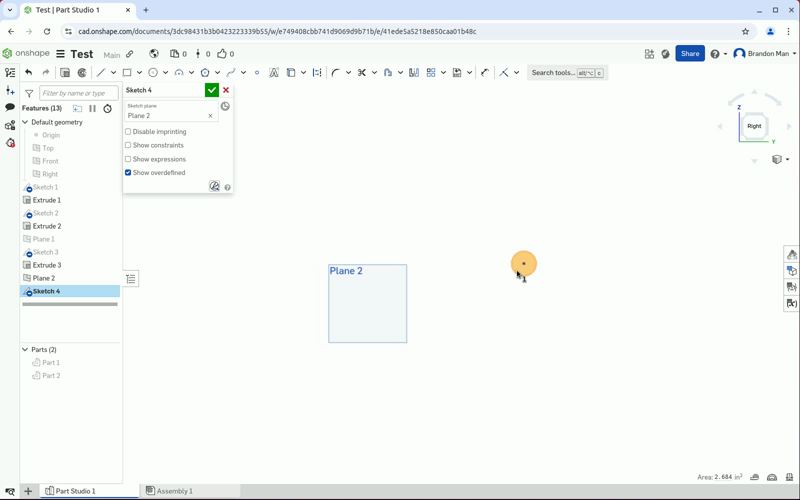
scroll(-6)
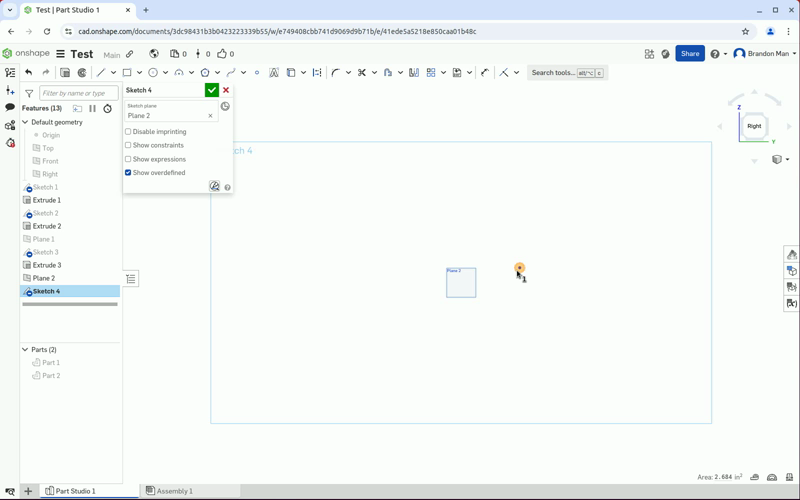
mouse_move(73, 352)
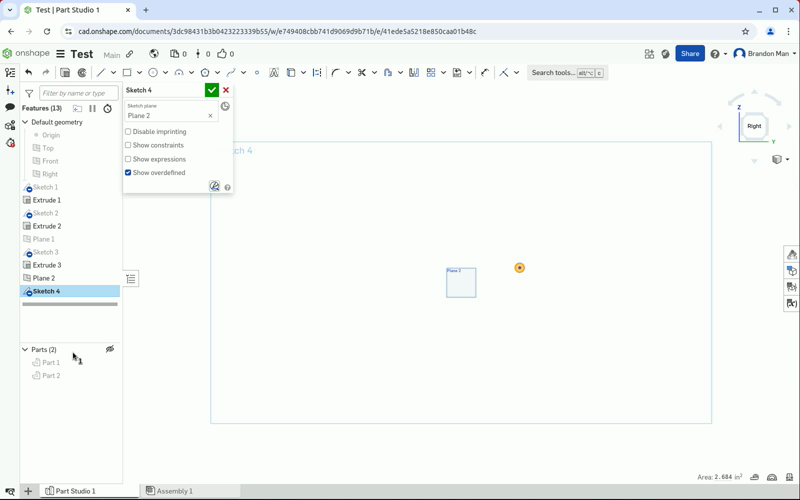
key(shift+y)
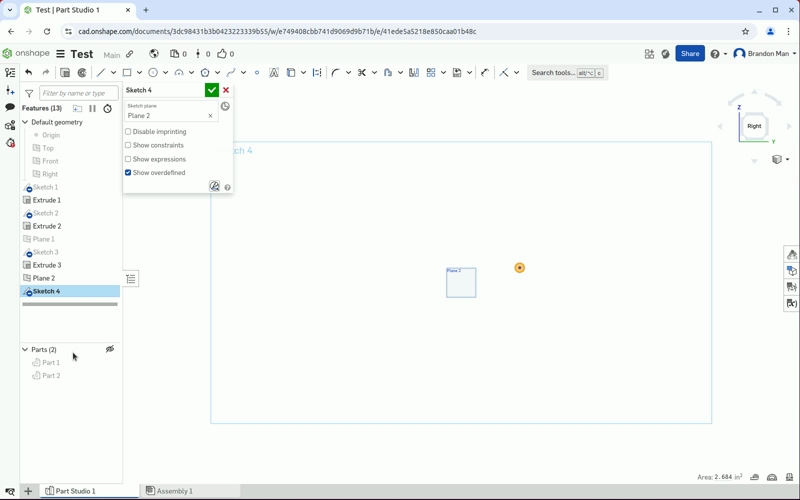
key(shift+e)
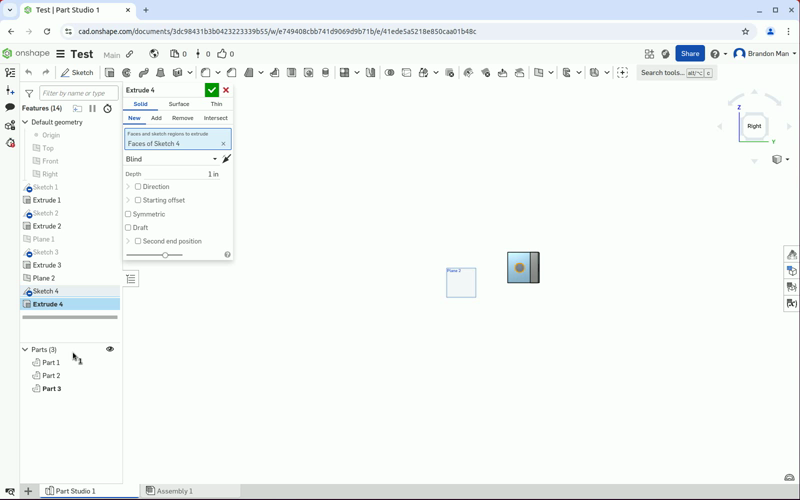
mouse_move(143, 106)
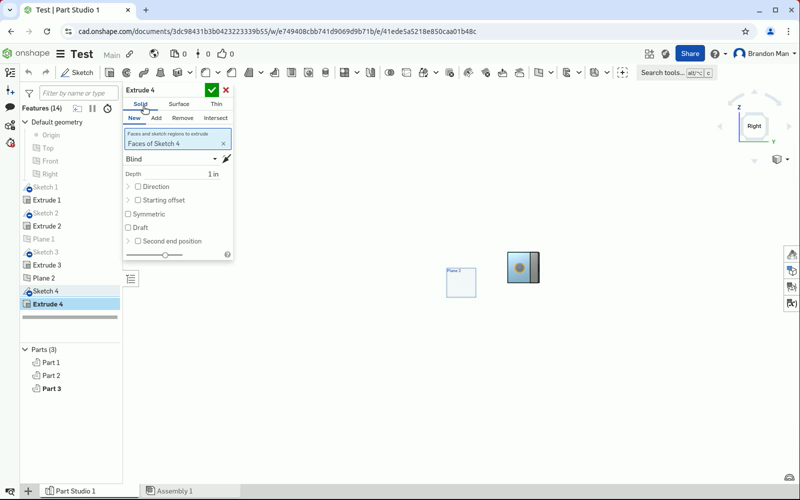
click(143, 106)
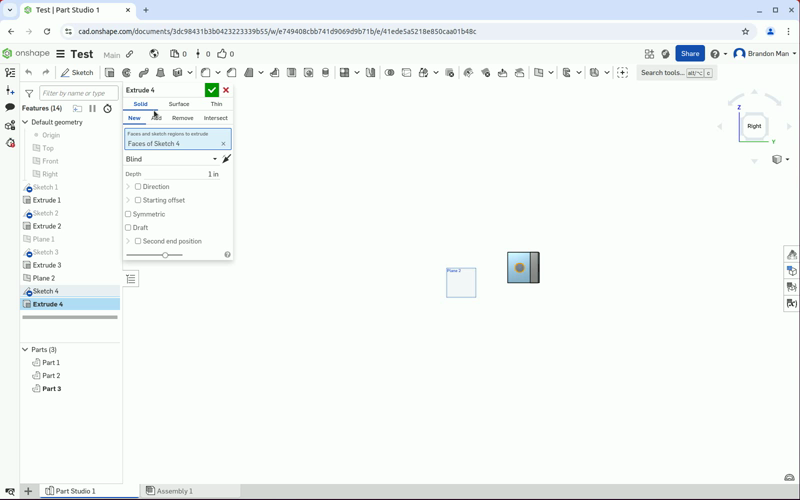
mouse_move(186, 120)
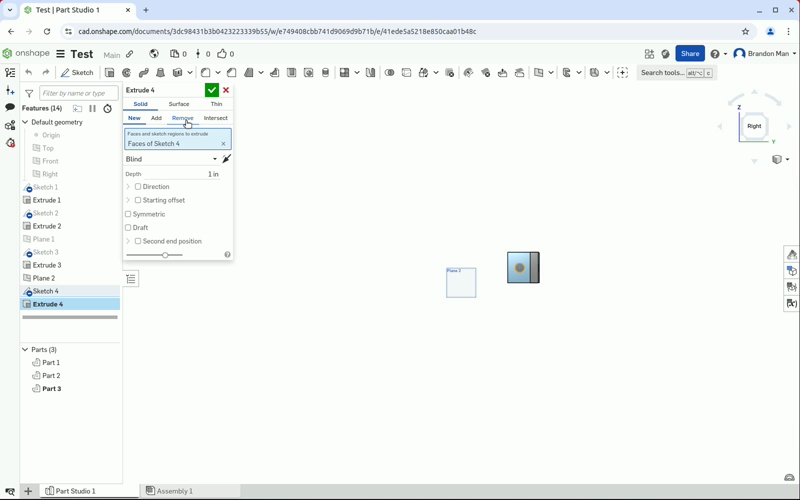
click(186, 120)
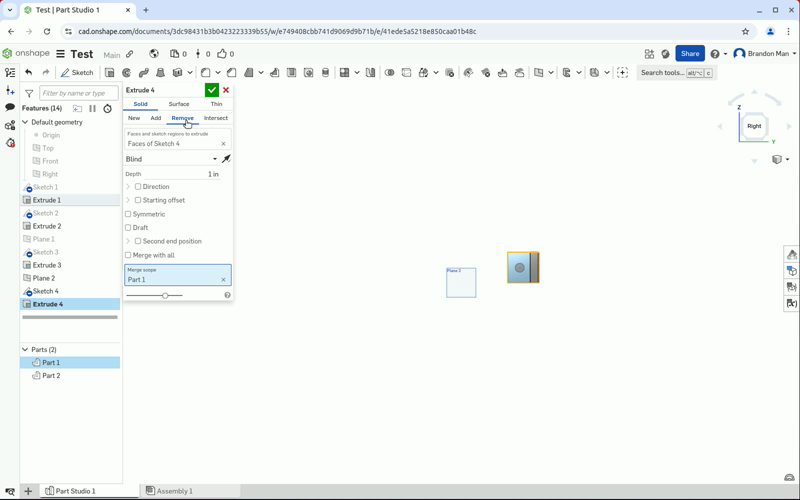
key(tab, 4)
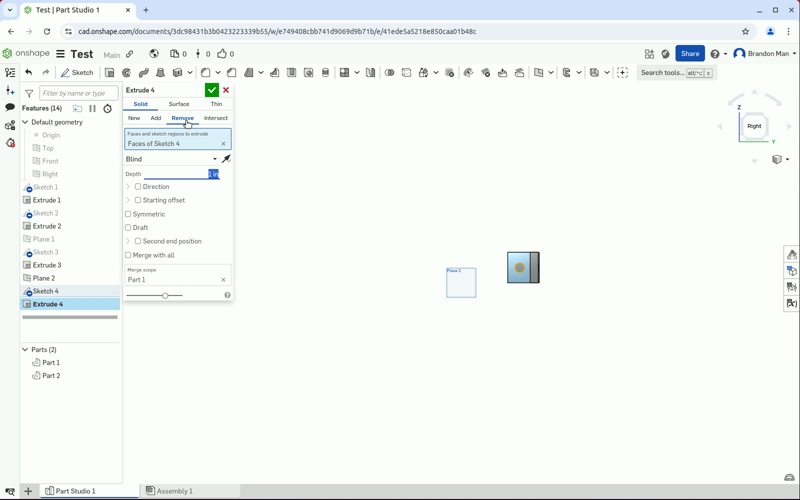
text(12.517)
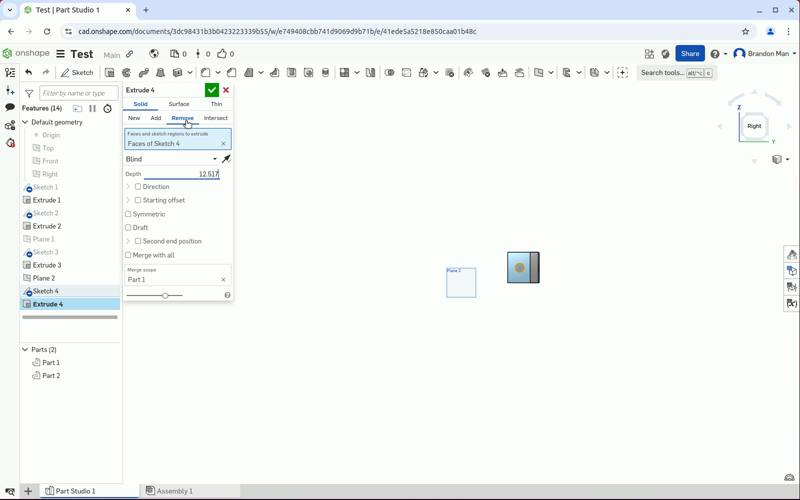
key(tab, 6)
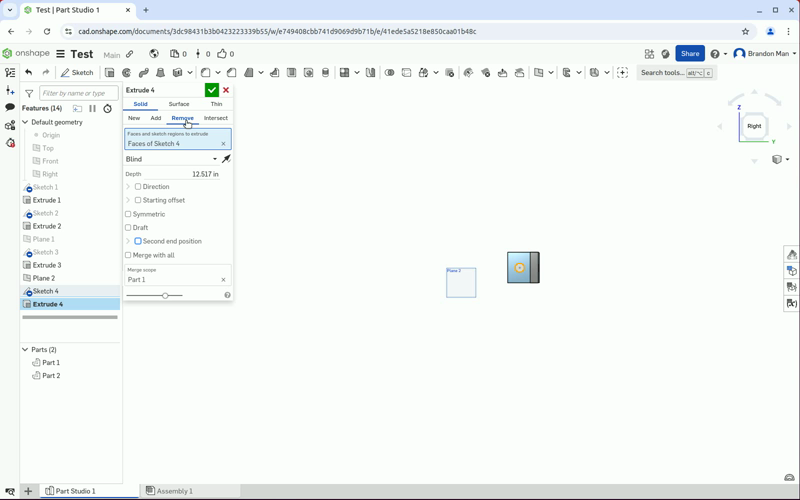
key(space)
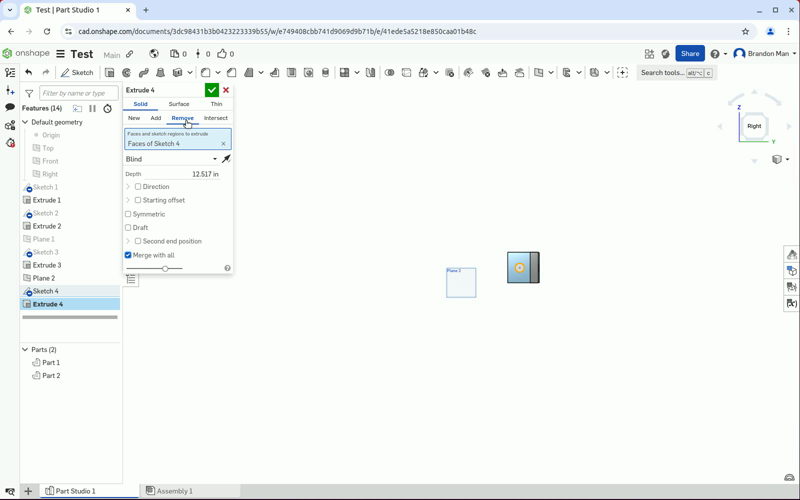
key(enter)
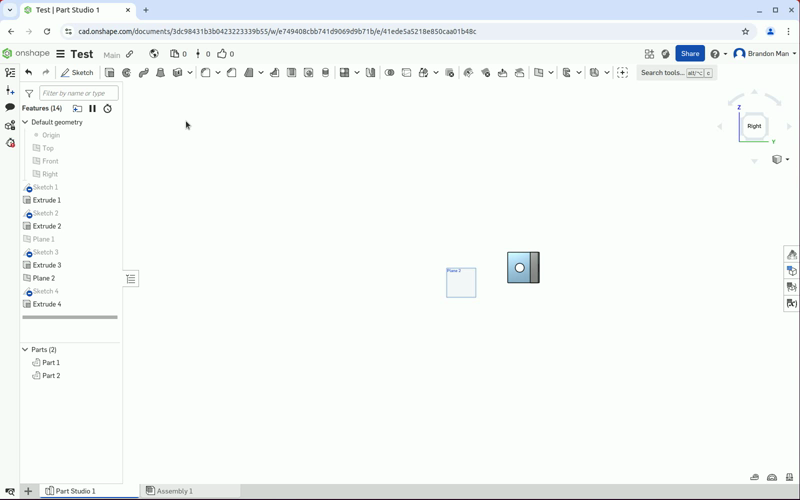
key(shift+h)
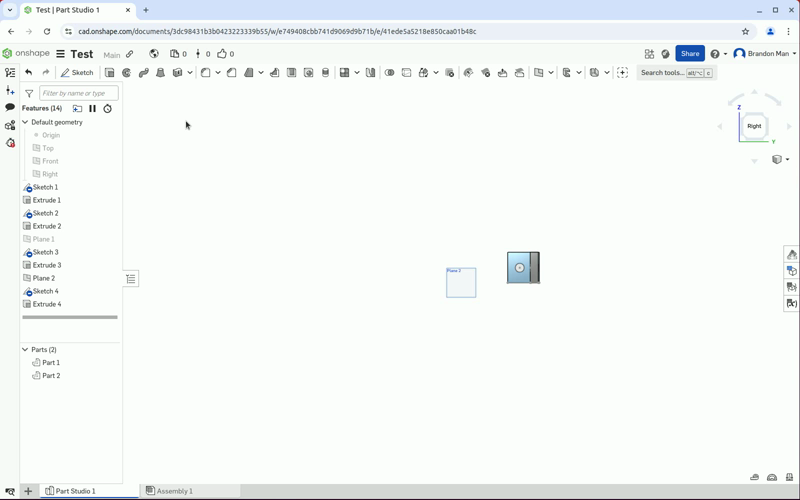
key(shift+h)
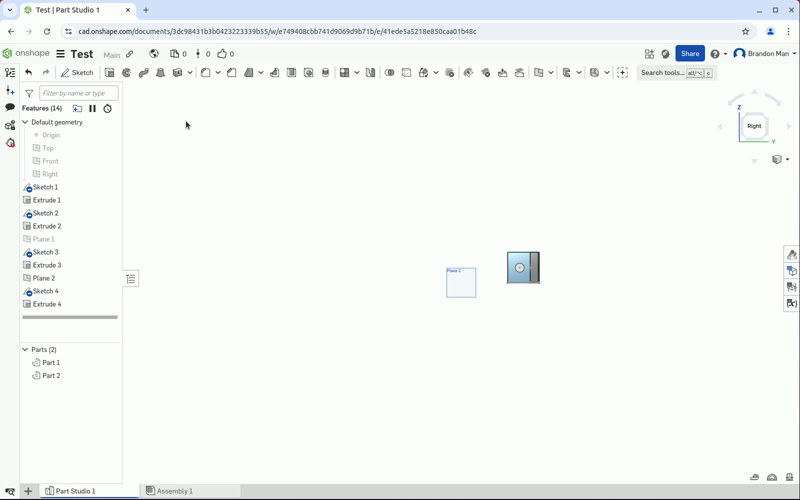
key(shift+7)
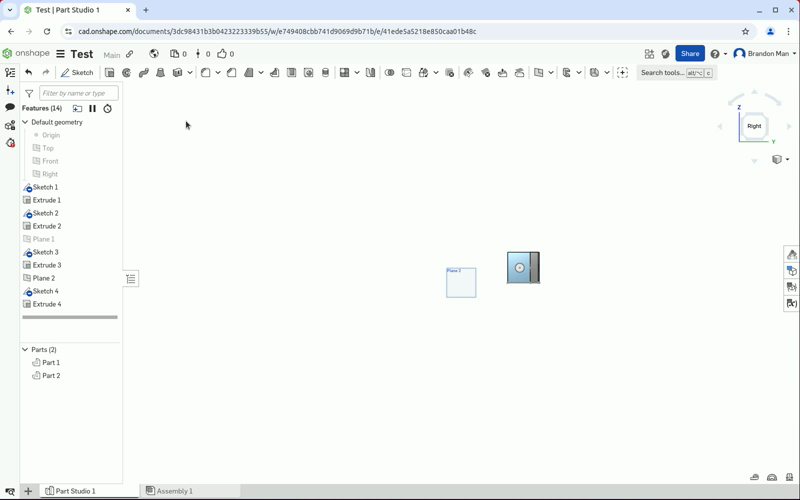
key(right, 2)
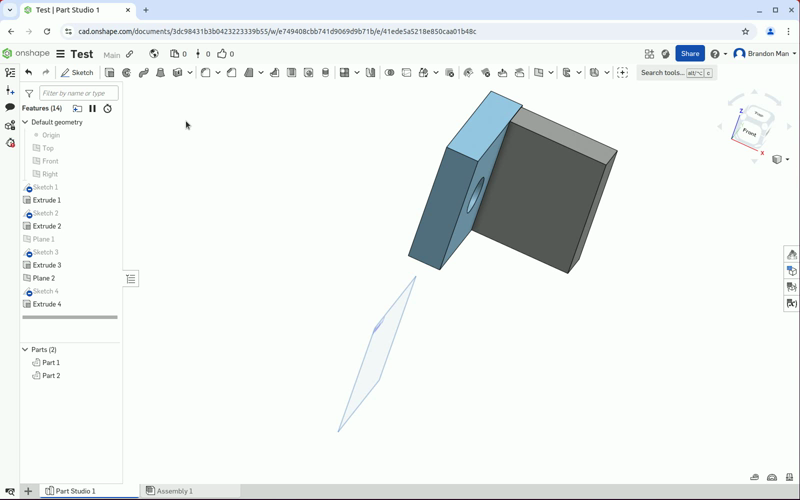
key(down, 2)
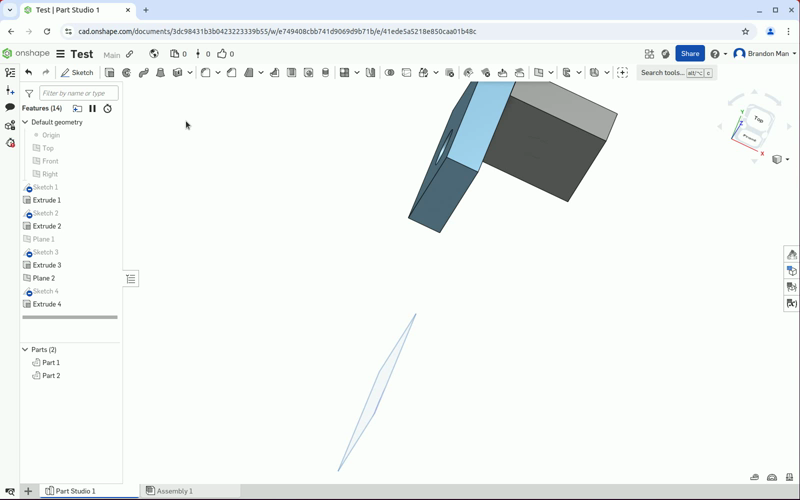
key(up, 2)
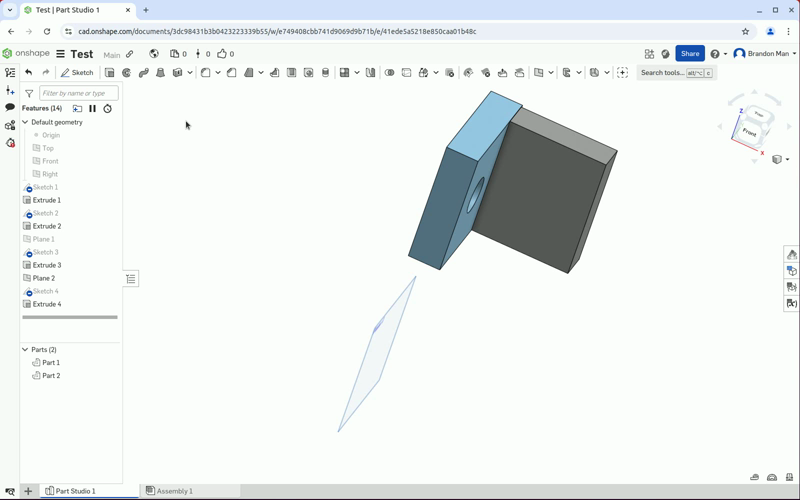
key(left, 2)
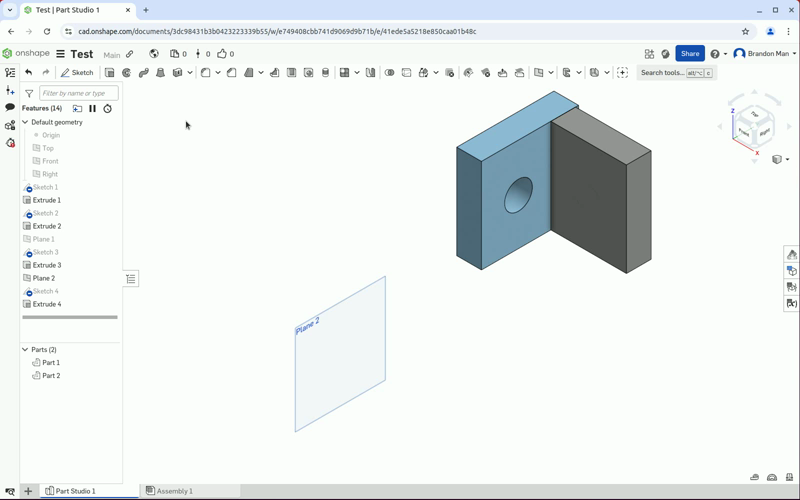
mouse_move(73, 189)
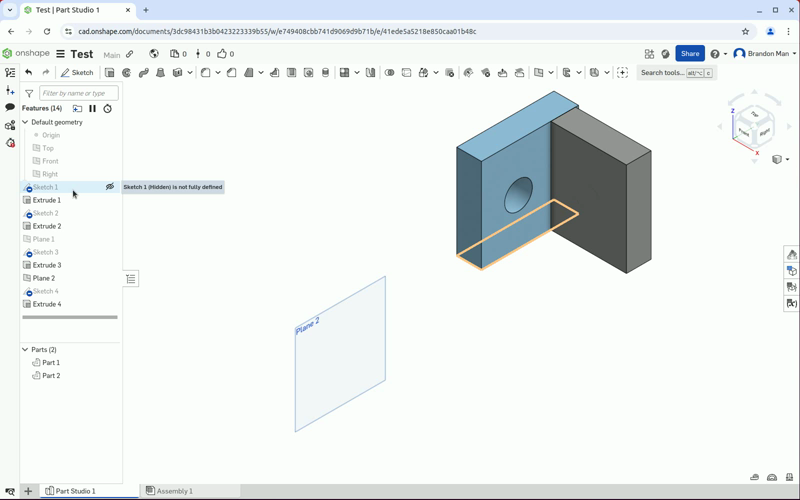
click(73, 189)